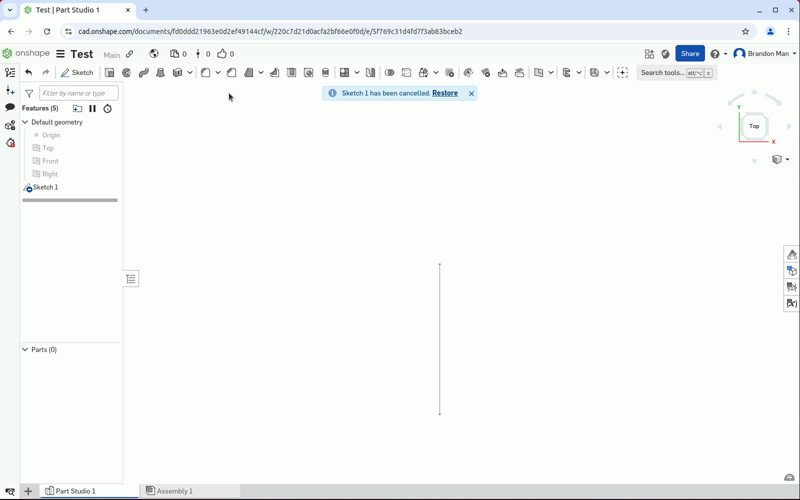
key(shift+h)
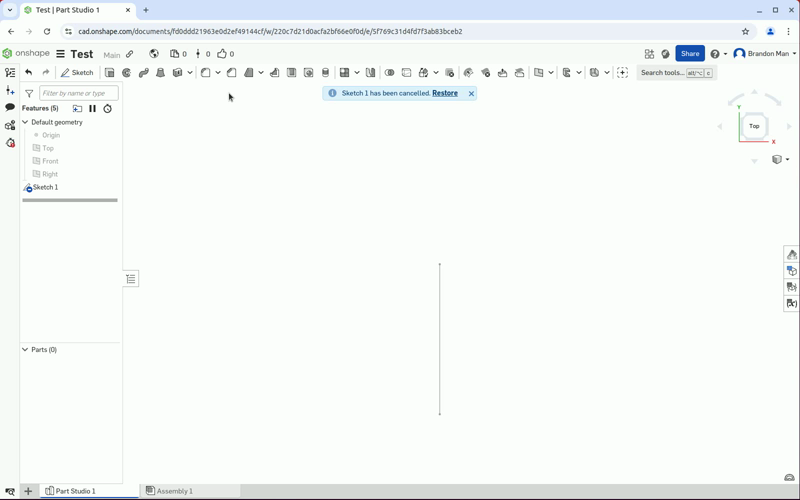
key(shift+s)
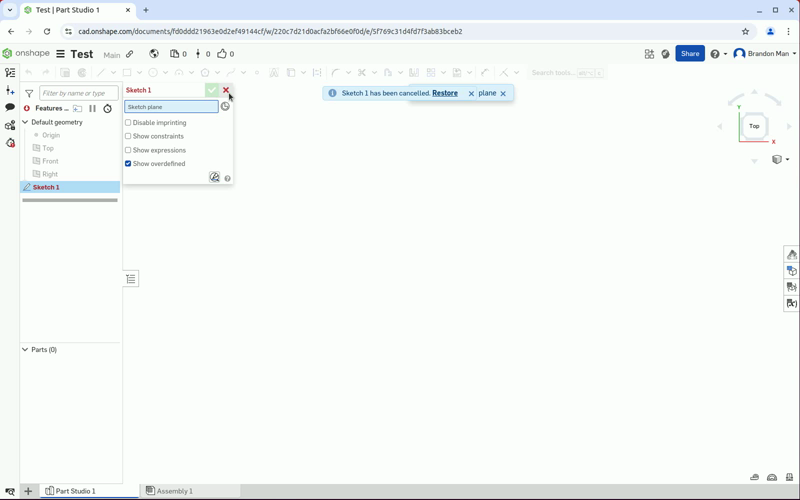
mouse_move(73, 150)
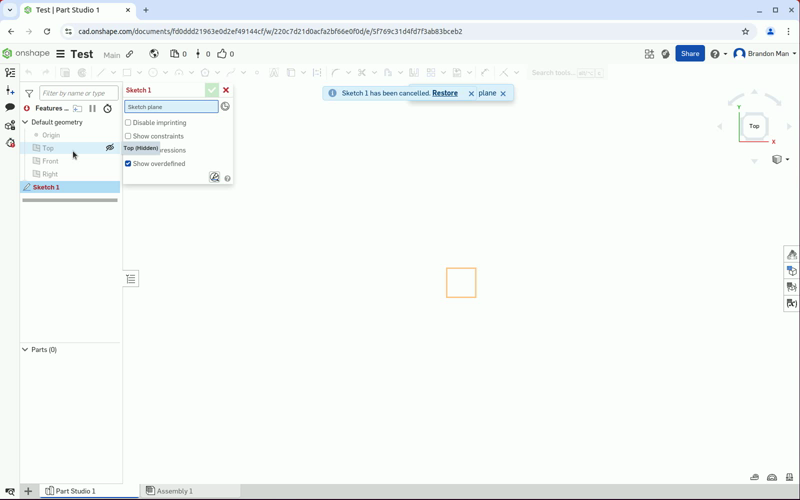
click(73, 150)
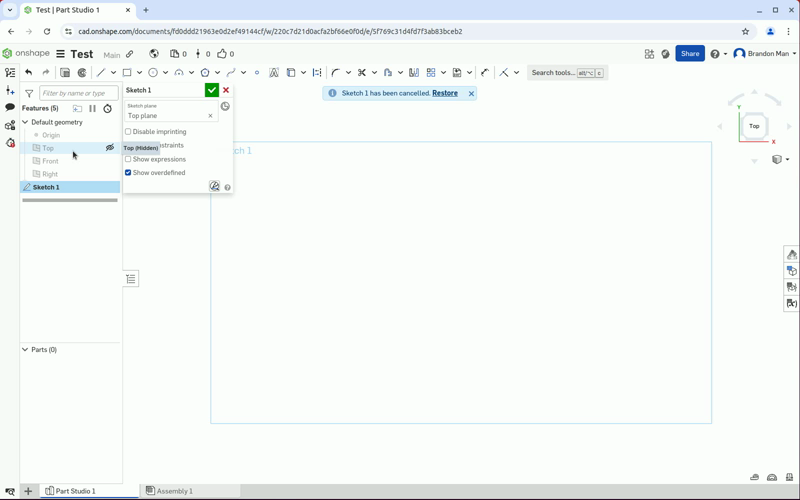
mouse_move(73, 352)
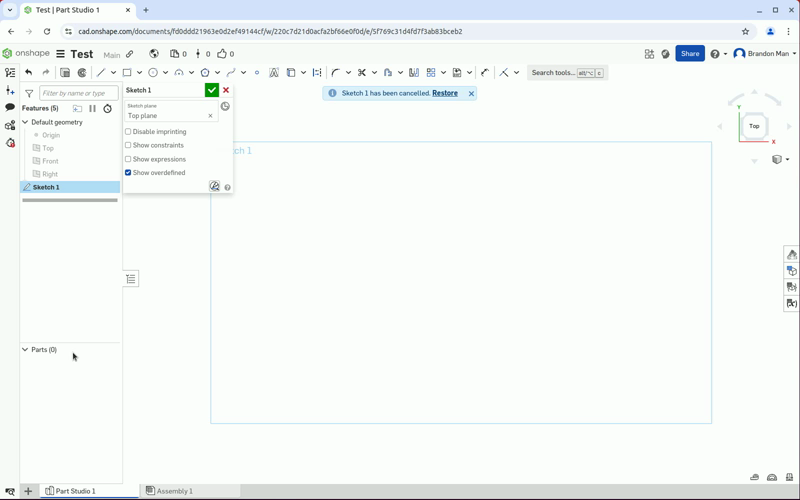
key(y)
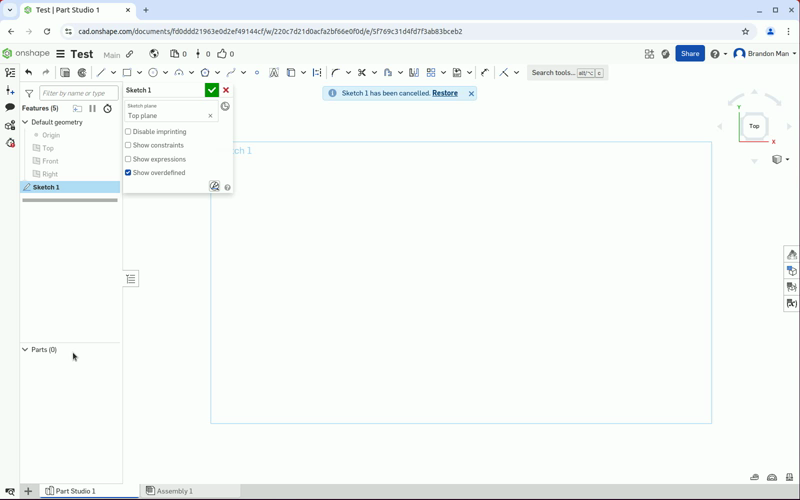
key(a)
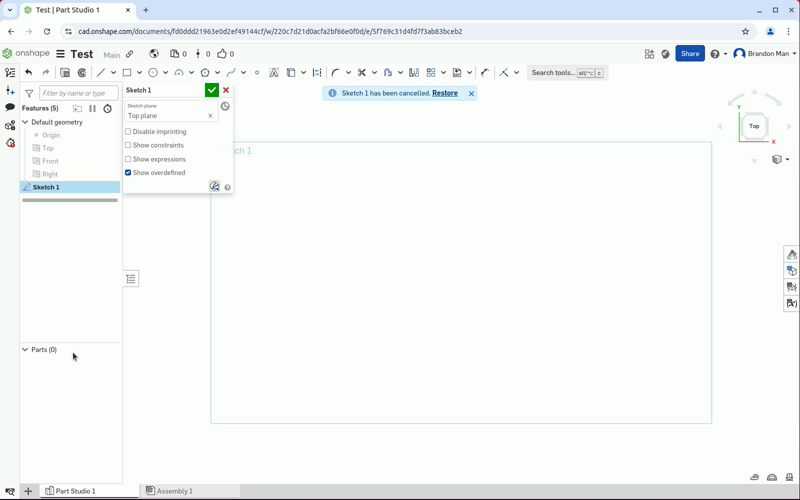
key_down(shift)
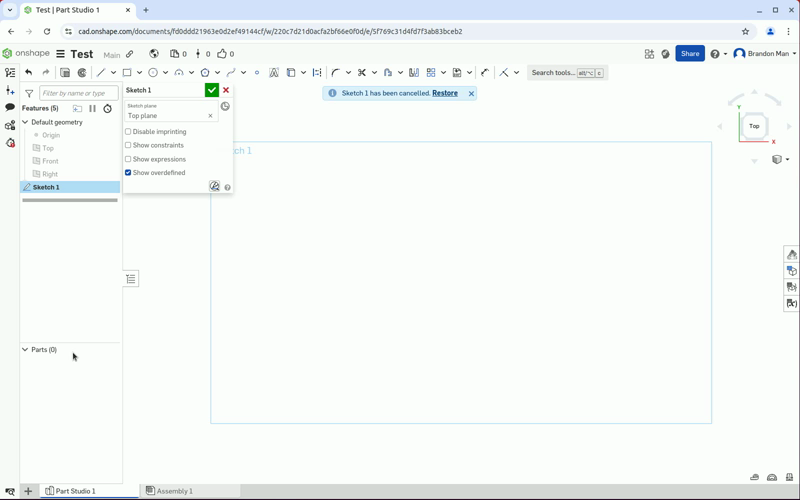
mouse_move(518, 318)
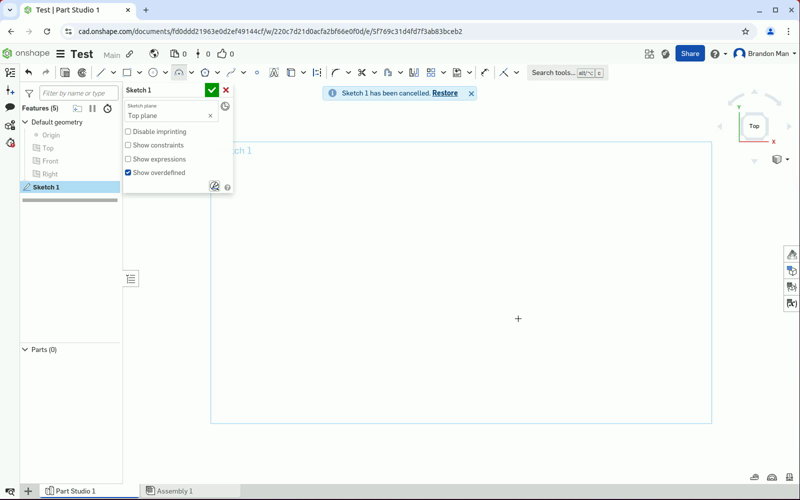
click(518, 318)
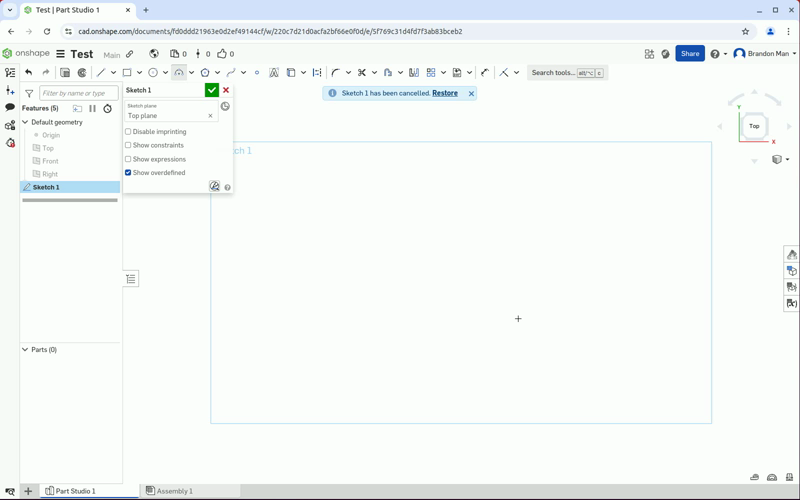
key_up(shift)
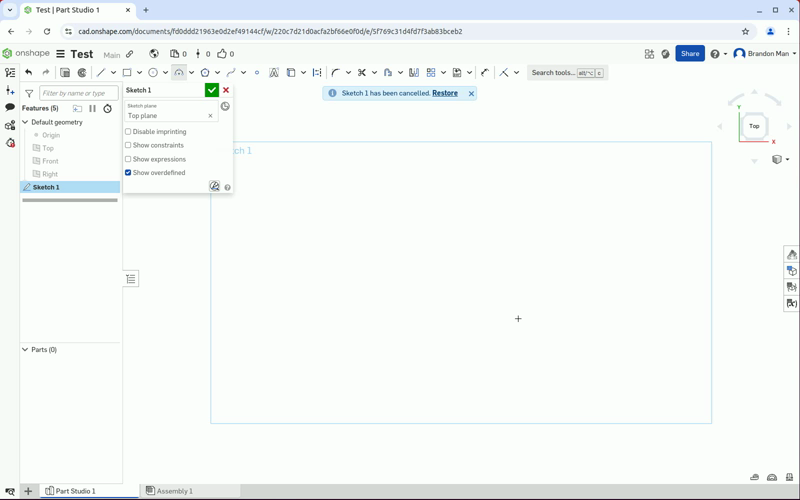
key_down(shift)
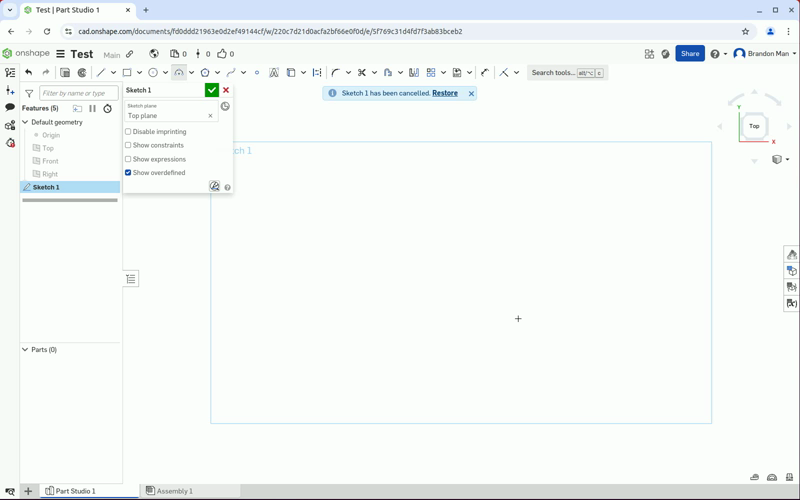
mouse_move(538, 349)
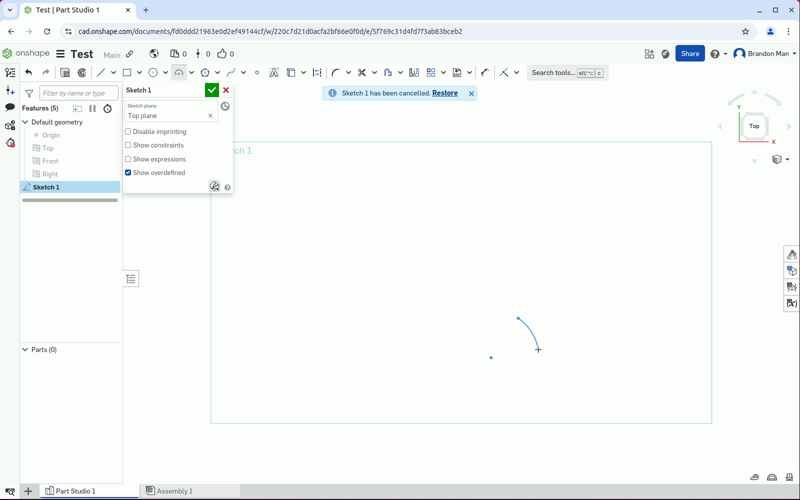
click(538, 349)
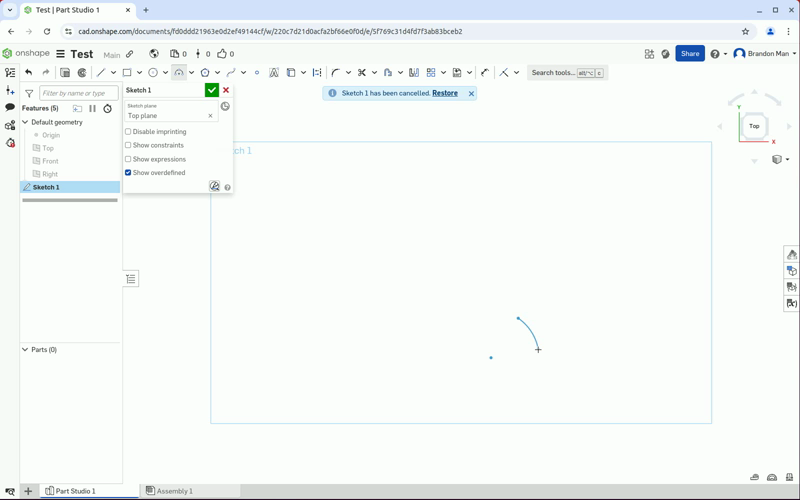
mouse_move(536, 327)
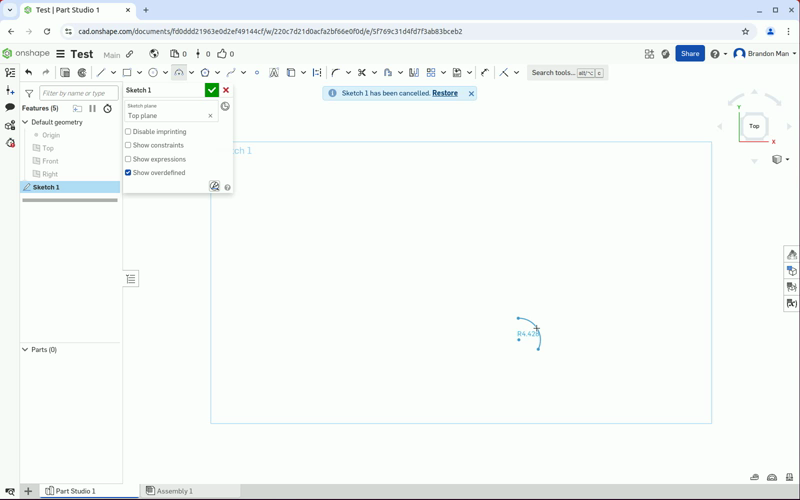
click(536, 327)
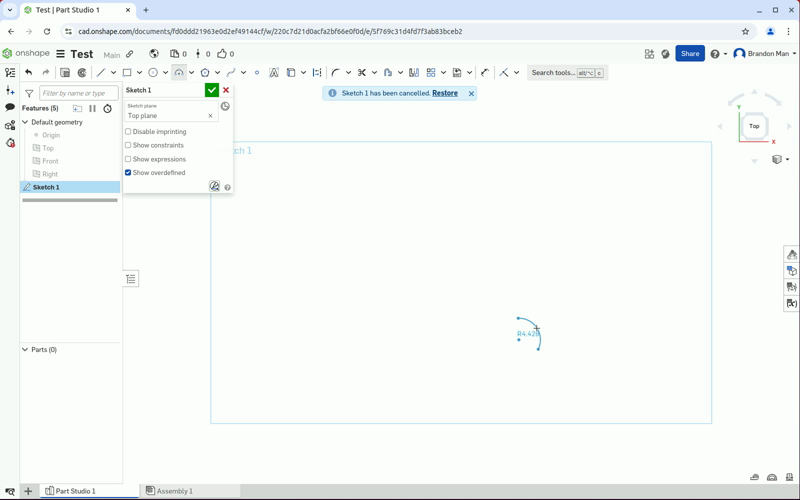
key_up(shift)
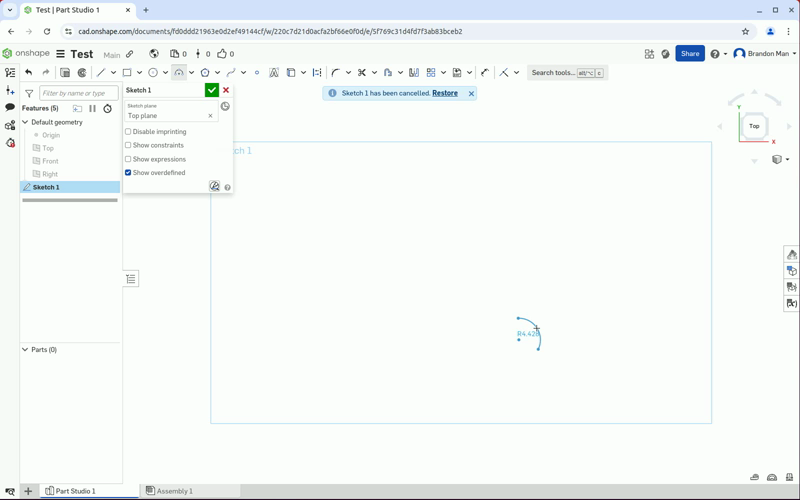
mouse_move(538, 349)
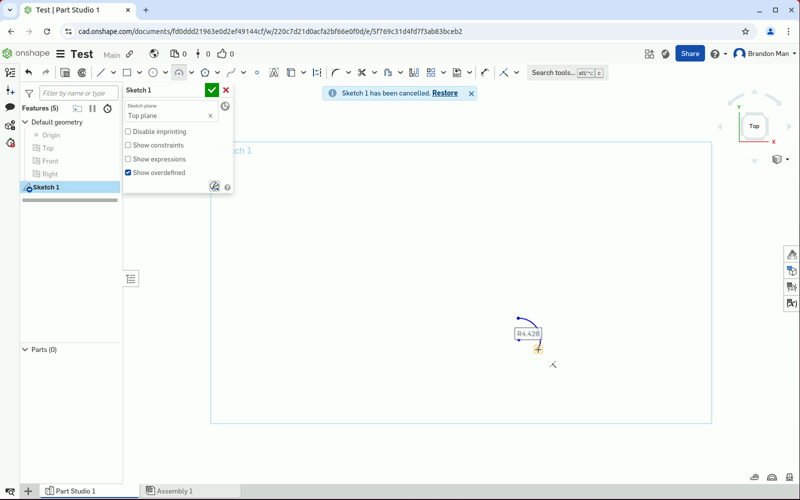
click(538, 349)
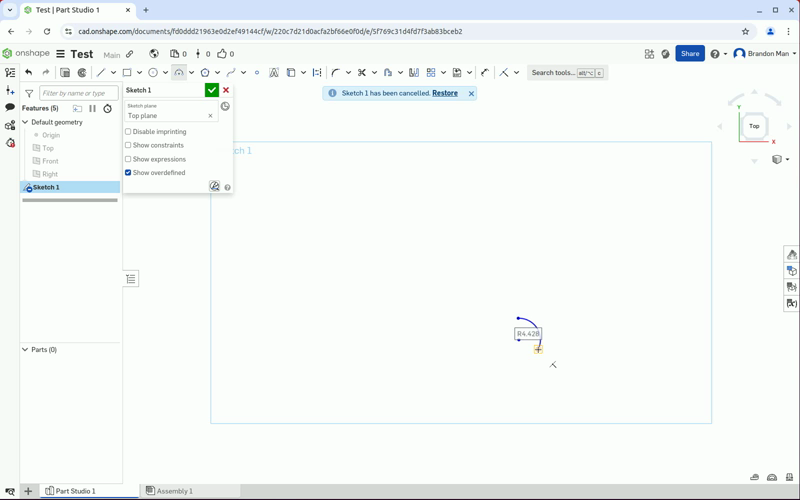
key_down(shift)
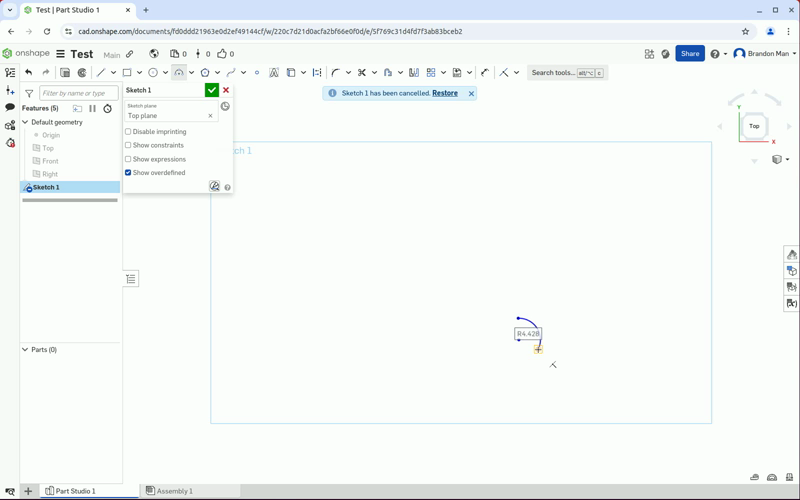
mouse_move(573, 282)
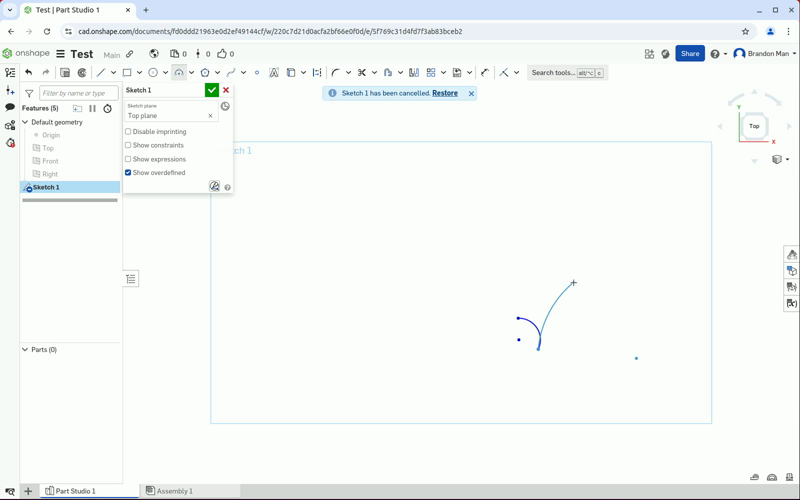
click(573, 282)
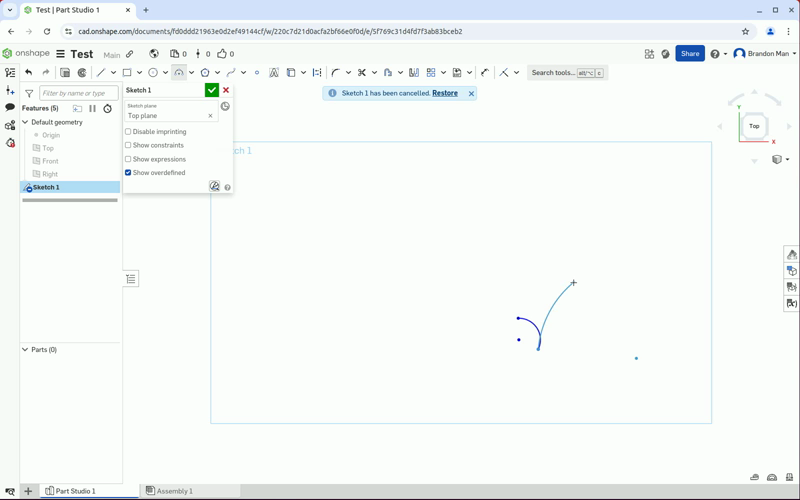
mouse_move(564, 320)
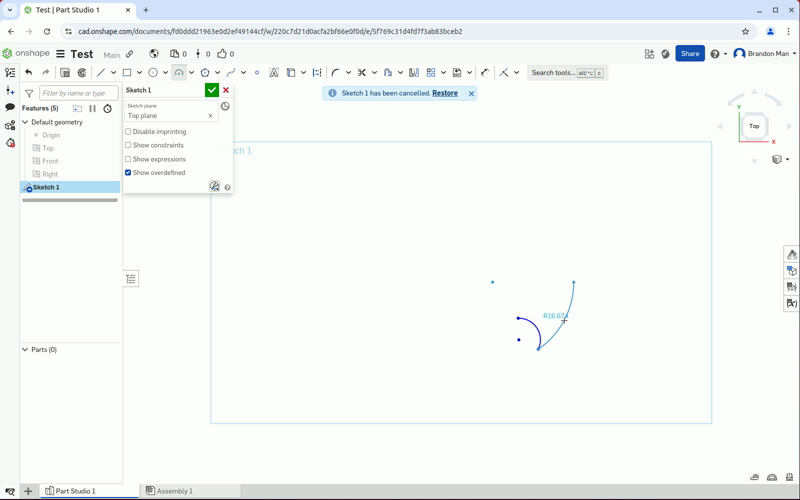
click(564, 320)
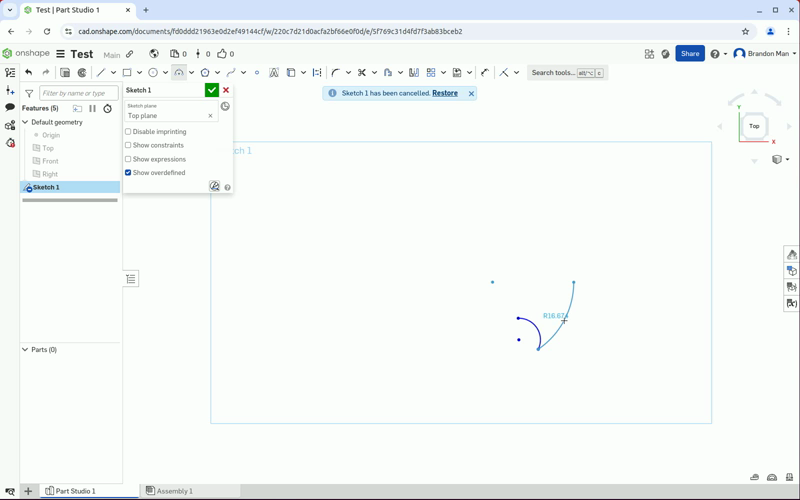
key_up(shift)
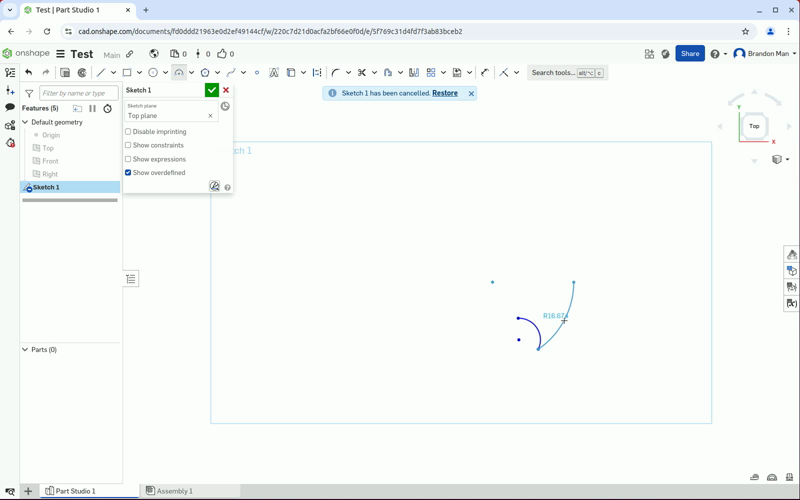
mouse_move(573, 282)
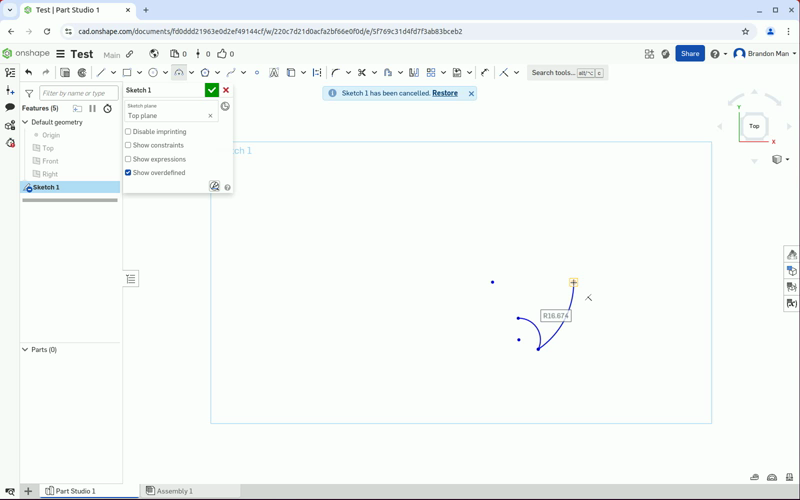
click(573, 282)
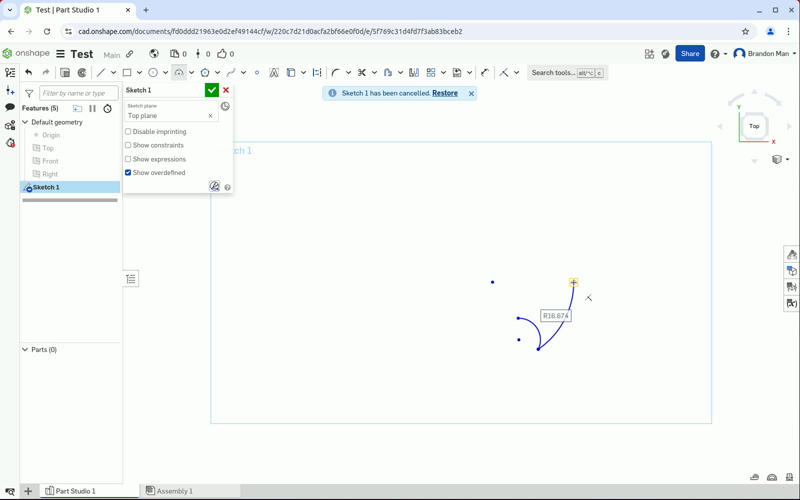
key_down(shift)
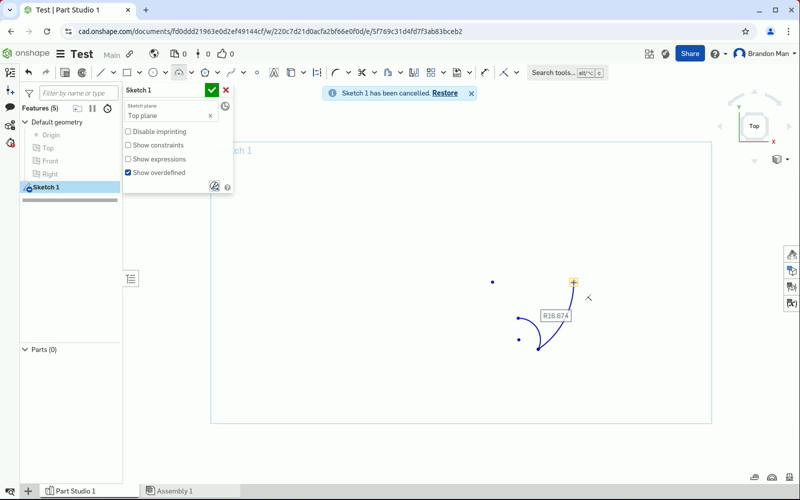
mouse_move(538, 318)
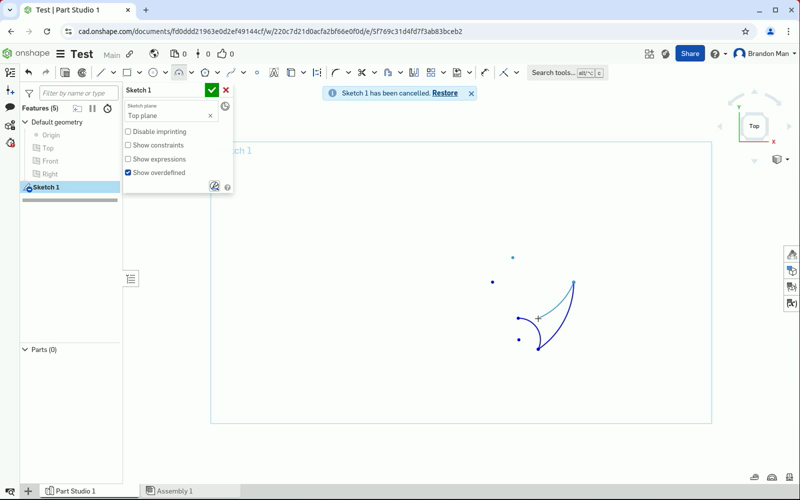
click(538, 318)
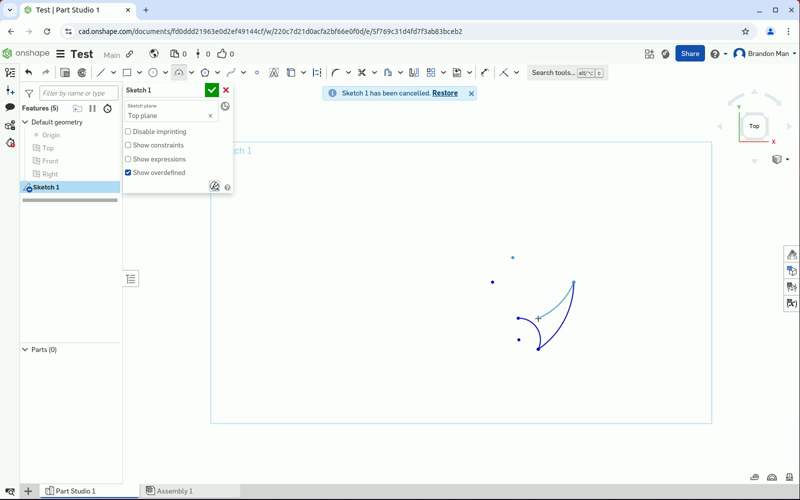
mouse_move(563, 307)
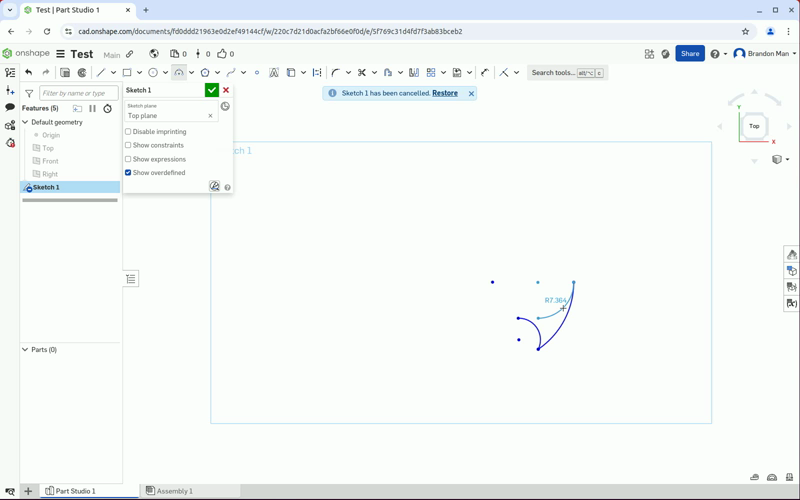
click(563, 307)
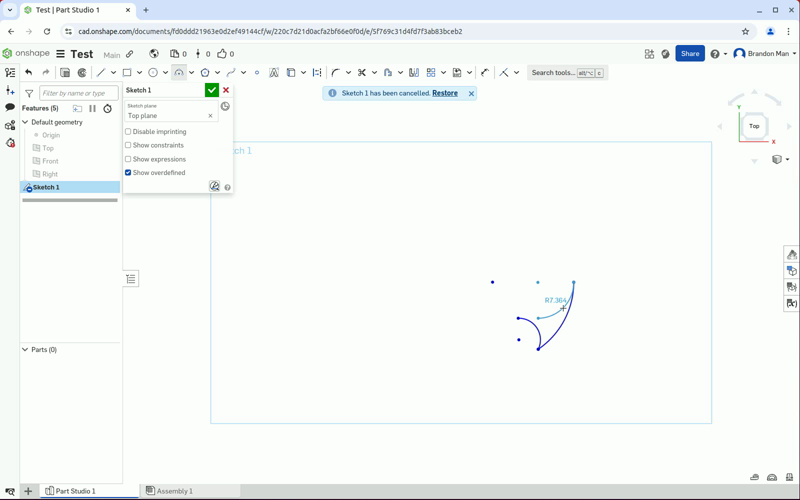
key_up(shift)
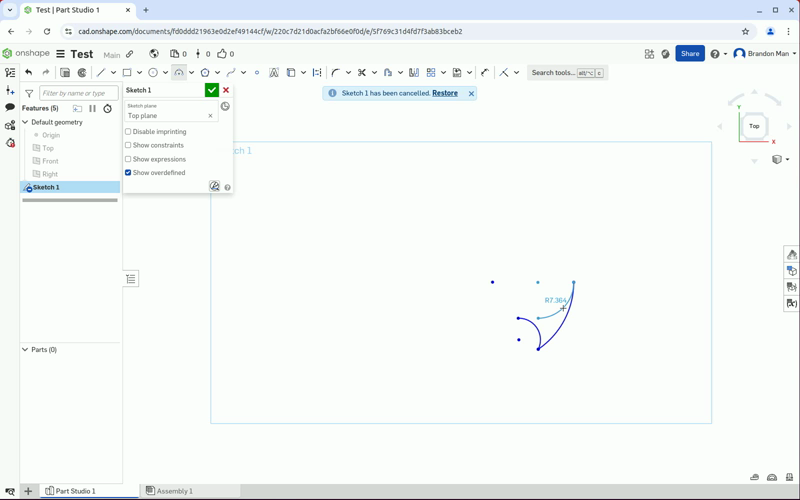
key(esc)
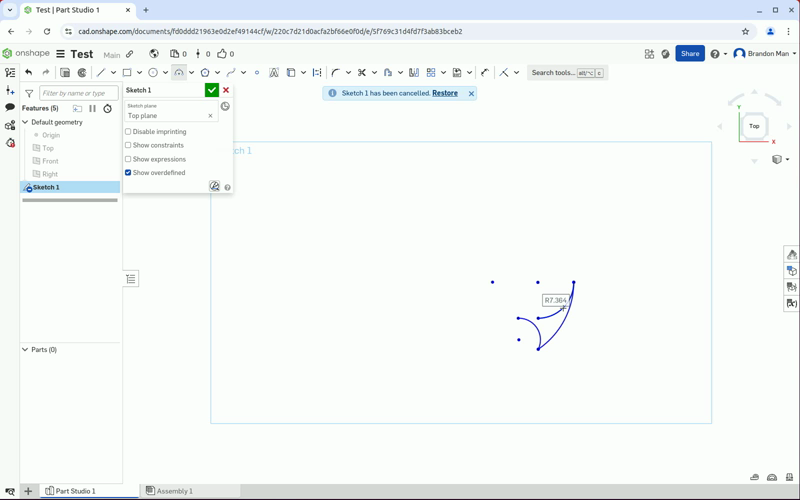
key(l)
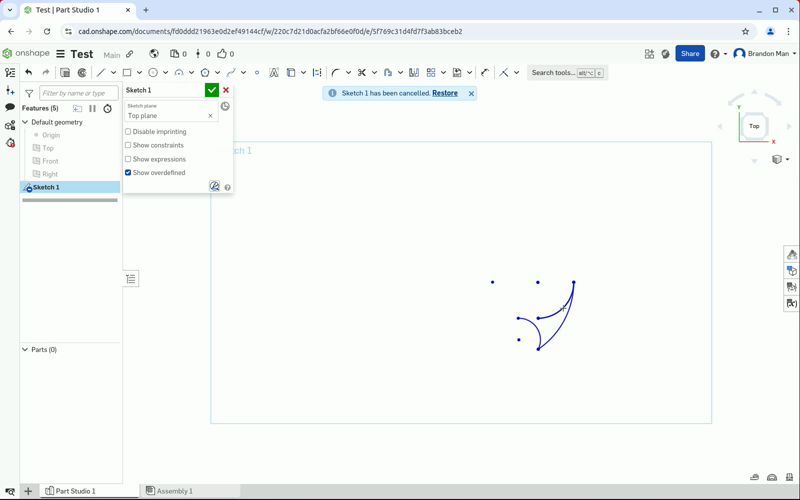
mouse_move(538, 318)
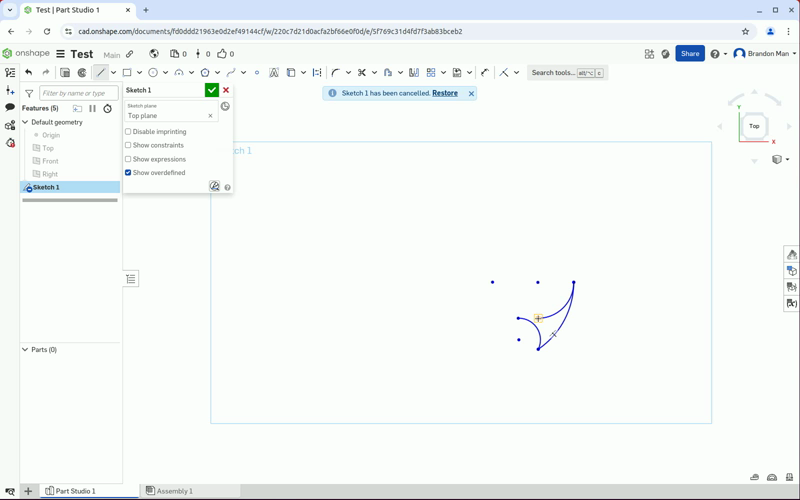
click(538, 318)
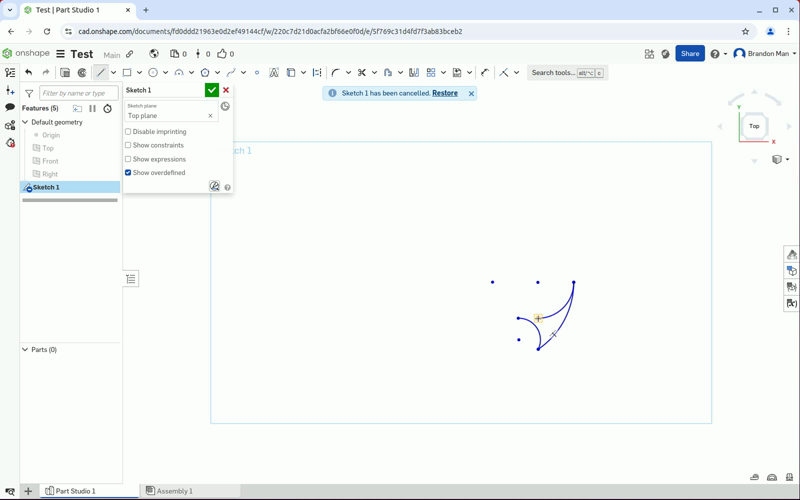
mouse_move(568, 318)
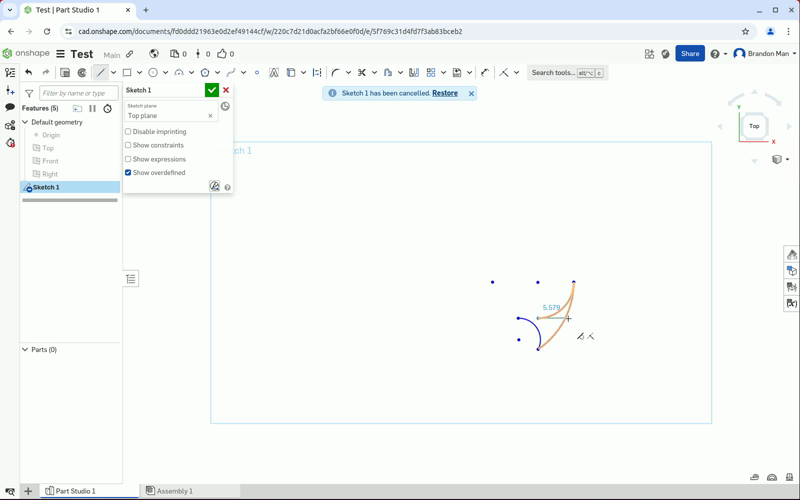
key_down(shift)
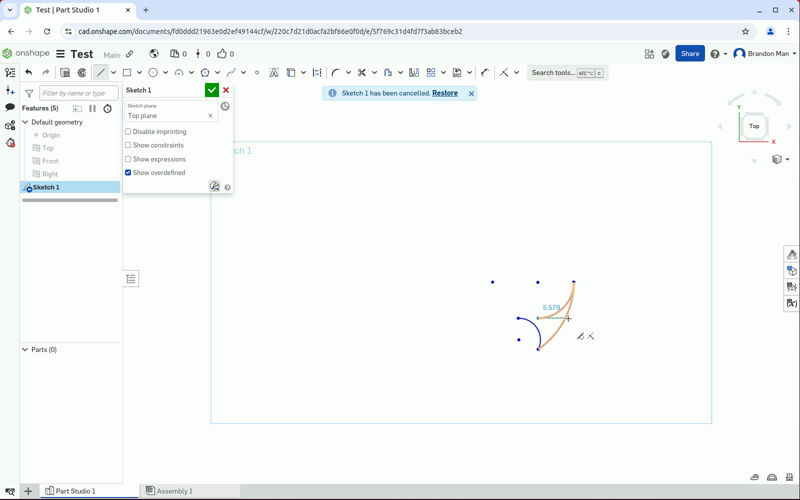
mouse_move(518, 318)
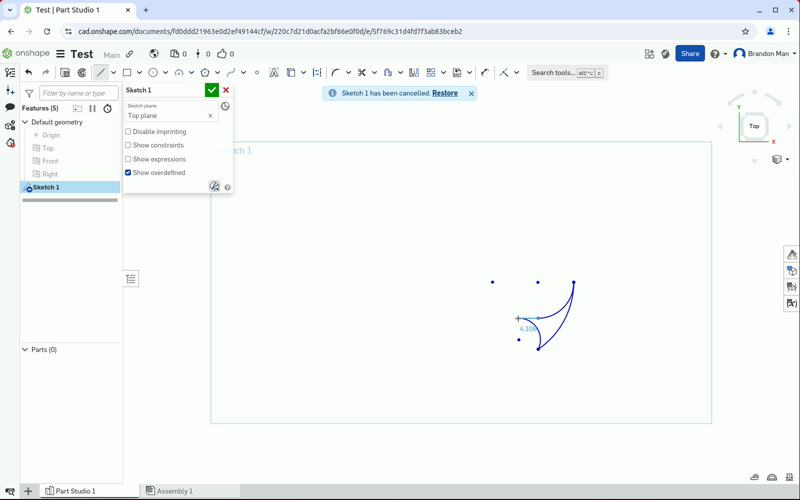
key_up(shift)
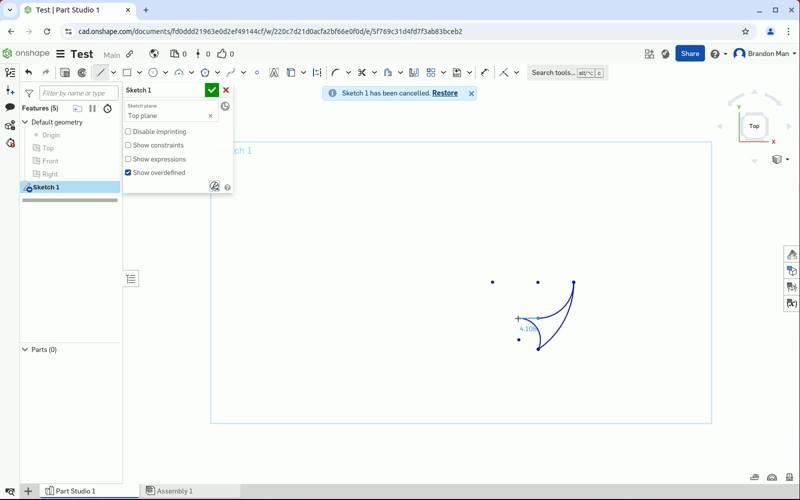
click(518, 318)
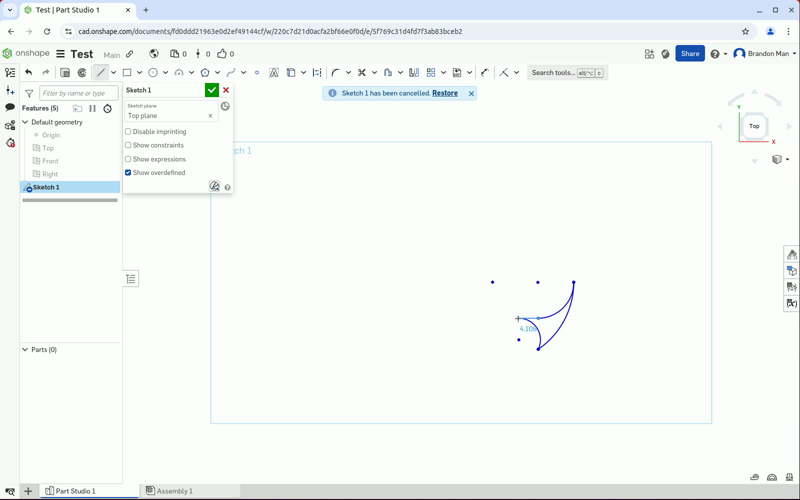
key(esc)
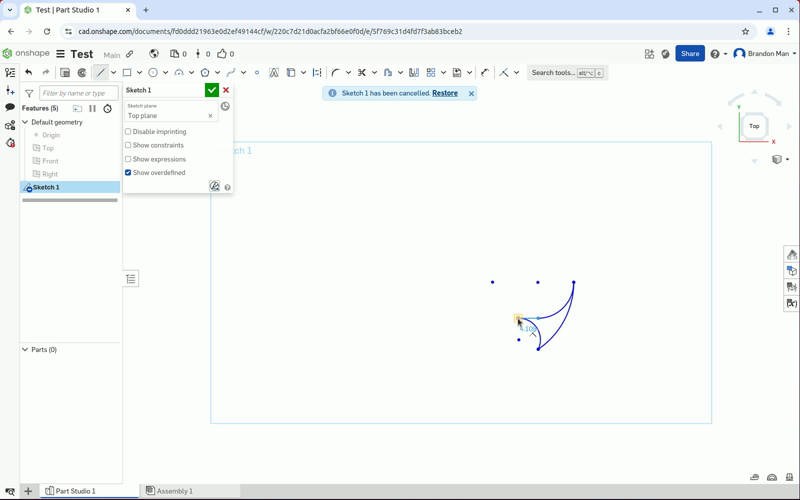
mouse_move(546, 319)
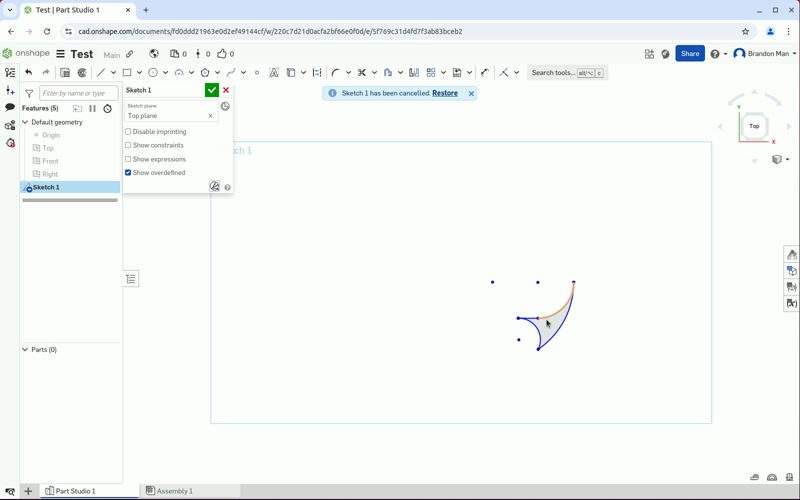
scroll(6)
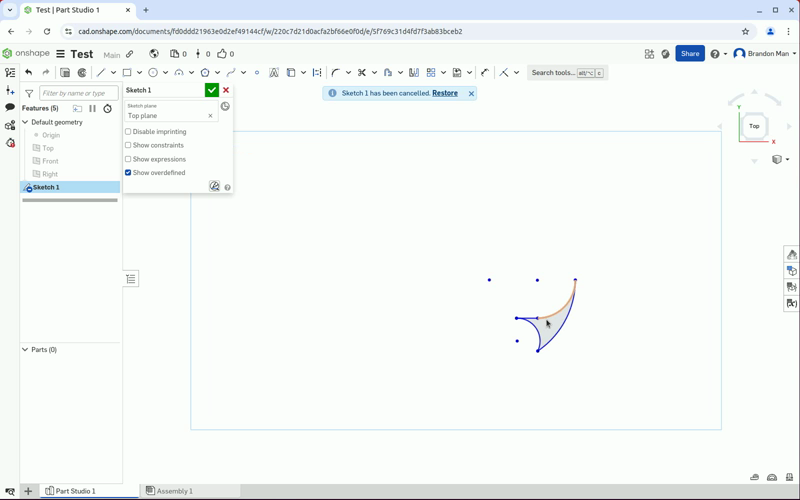
scroll(6)
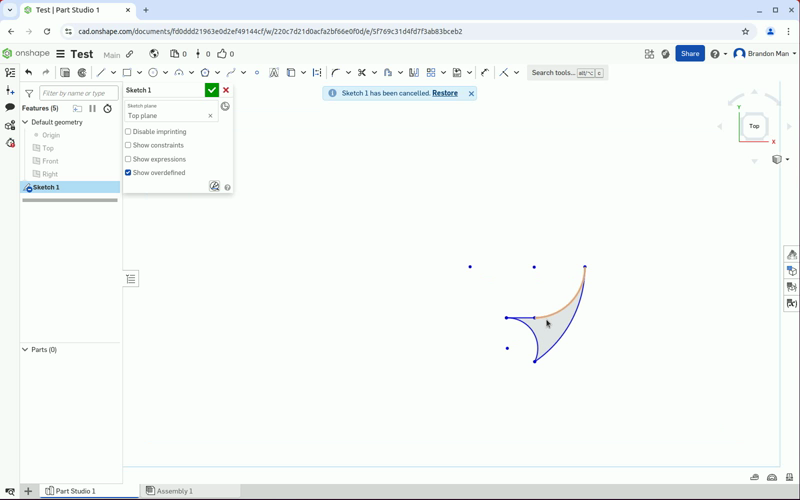
scroll(6)
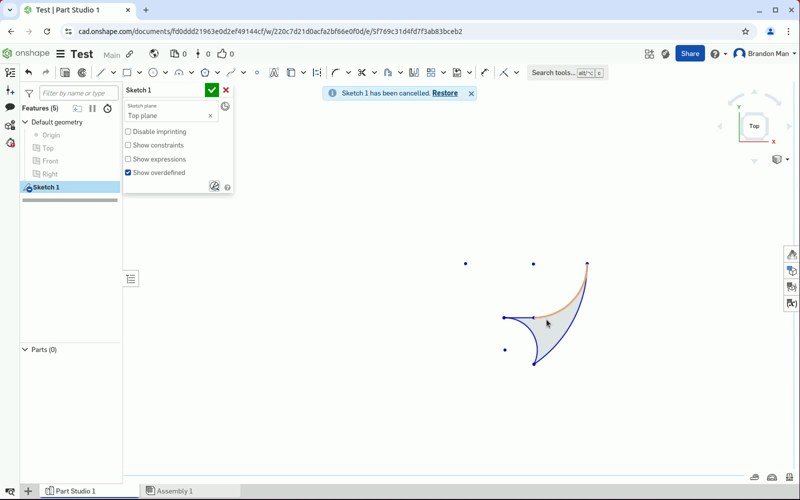
scroll(6)
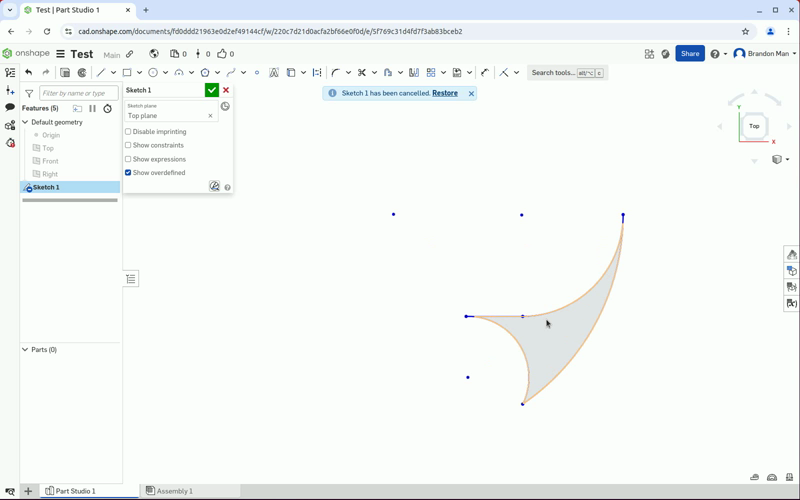
scroll(6)
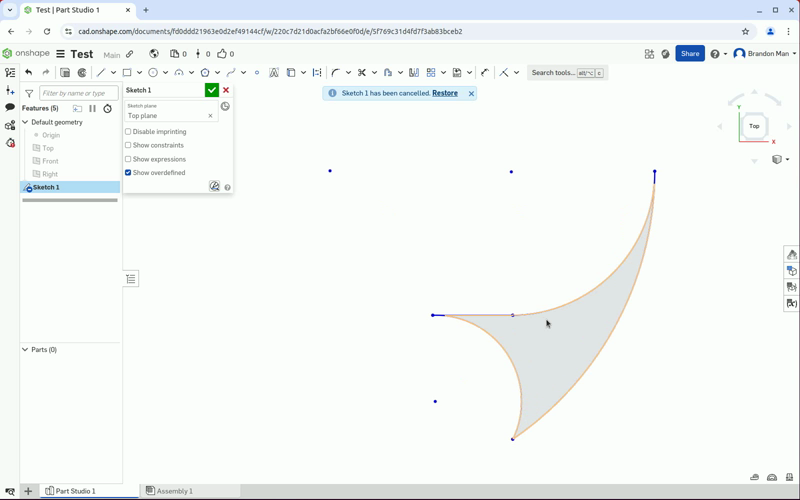
scroll(6)
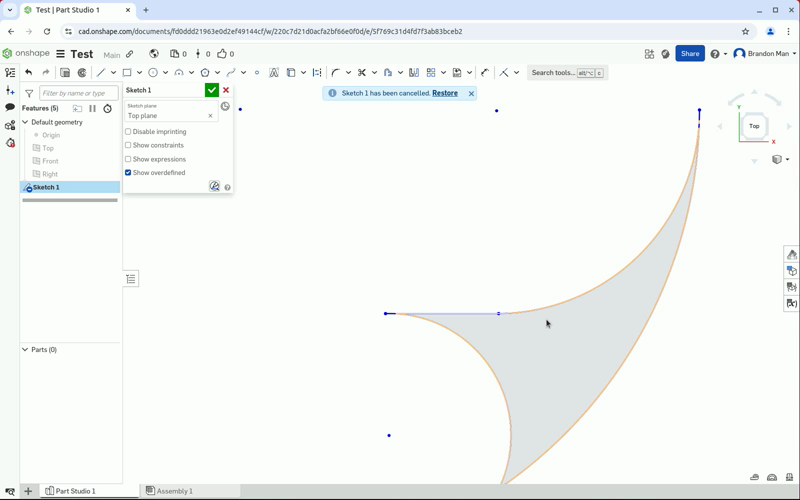
scroll(6)
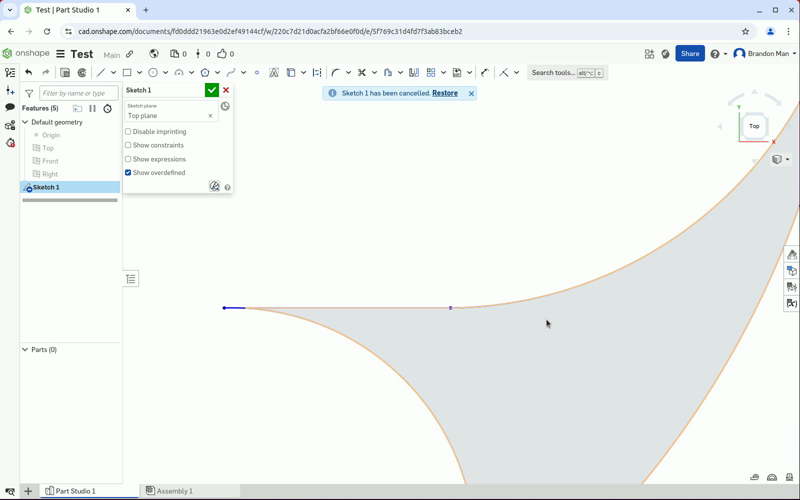
click(546, 319)
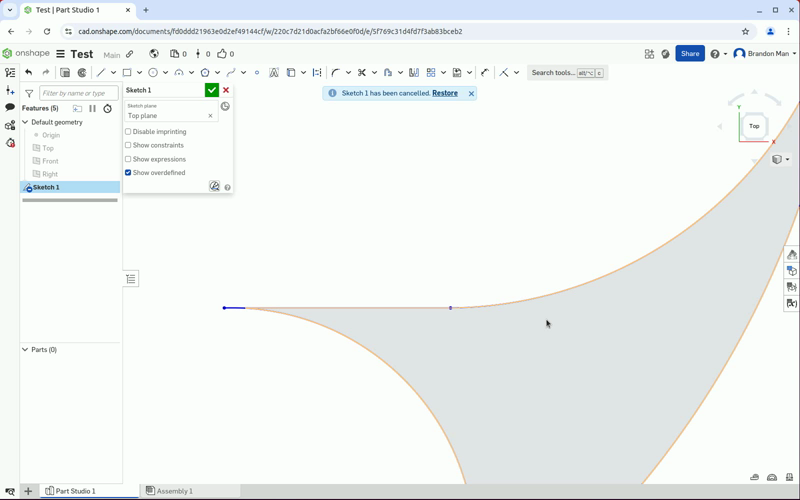
scroll(-6)
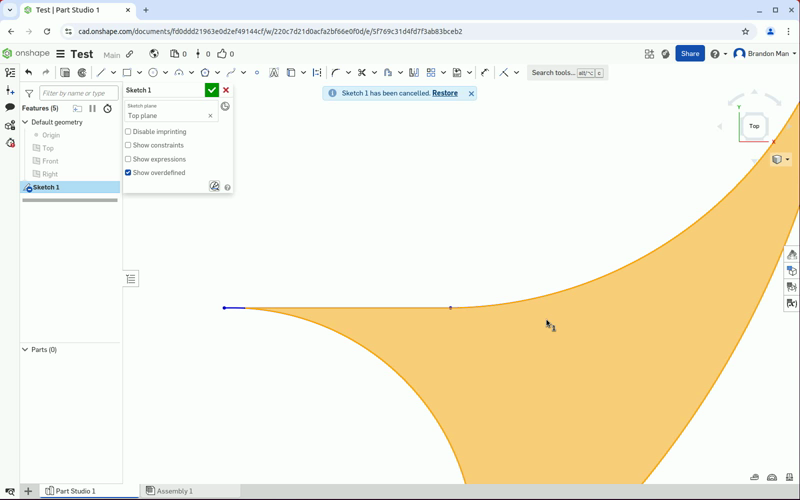
scroll(-6)
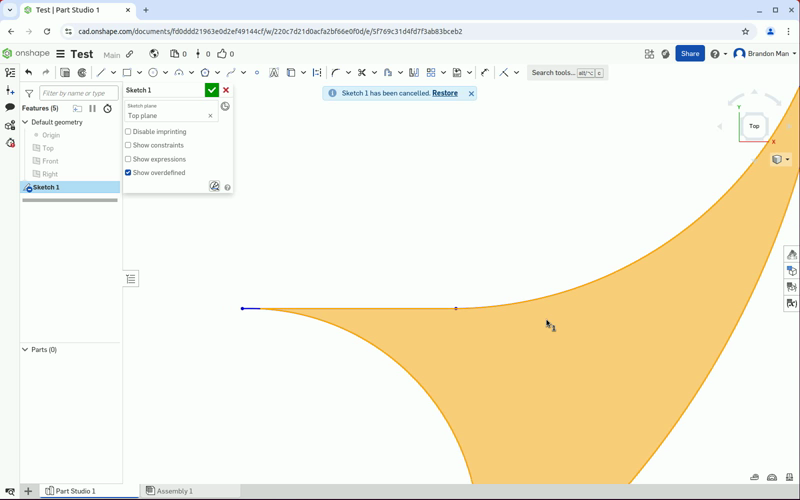
scroll(-6)
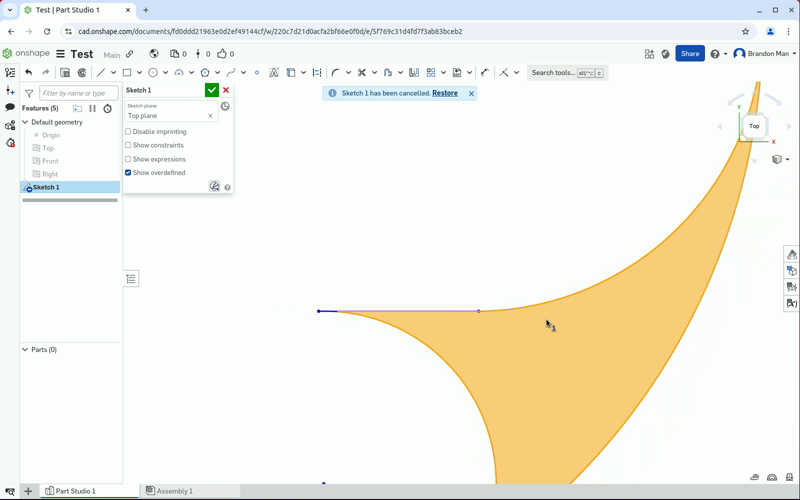
scroll(-6)
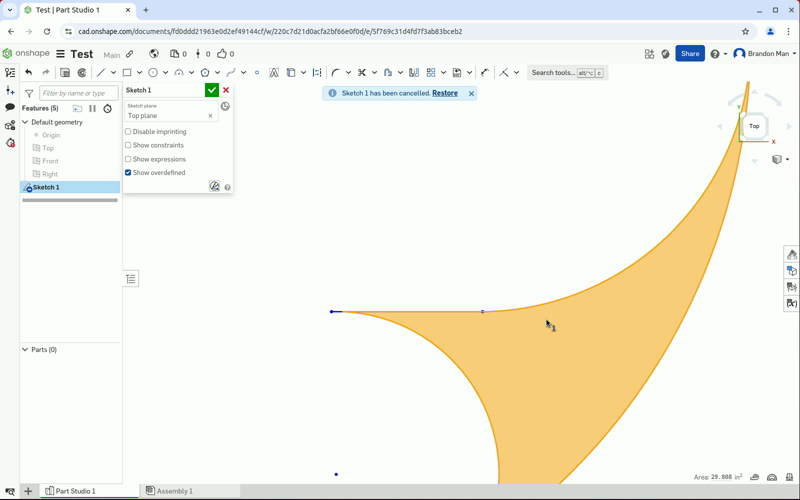
scroll(-6)
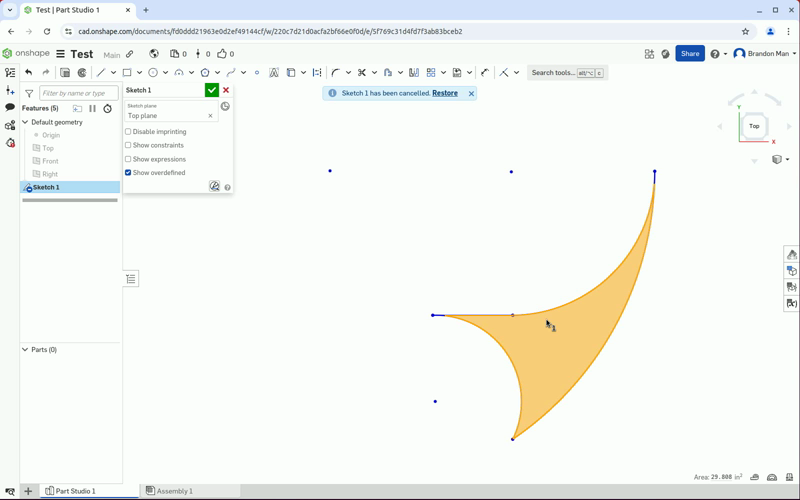
scroll(-6)
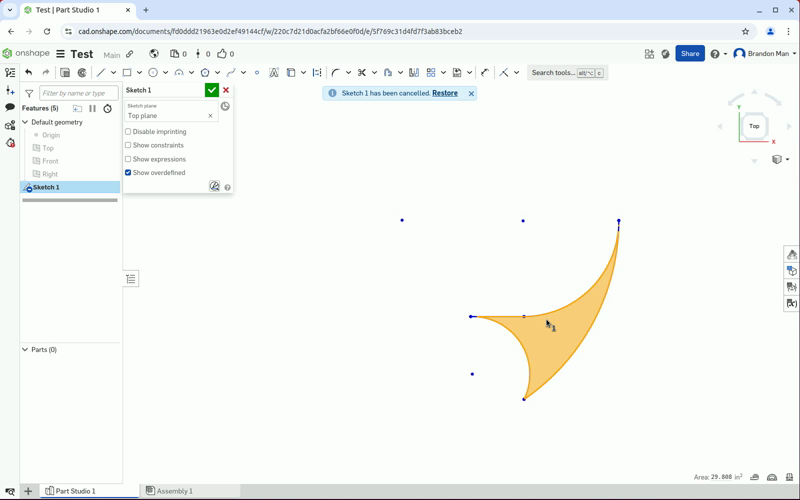
scroll(-6)
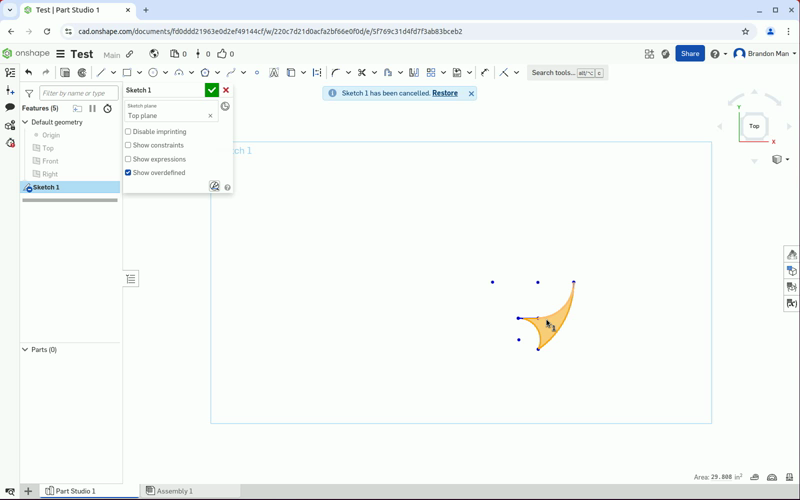
mouse_move(73, 352)
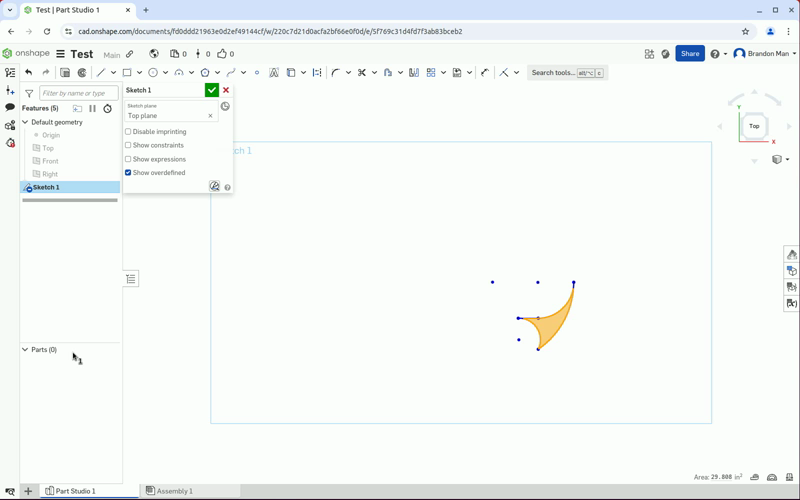
key(shift+y)
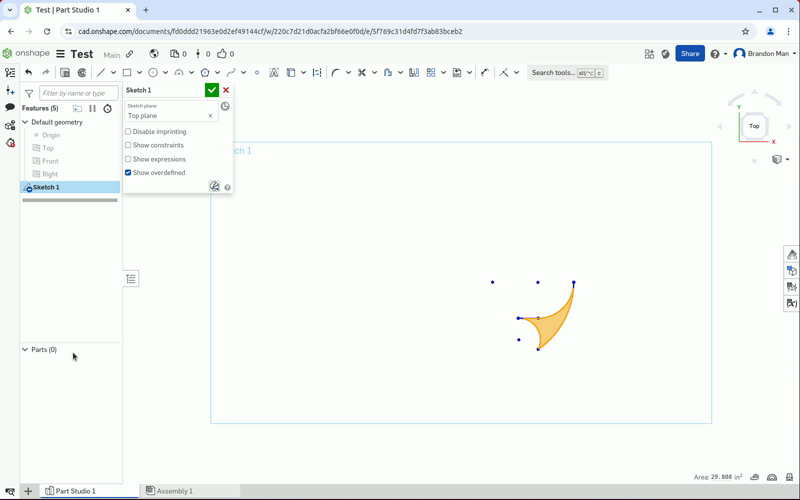
key(shift+e)
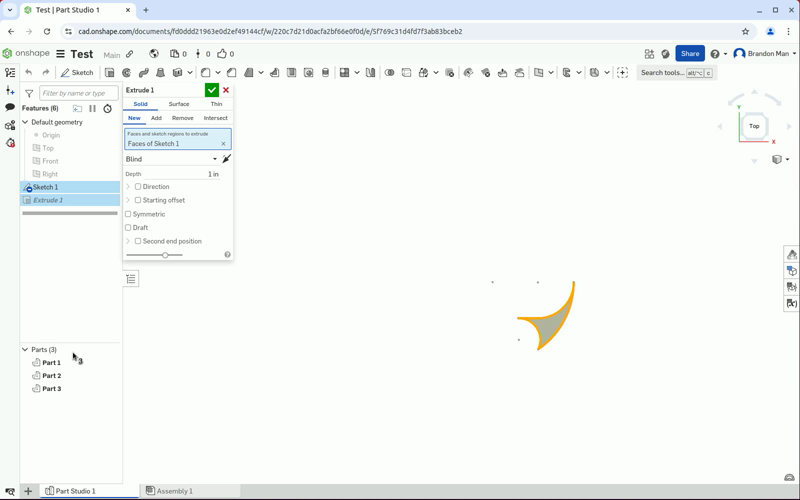
mouse_move(143, 106)
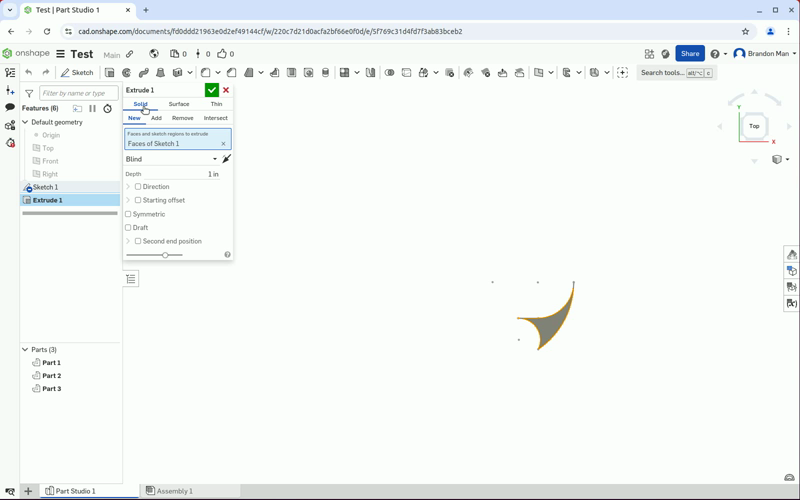
click(143, 106)
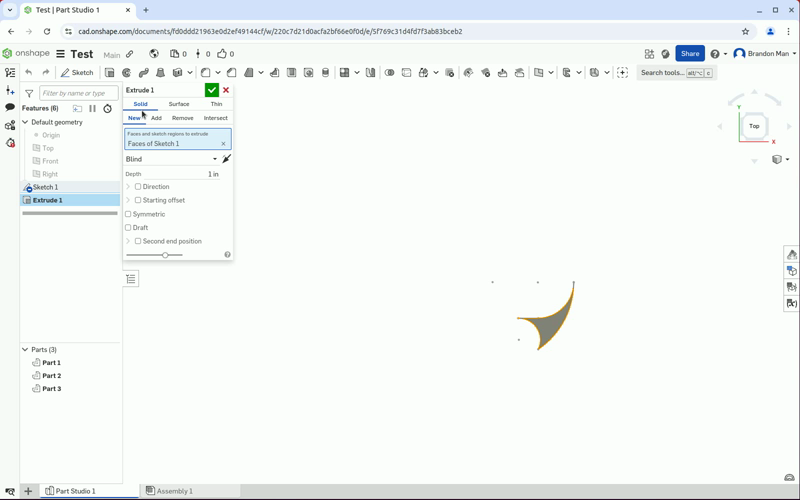
mouse_move(137, 120)
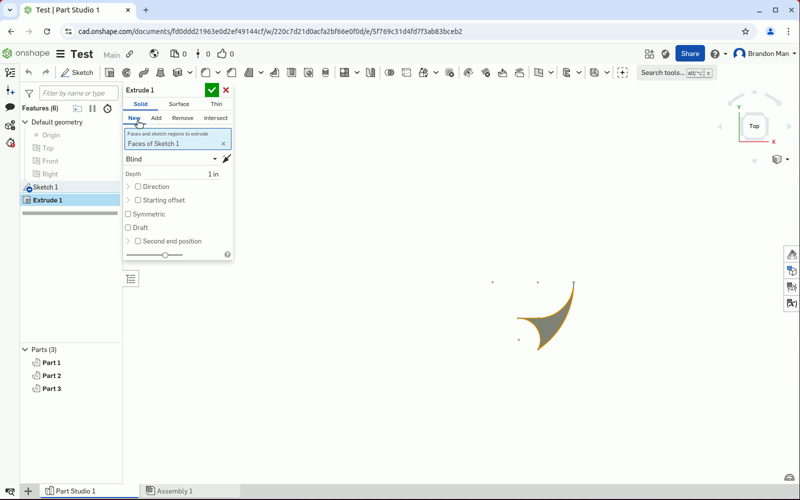
click(137, 120)
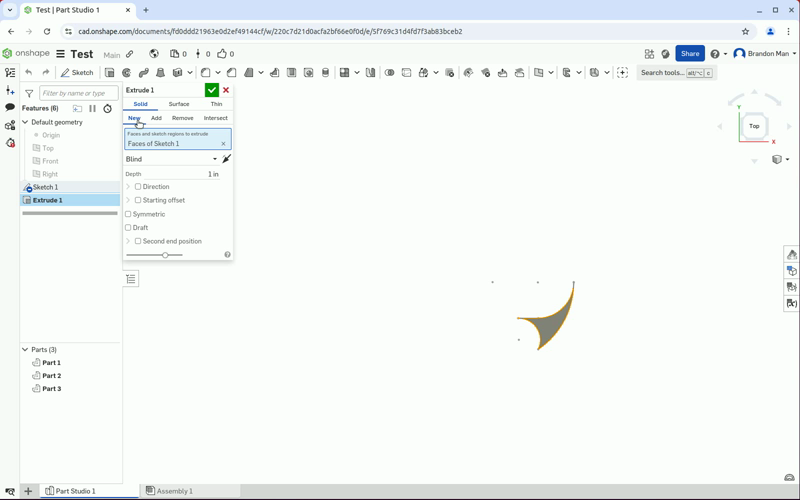
key(tab, 4)
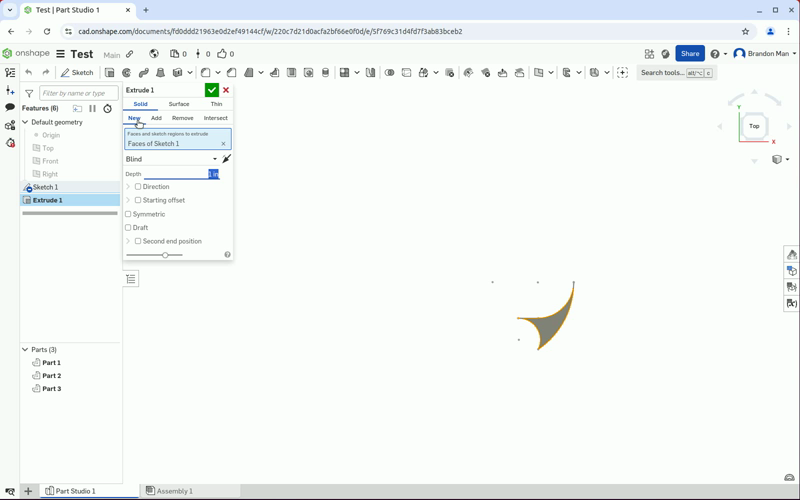
text(3.129)
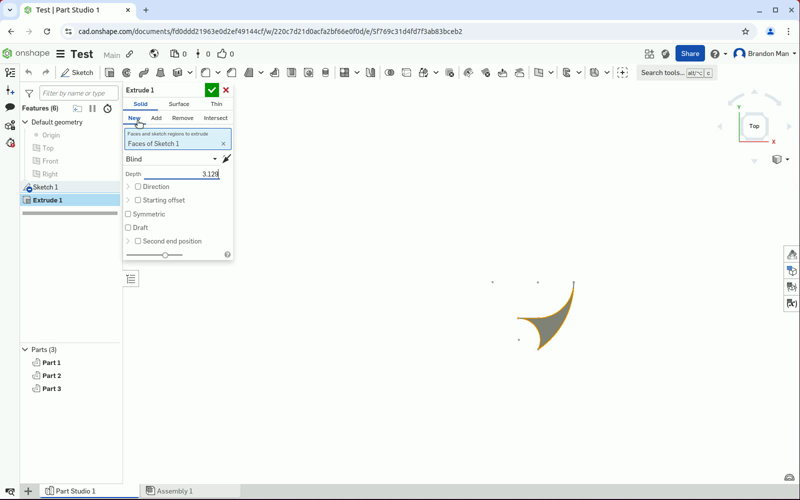
key(enter)
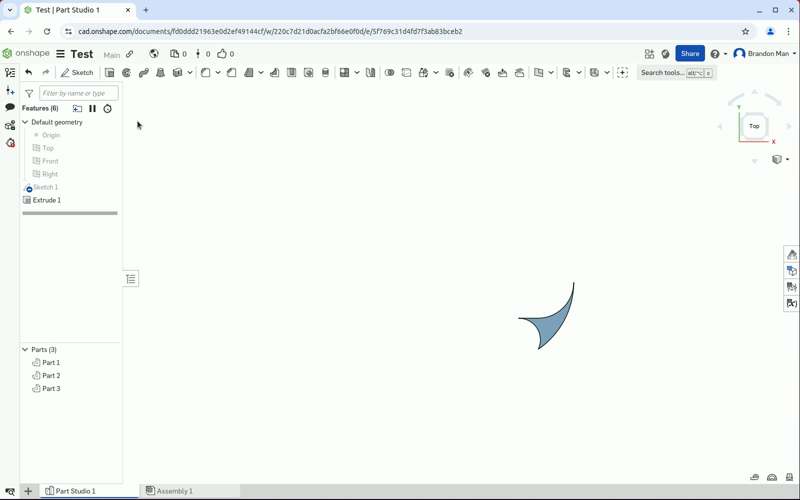
key(shift+h)
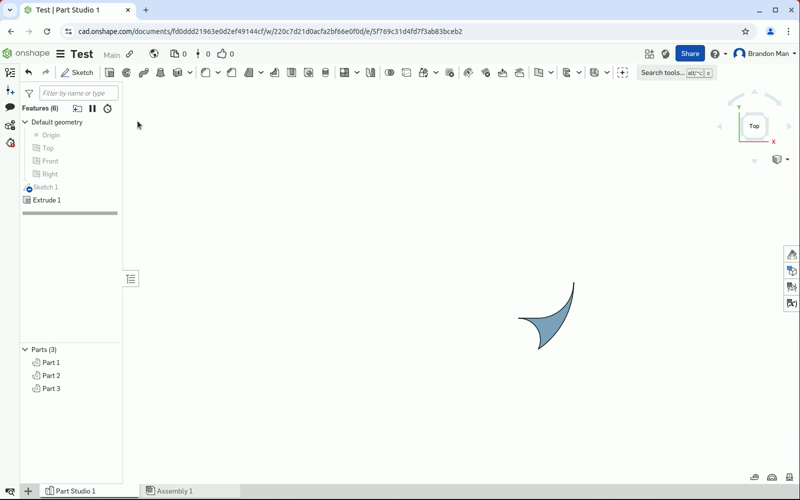
key(shift+h)
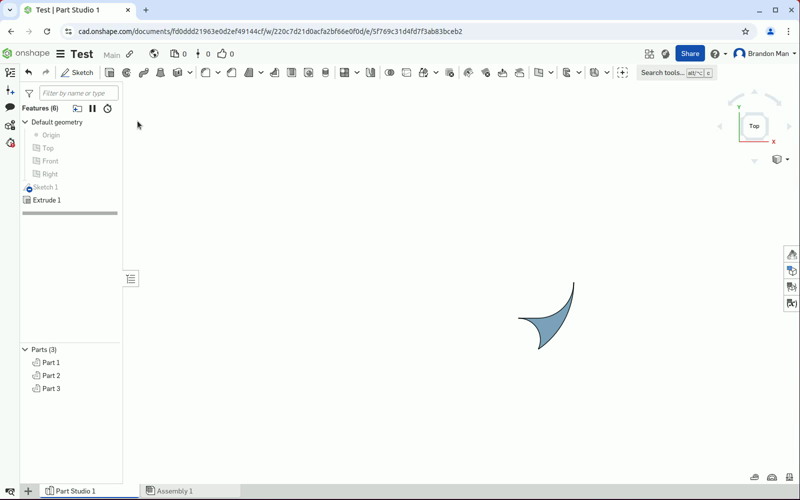
mouse_move(73, 189)
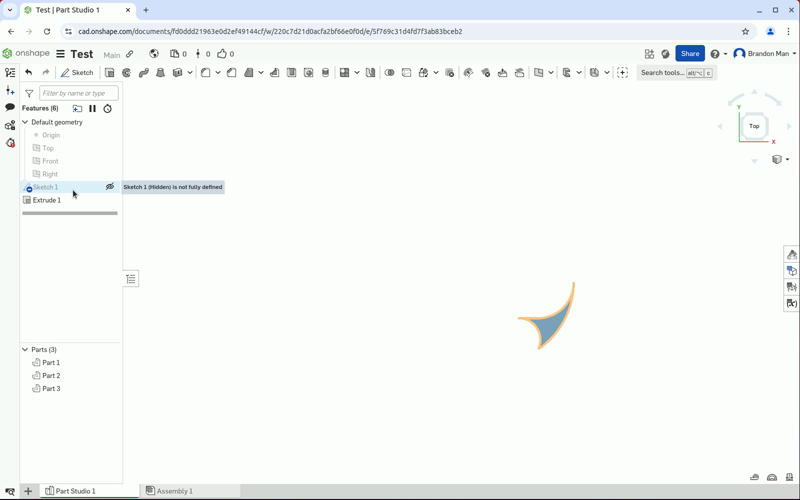
click(73, 189)
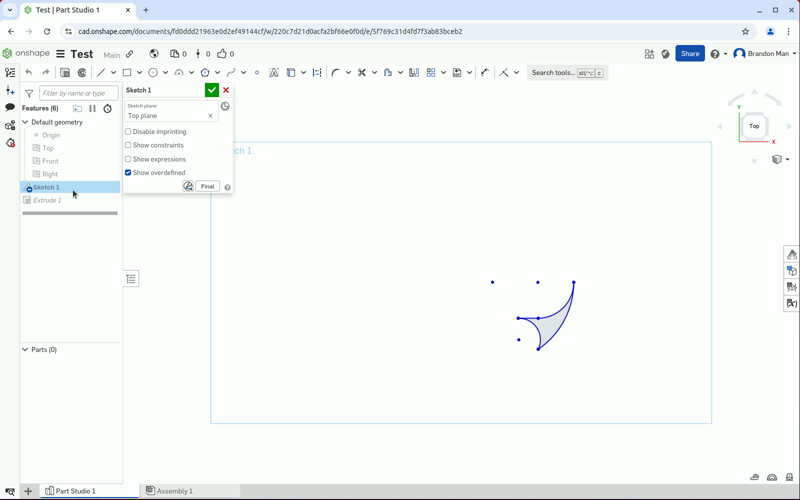
mouse_move(229, 92)
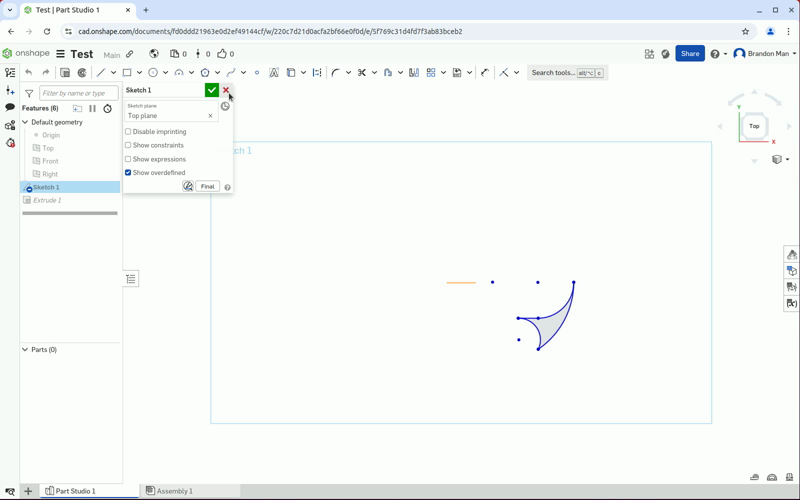
click(229, 92)
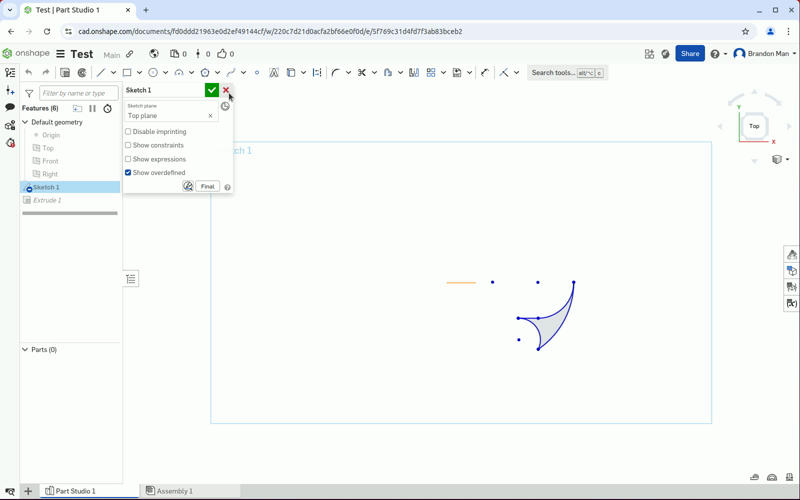
key(shift+s)
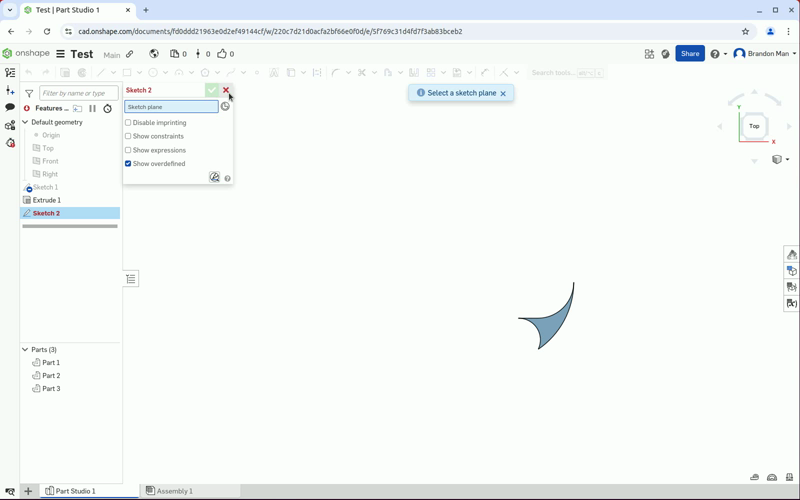
mouse_move(73, 150)
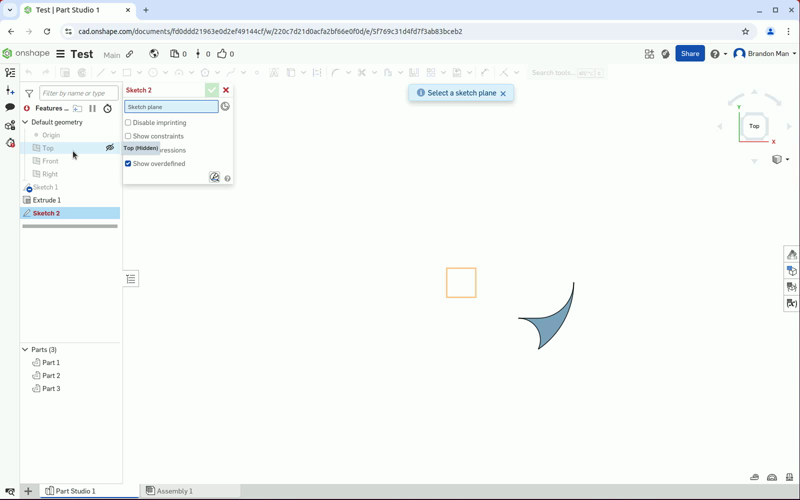
click(73, 150)
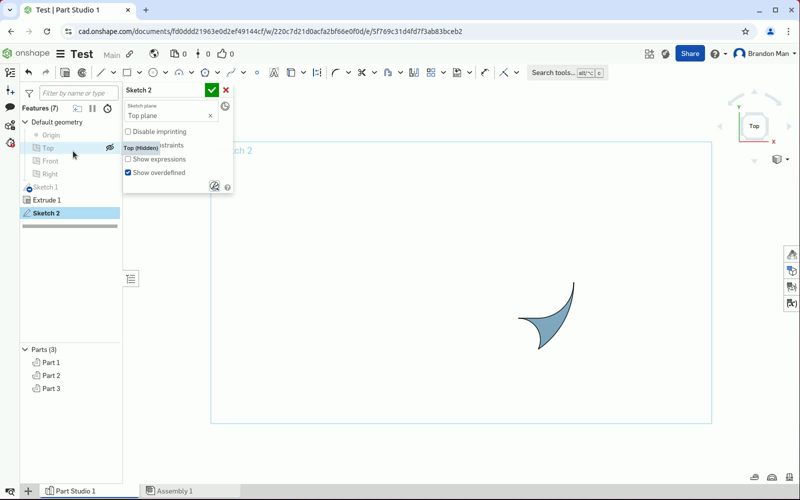
mouse_move(73, 352)
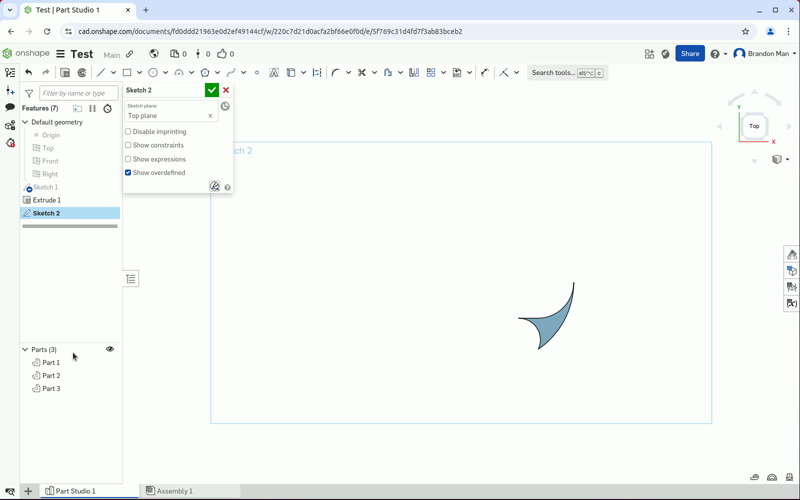
key(y)
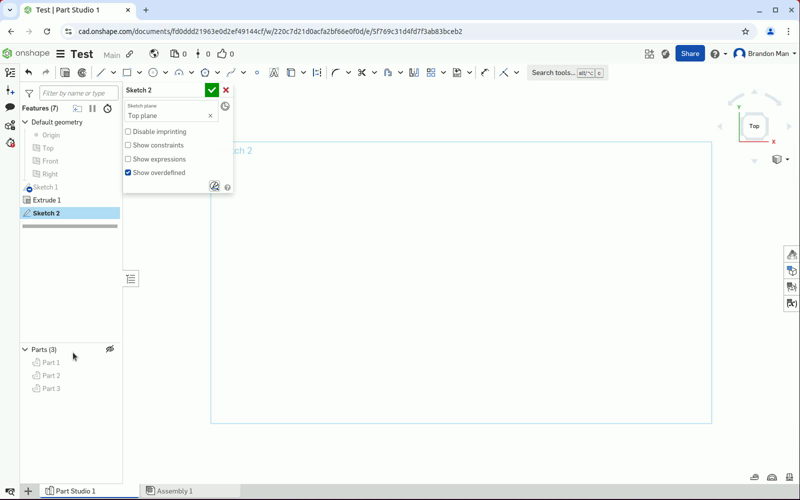
key(a)
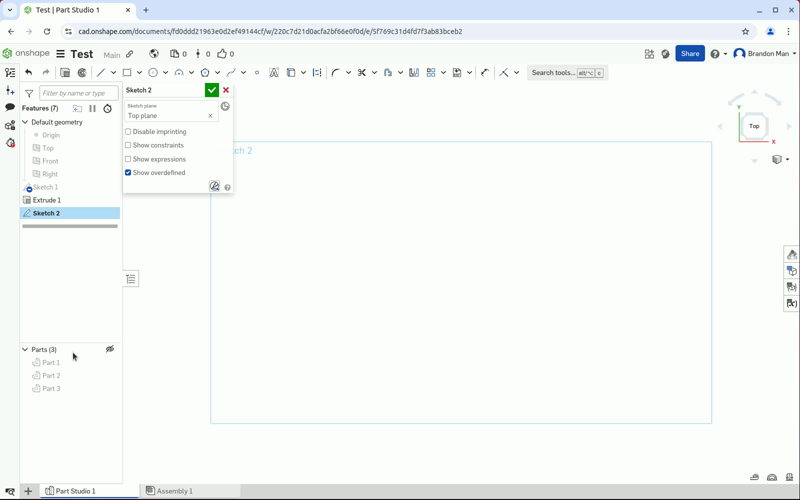
key_down(shift)
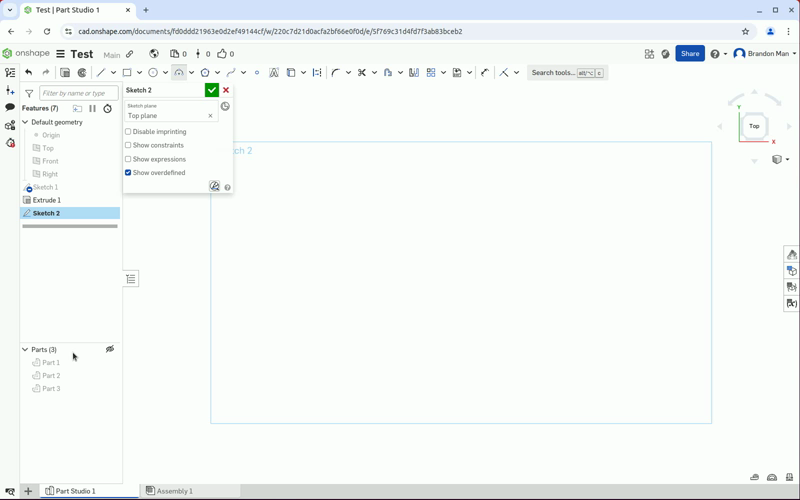
mouse_move(348, 282)
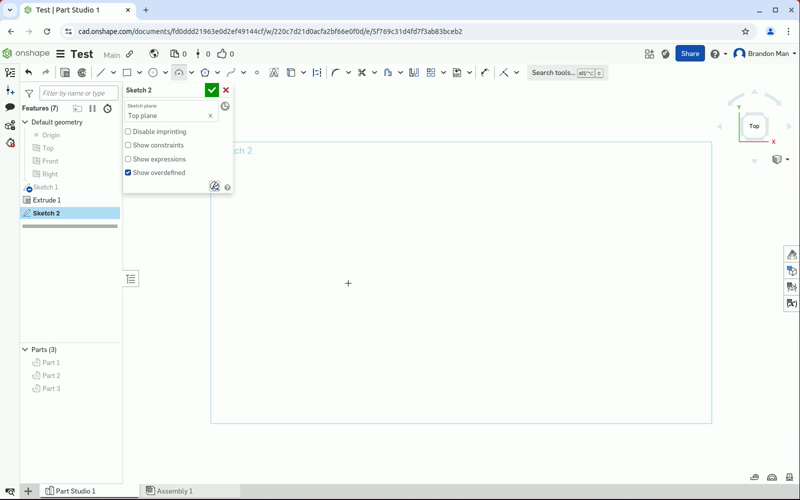
click(348, 282)
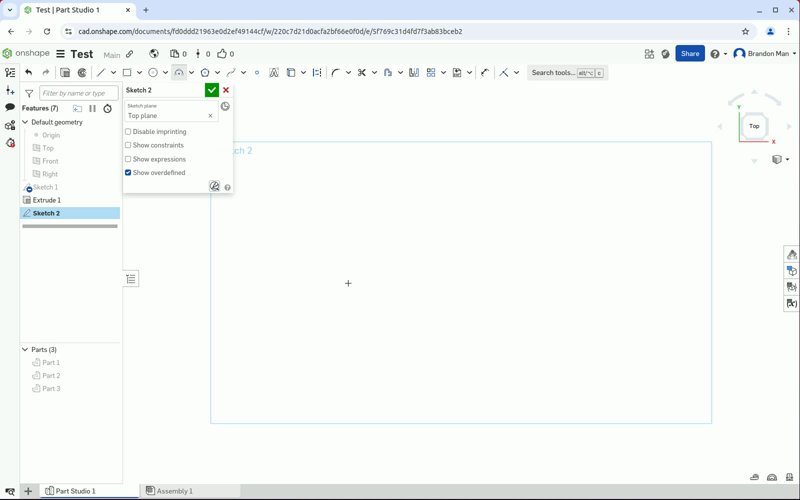
key_up(shift)
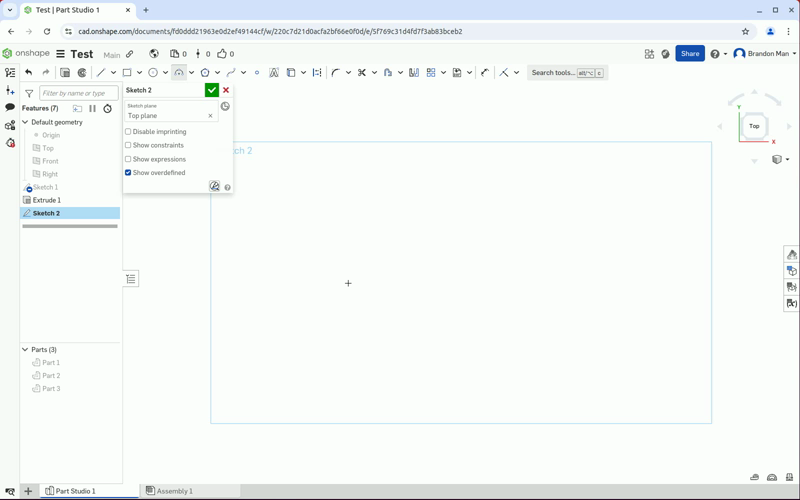
key_down(shift)
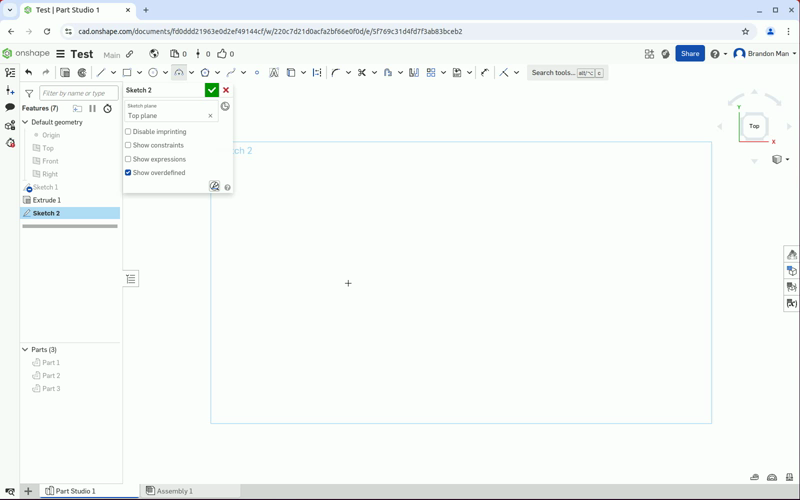
mouse_move(383, 348)
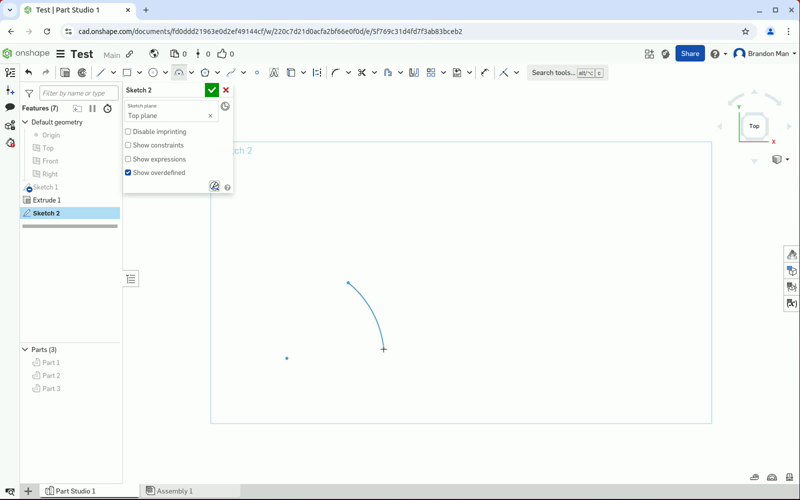
click(383, 348)
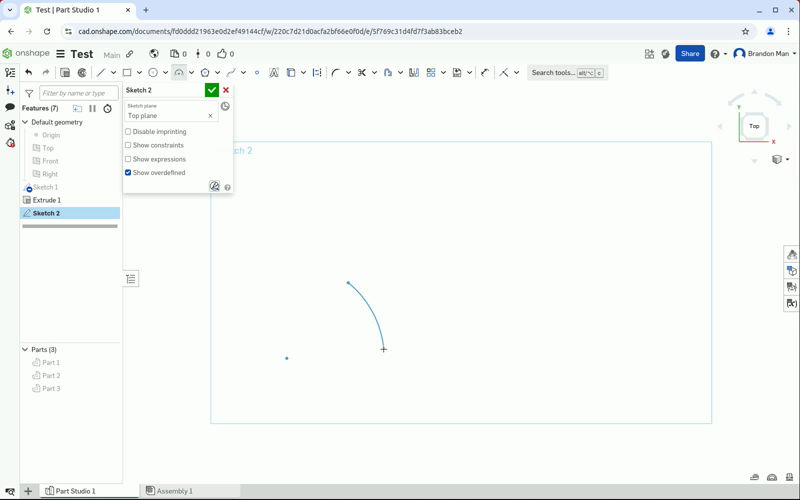
mouse_move(357, 320)
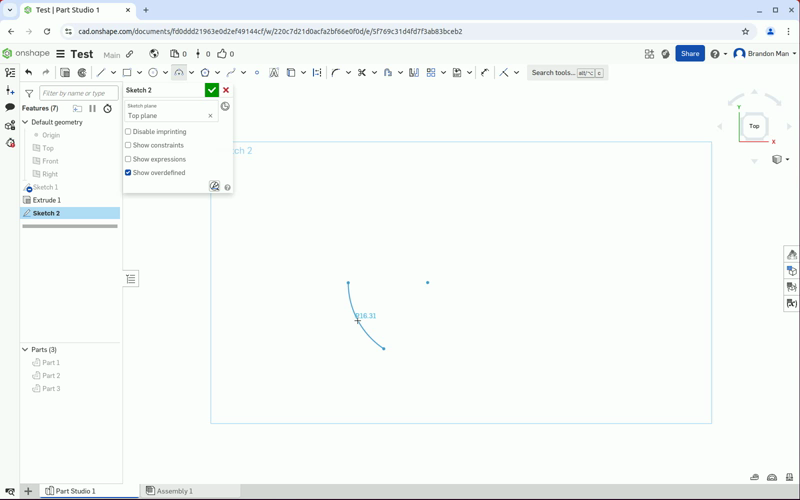
click(357, 320)
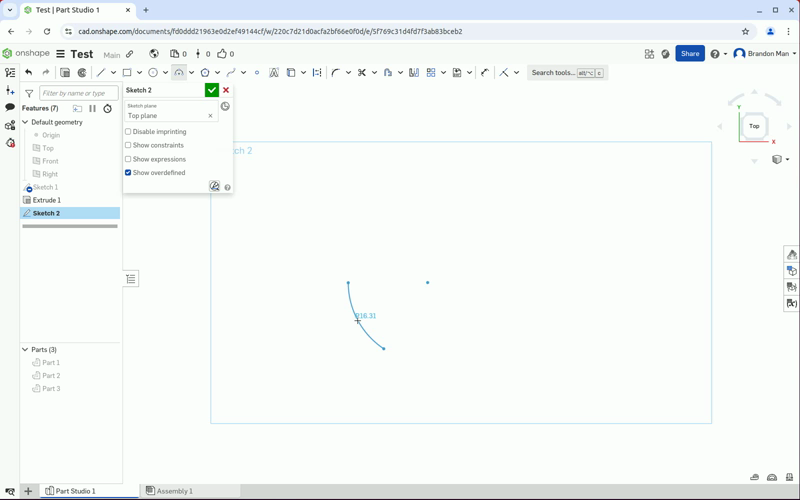
key_up(shift)
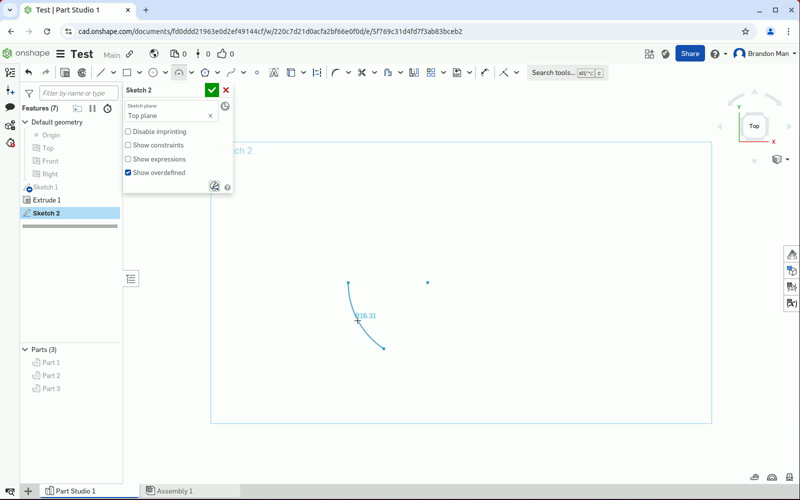
mouse_move(383, 348)
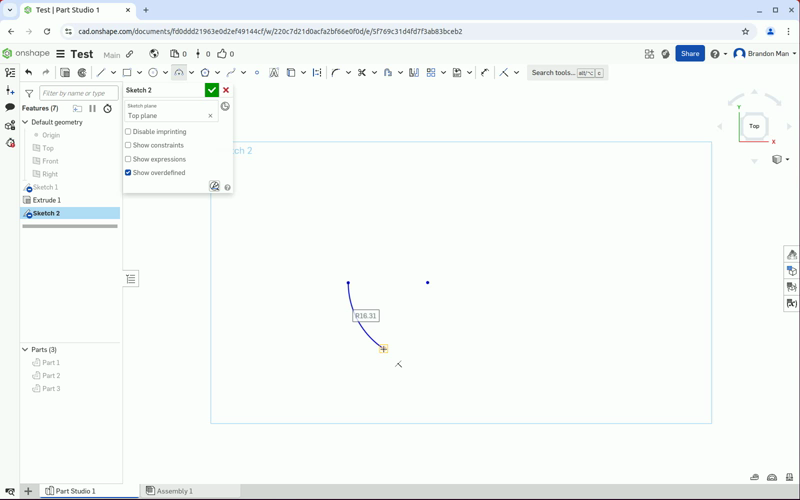
click(383, 348)
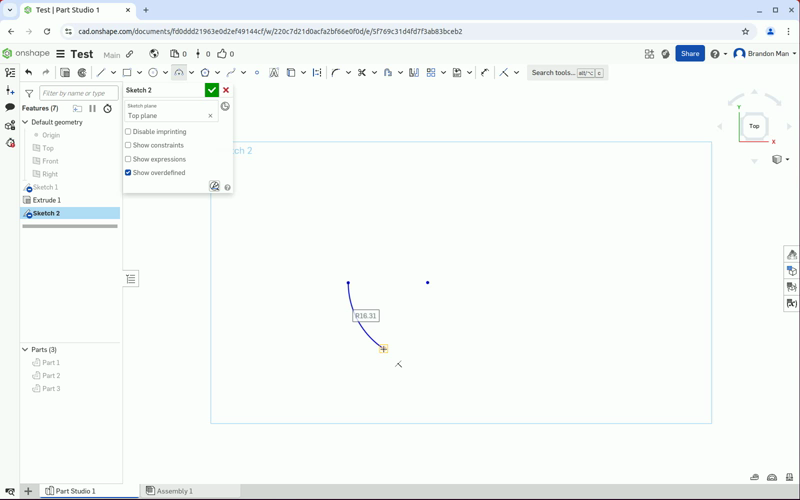
key_down(shift)
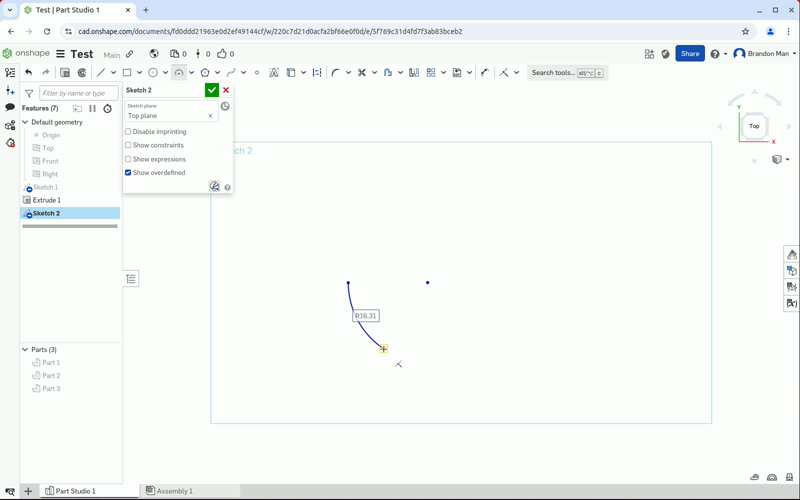
mouse_move(403, 318)
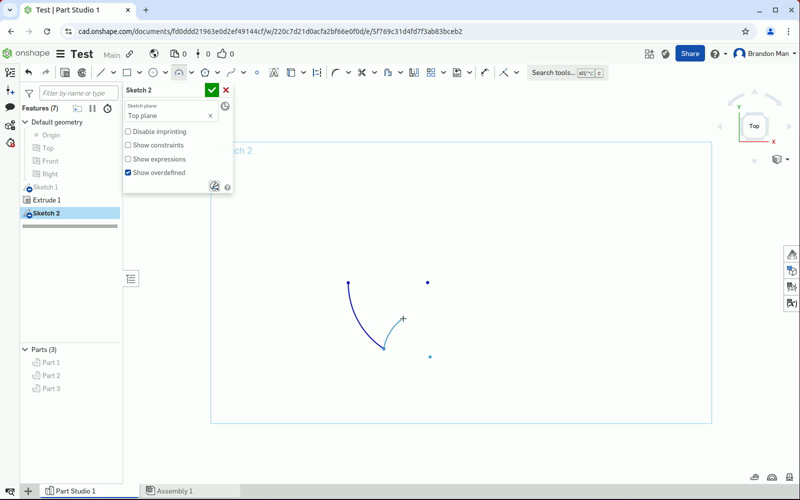
click(403, 318)
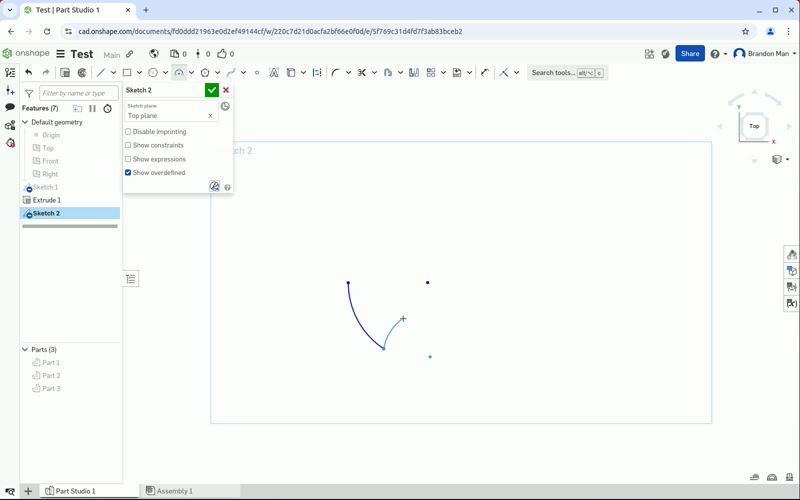
mouse_move(385, 328)
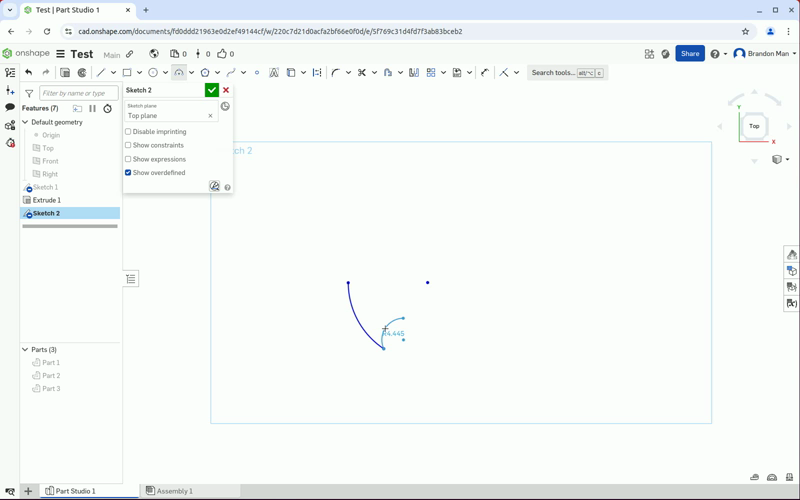
click(385, 328)
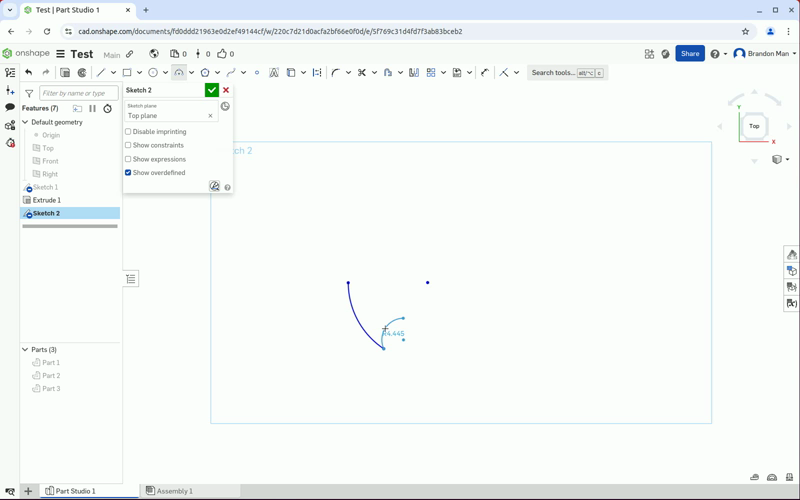
key_up(shift)
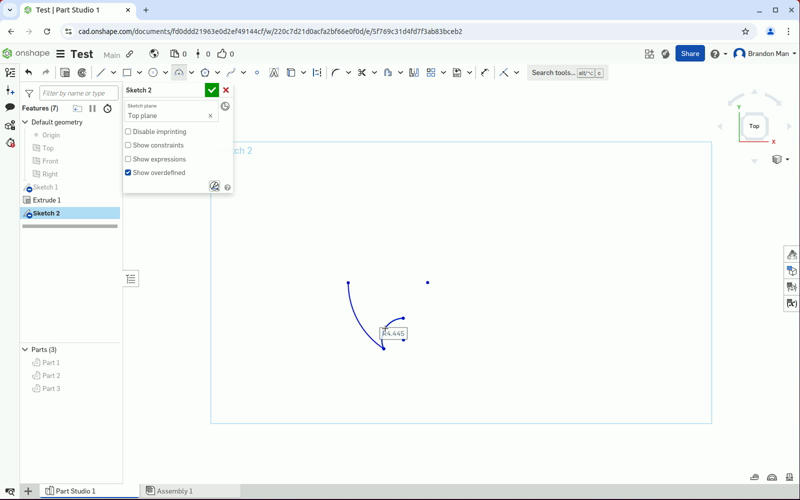
key(esc)
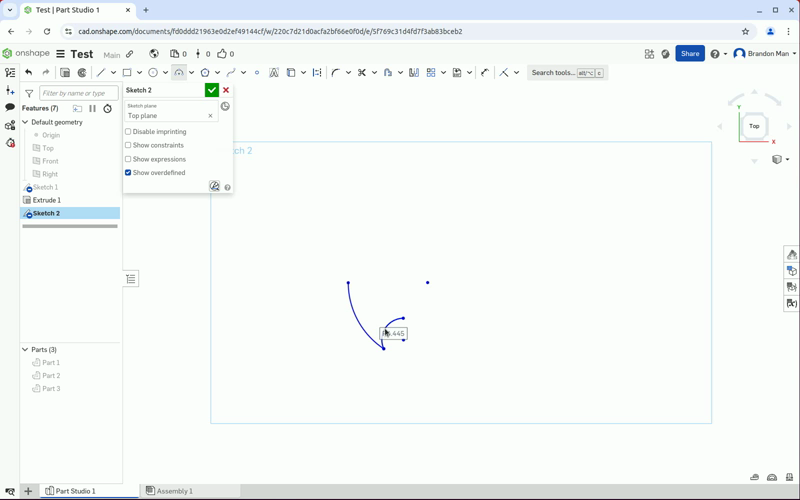
key(l)
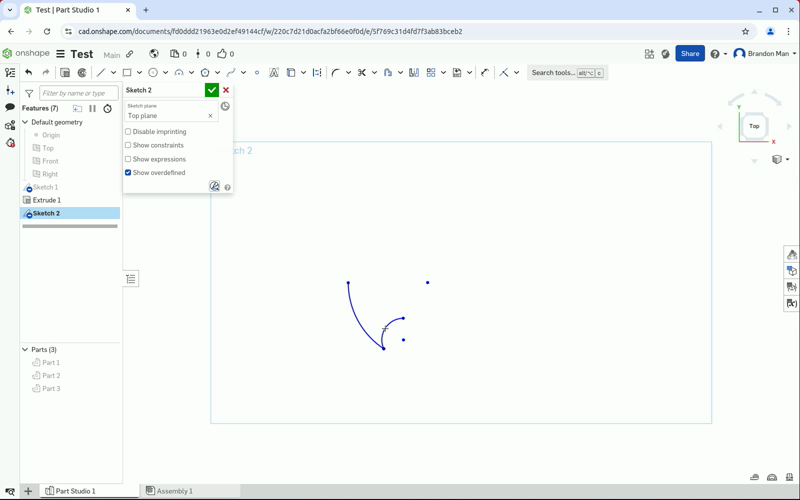
mouse_move(403, 318)
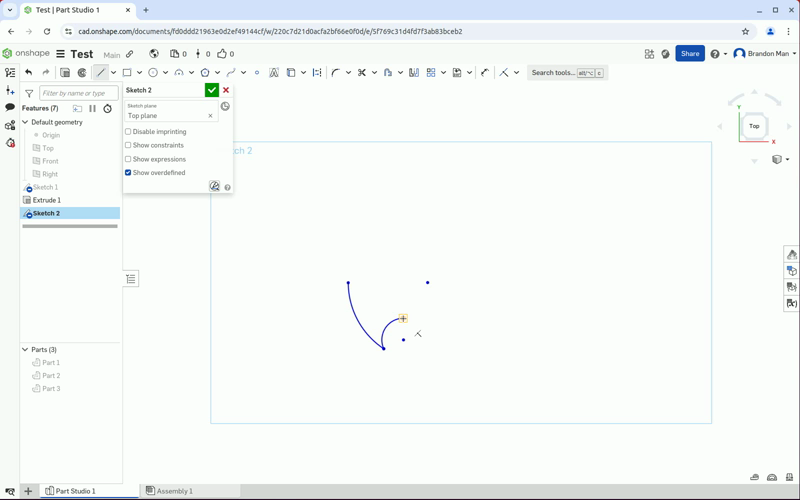
click(403, 318)
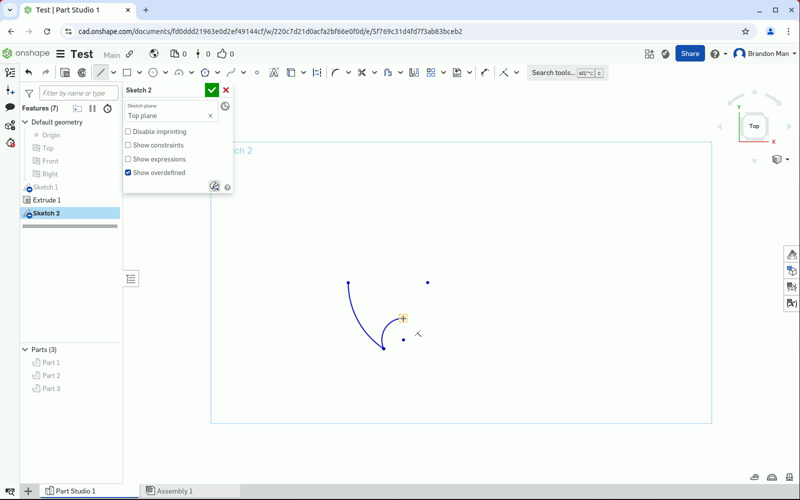
key_down(shift)
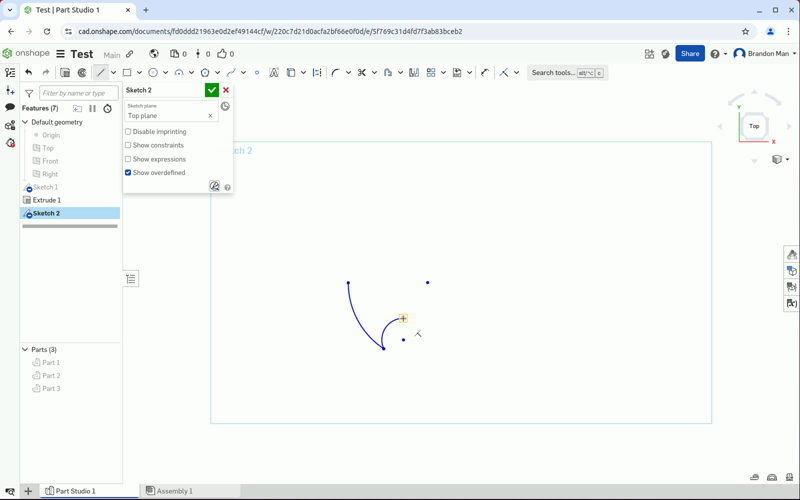
mouse_move(433, 318)
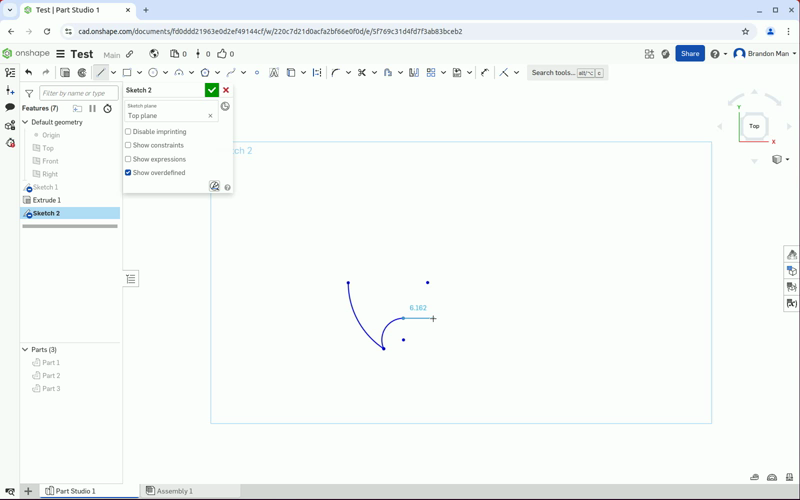
mouse_move(383, 318)
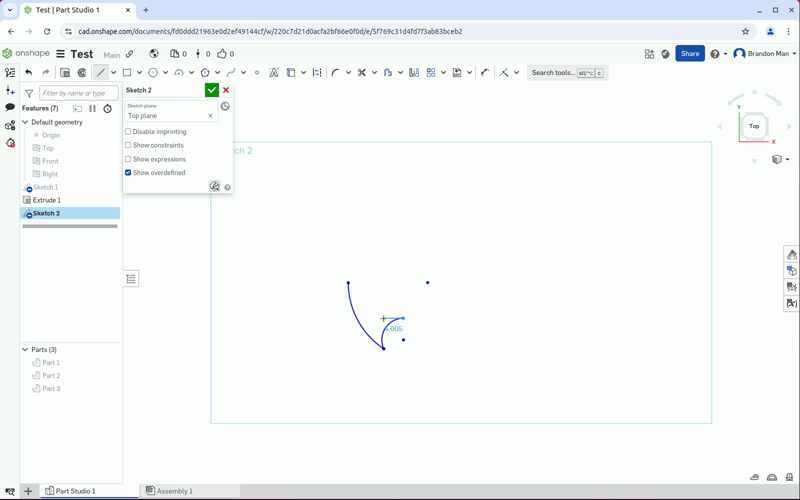
click(383, 318)
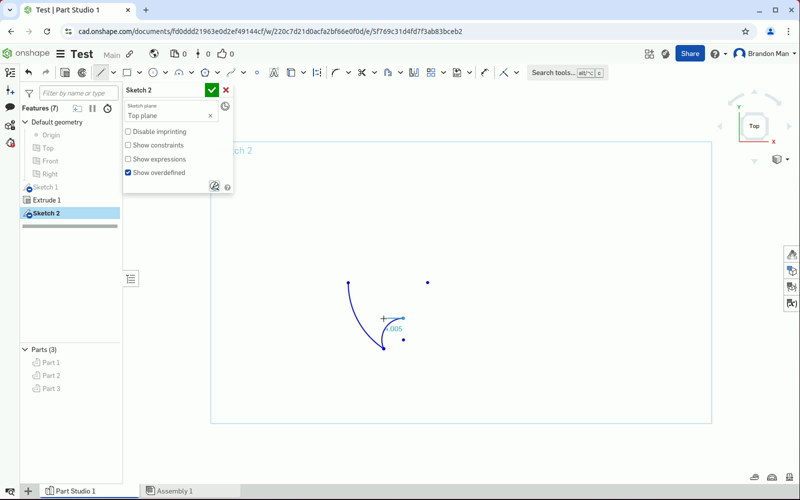
key_up(shift)
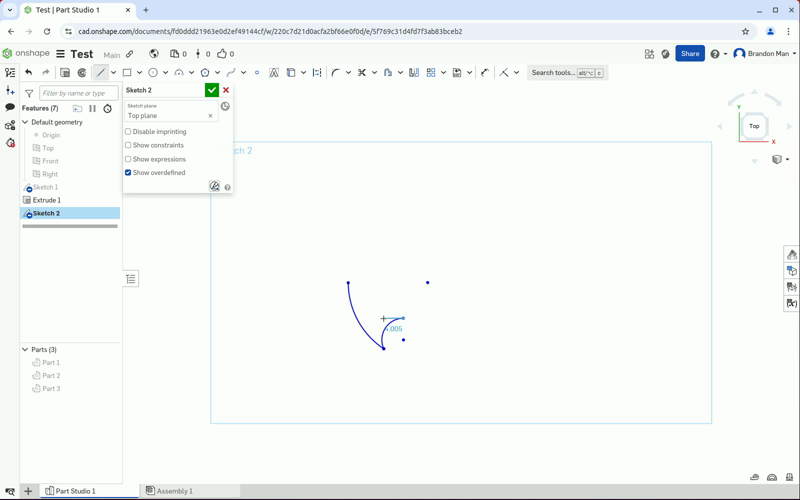
key(esc)
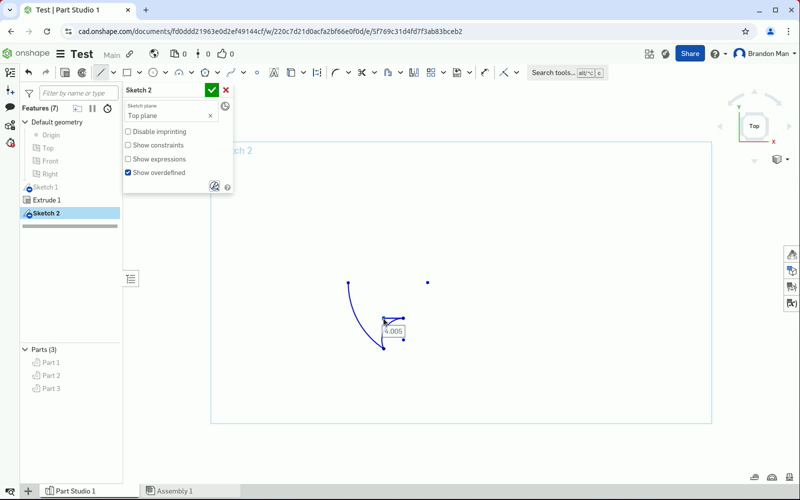
key(a)
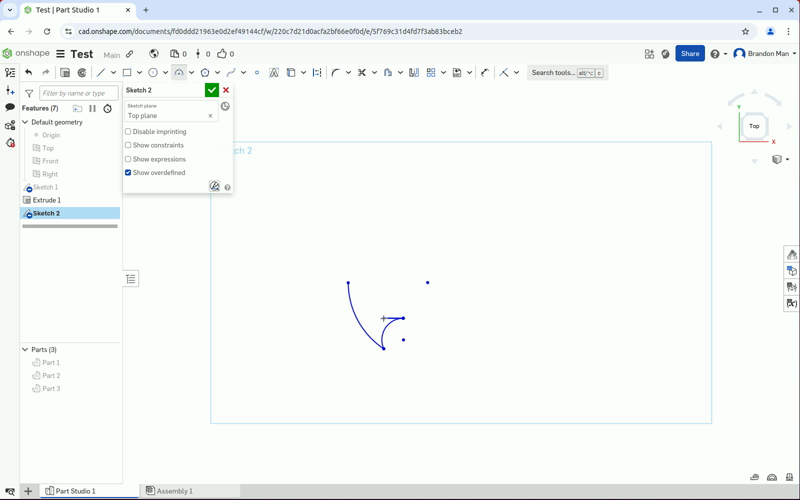
mouse_move(383, 318)
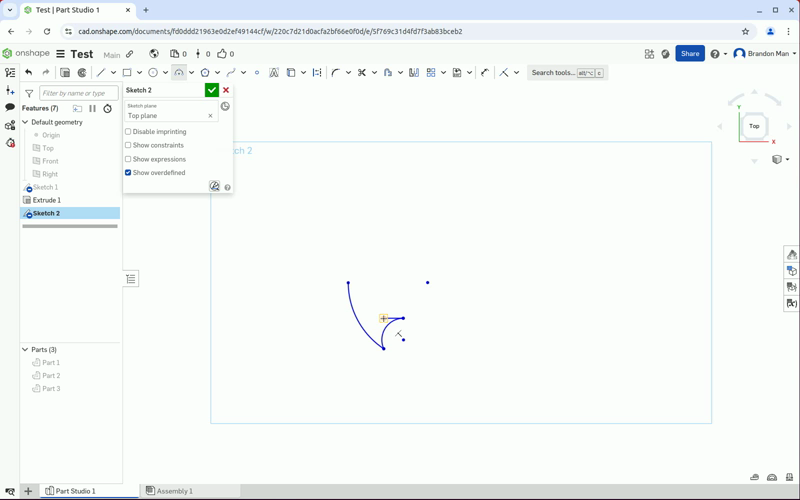
click(383, 318)
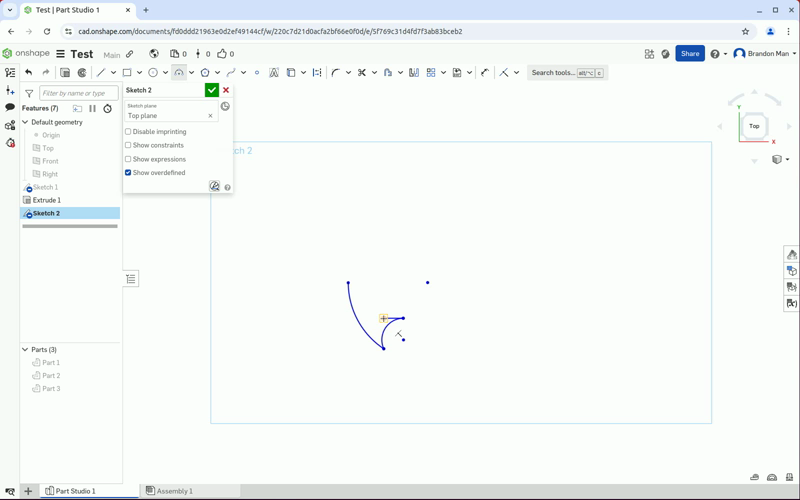
mouse_move(348, 282)
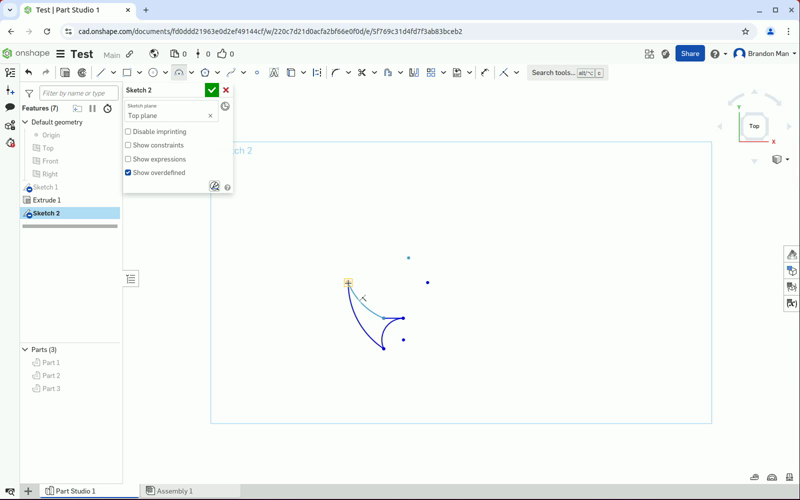
click(348, 282)
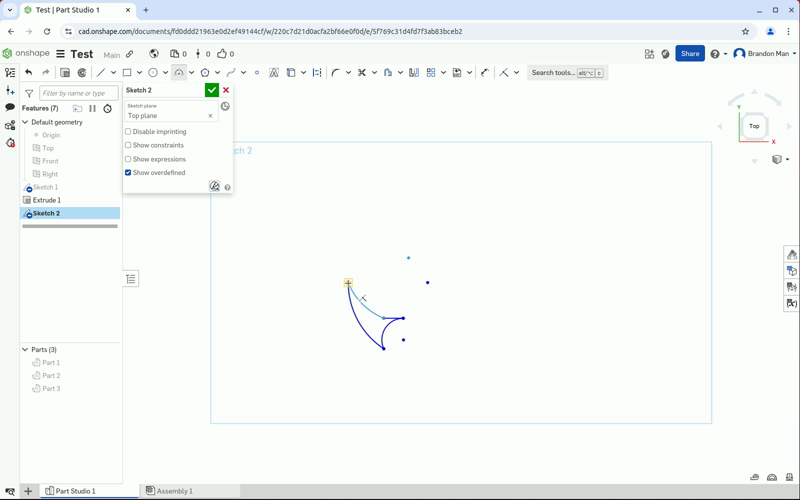
key_down(shift)
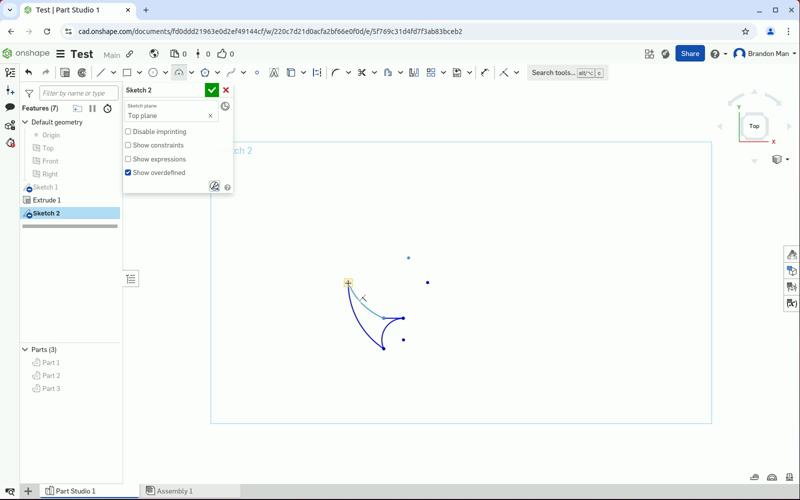
mouse_move(358, 308)
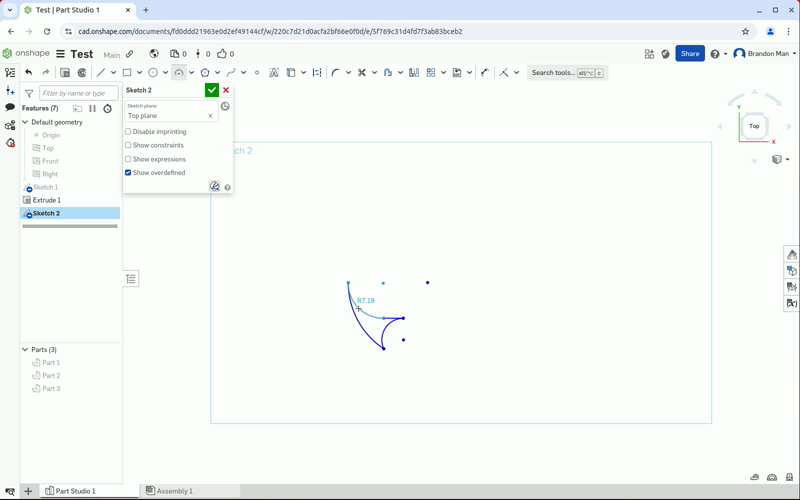
click(358, 308)
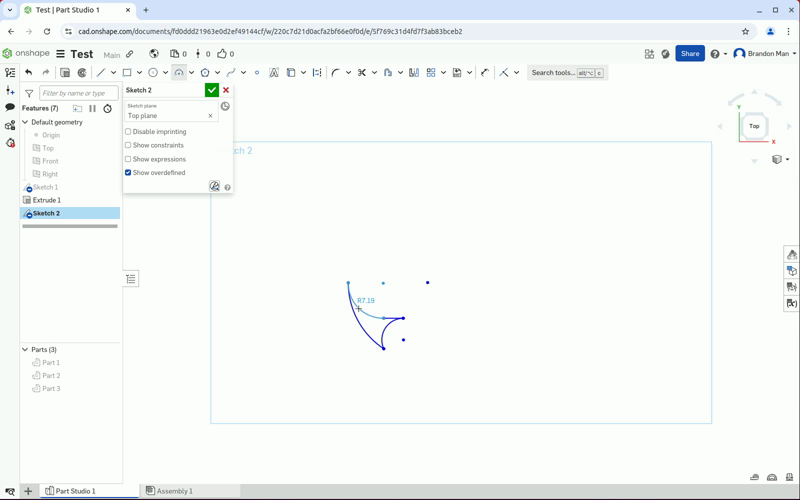
key_up(shift)
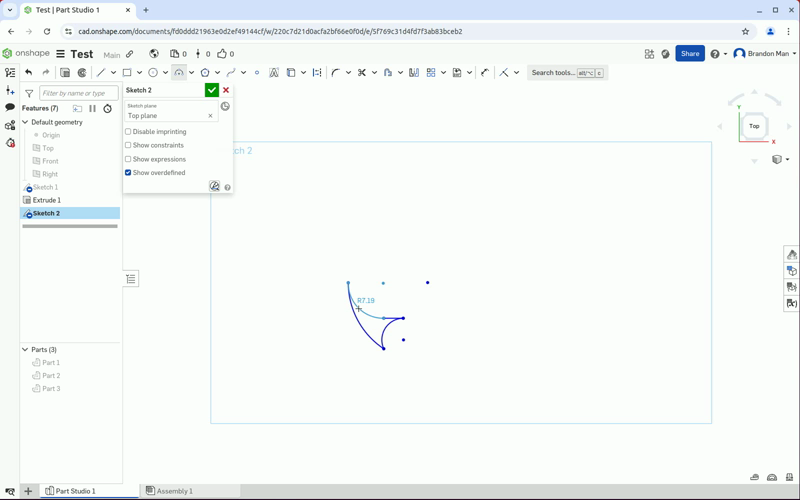
key(esc)
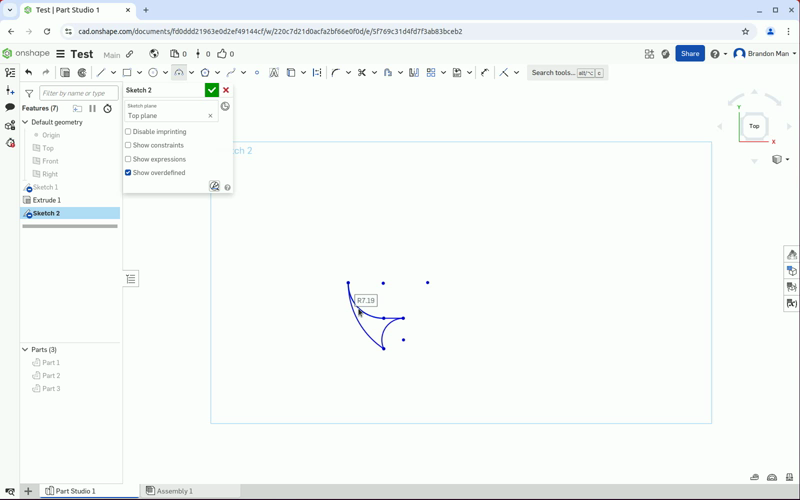
mouse_move(392, 319)
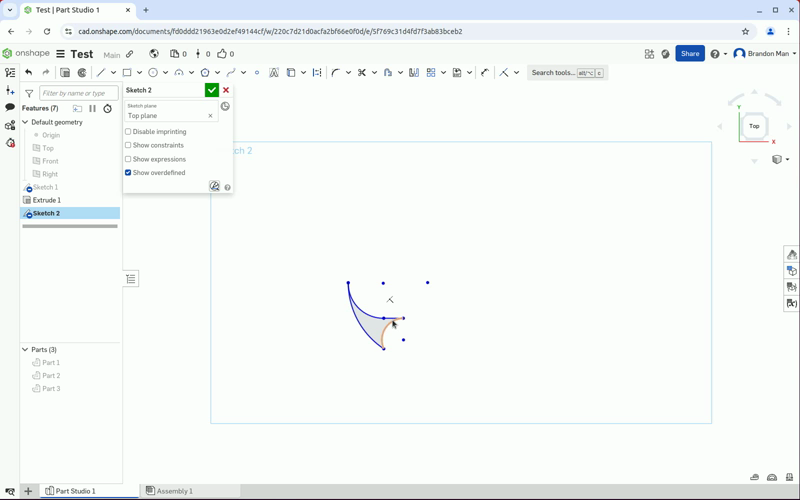
scroll(6)
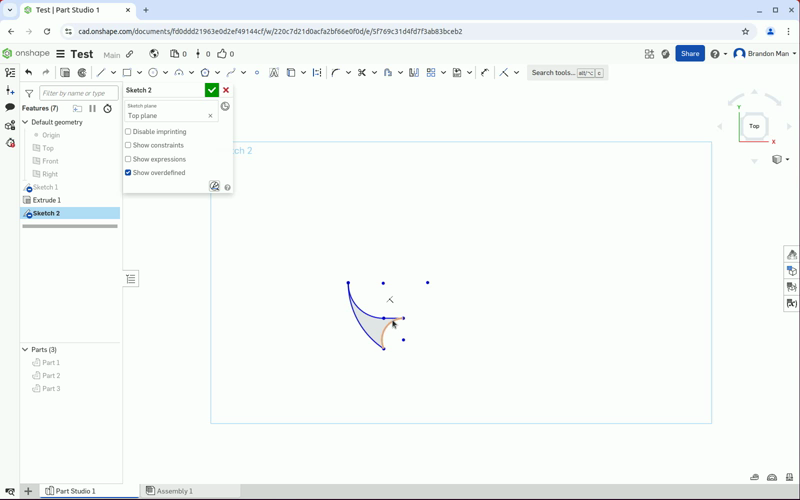
scroll(6)
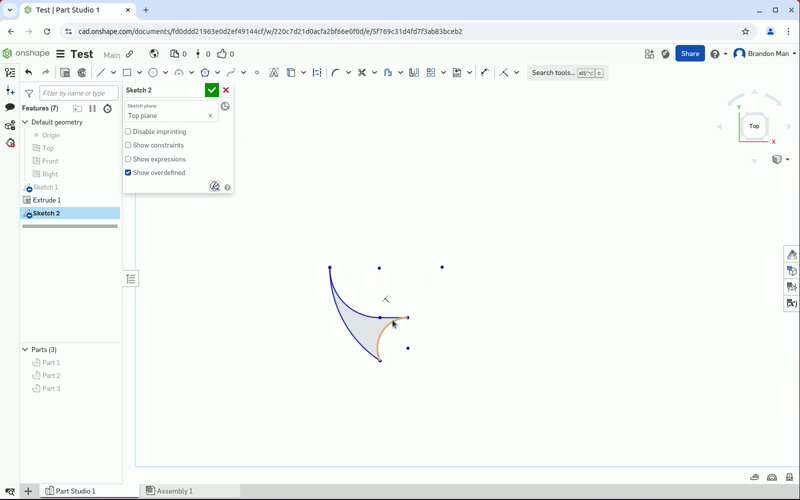
scroll(6)
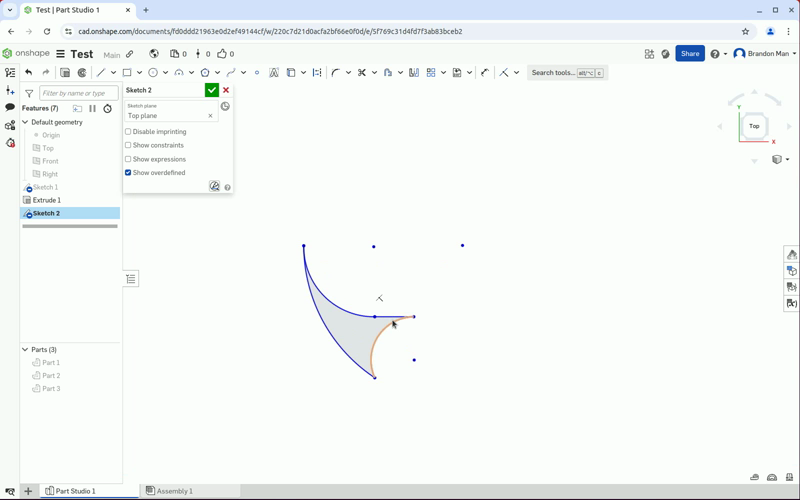
scroll(6)
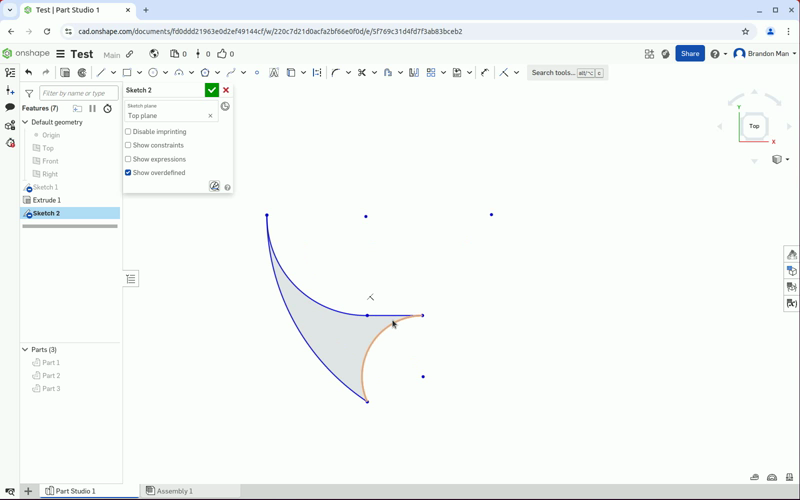
scroll(6)
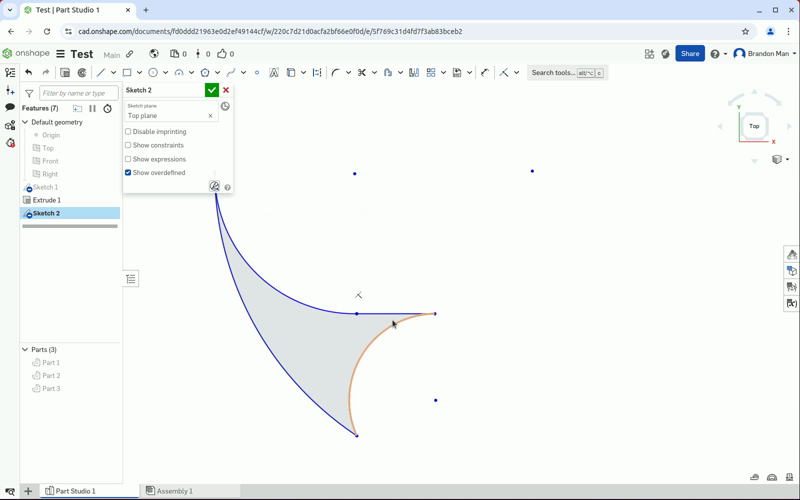
scroll(6)
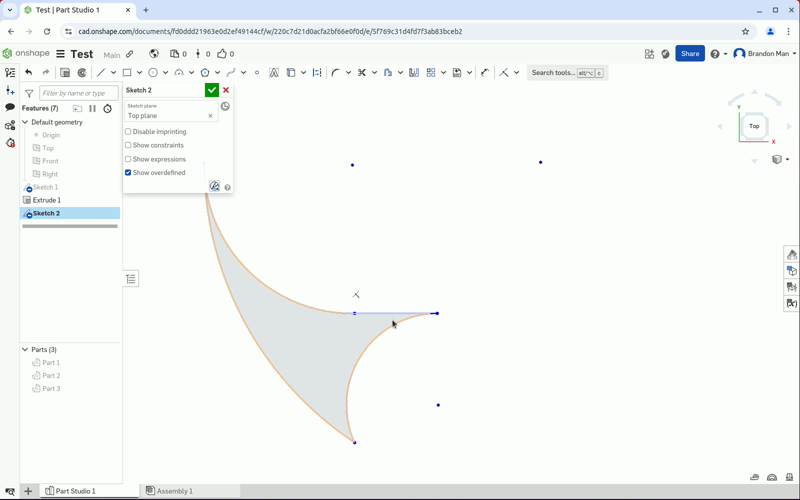
scroll(6)
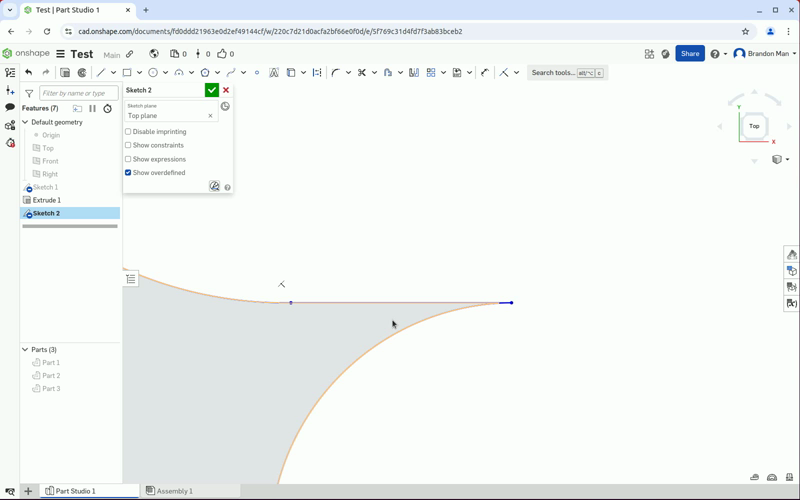
click(392, 319)
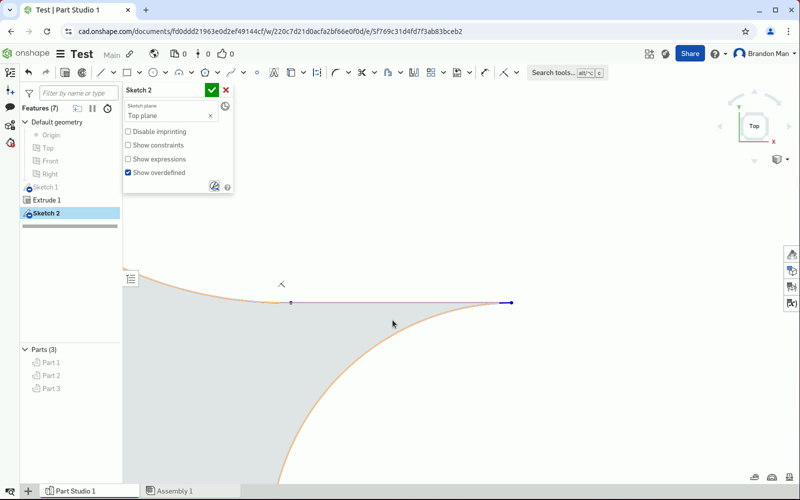
scroll(-6)
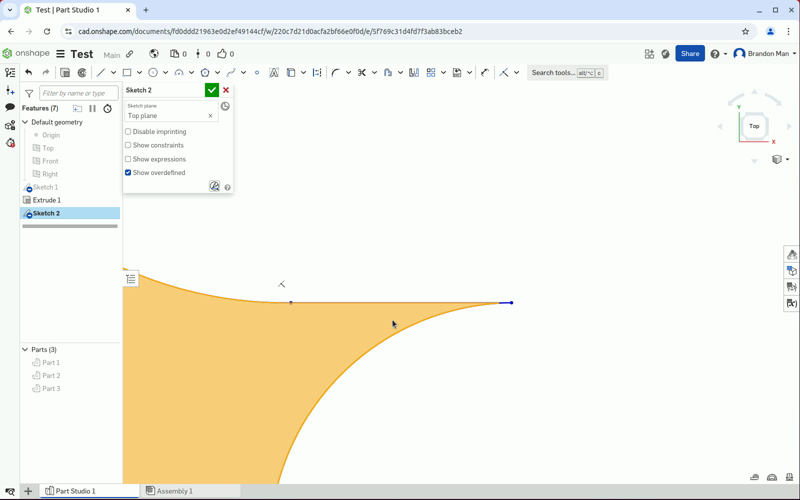
scroll(-6)
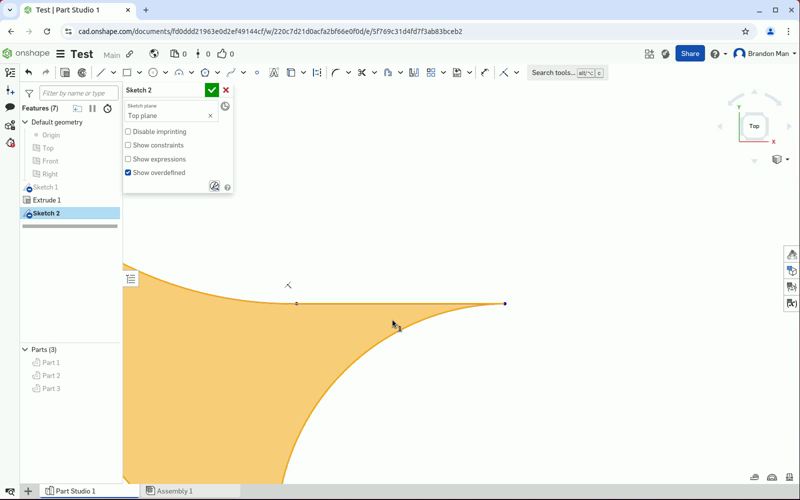
scroll(-6)
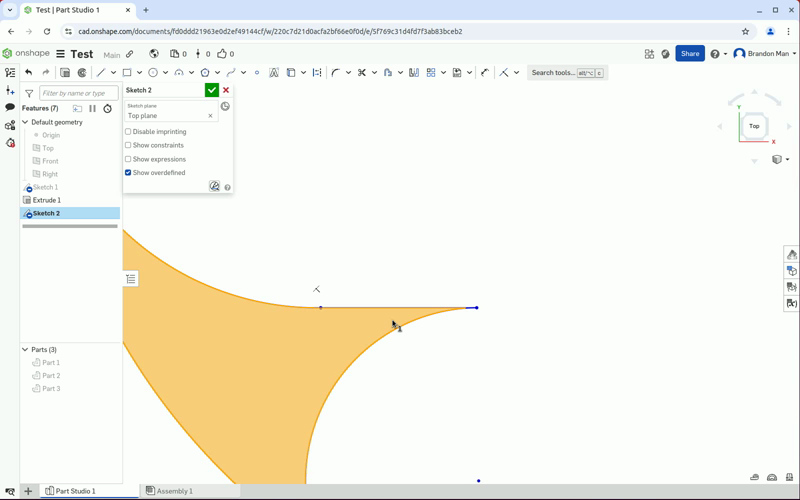
scroll(-6)
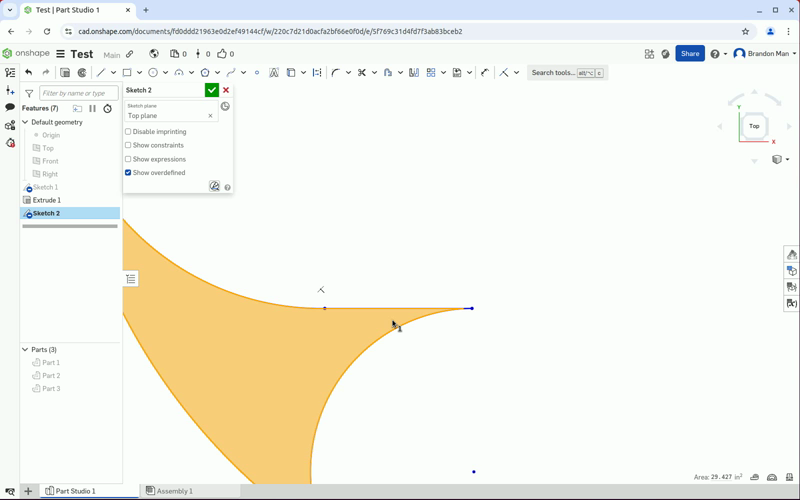
scroll(-6)
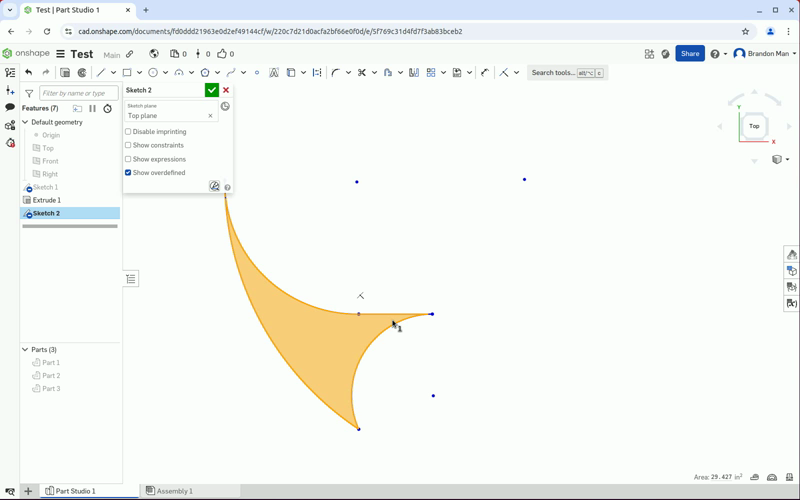
scroll(-6)
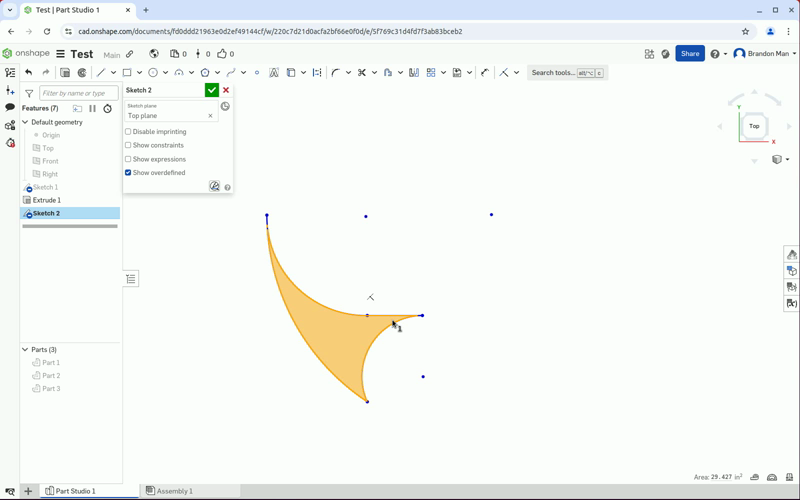
scroll(-6)
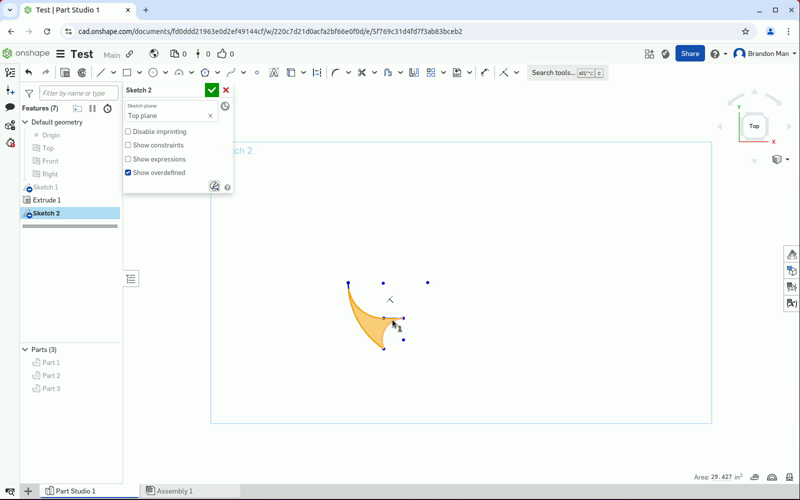
mouse_move(73, 352)
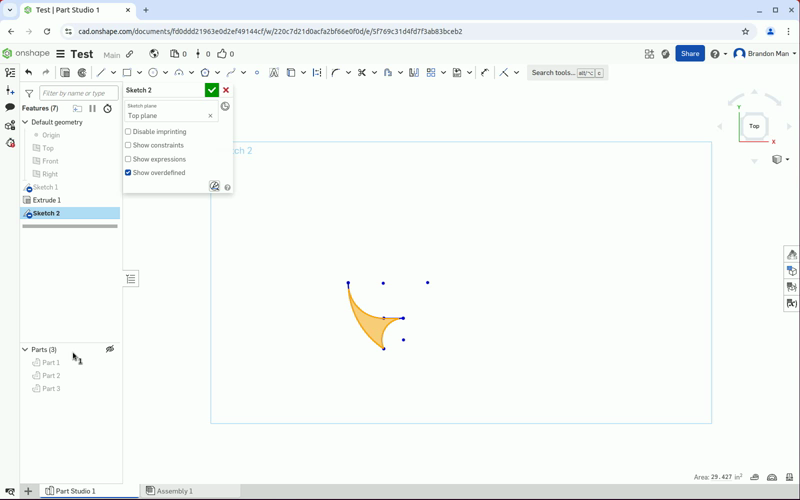
key(shift+y)
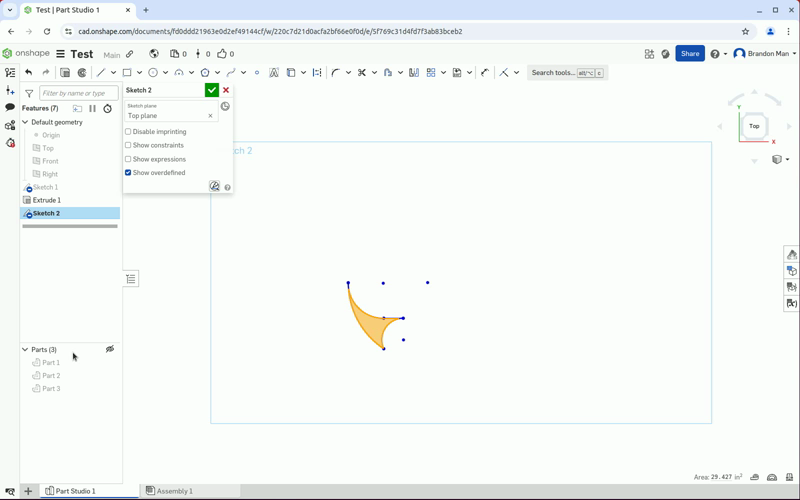
key(shift+e)
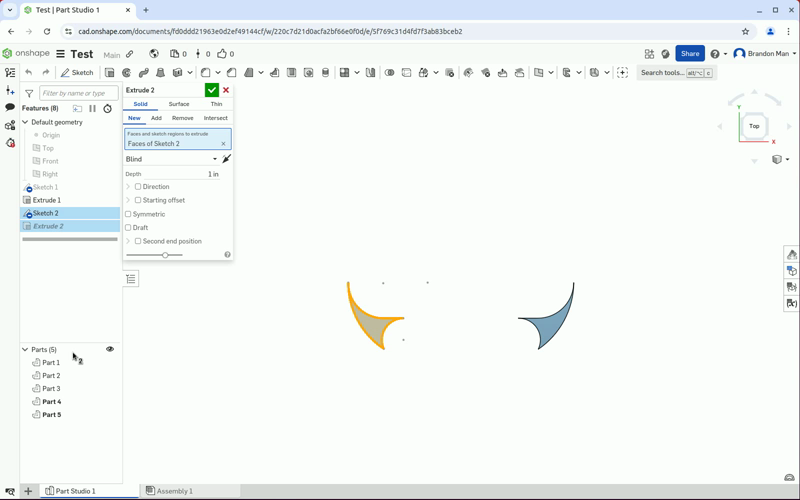
mouse_move(143, 106)
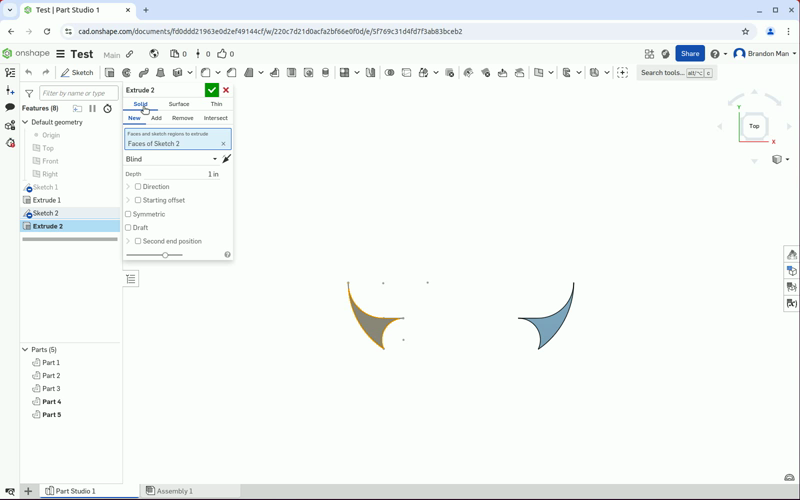
click(143, 106)
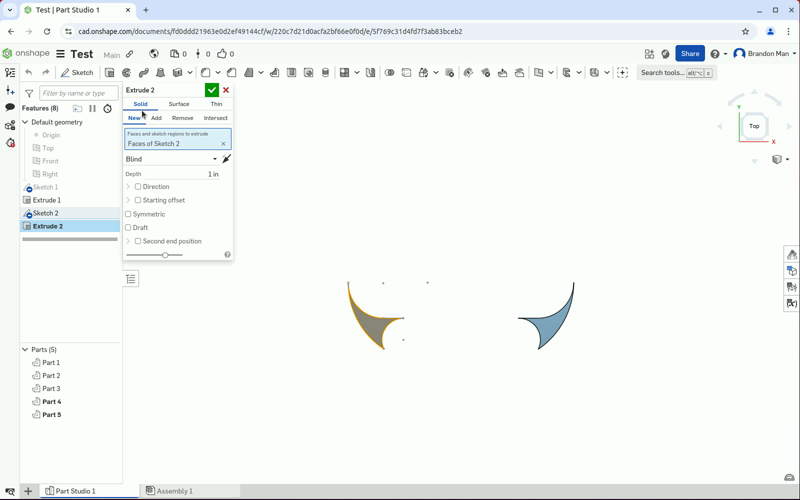
mouse_move(137, 120)
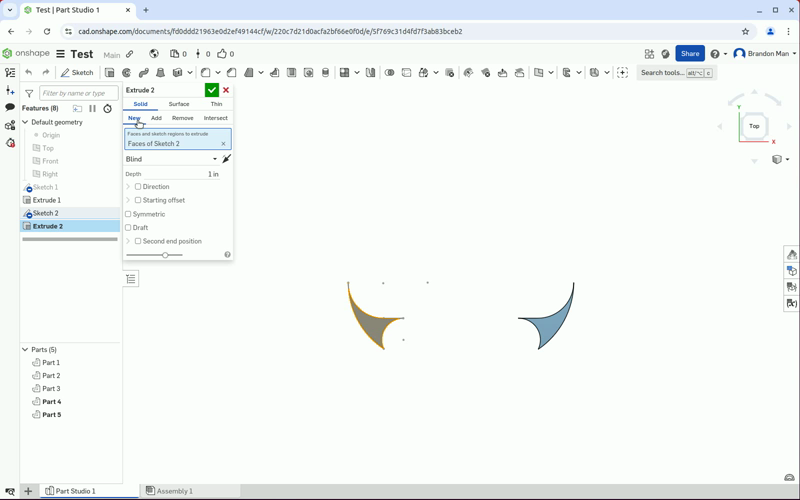
click(137, 120)
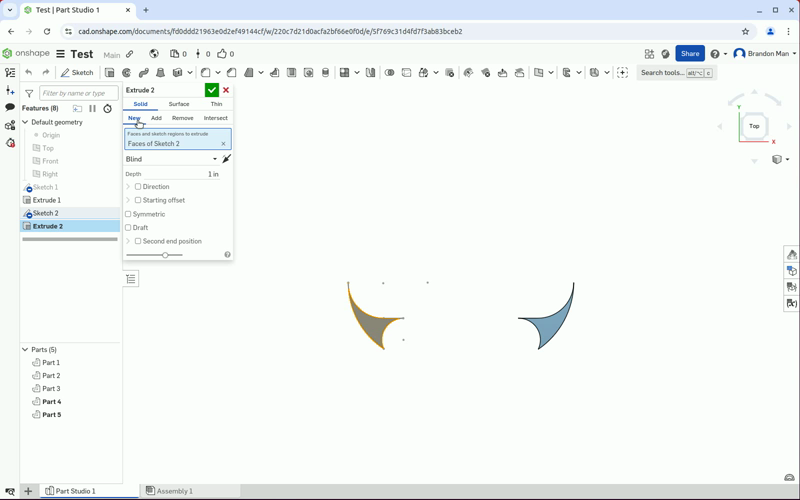
key(tab, 4)
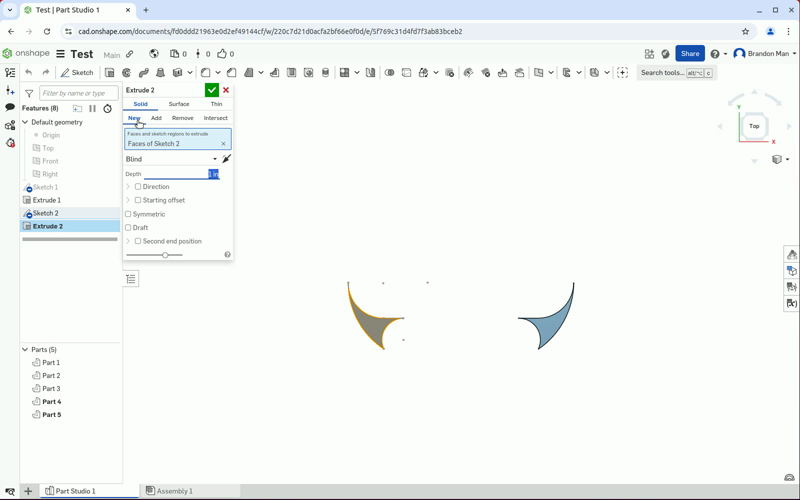
text(3.129)
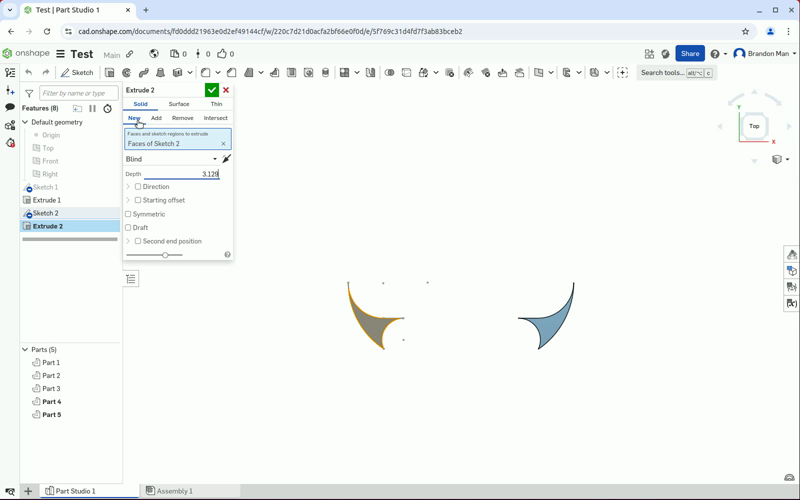
key(enter)
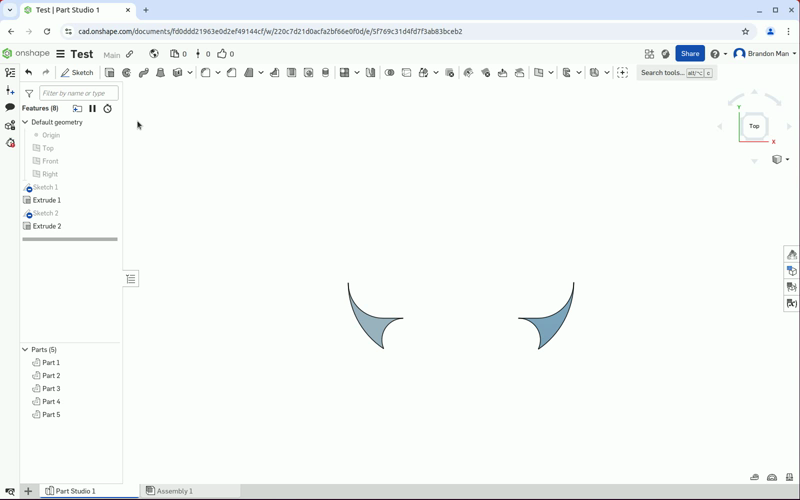
key(shift+h)
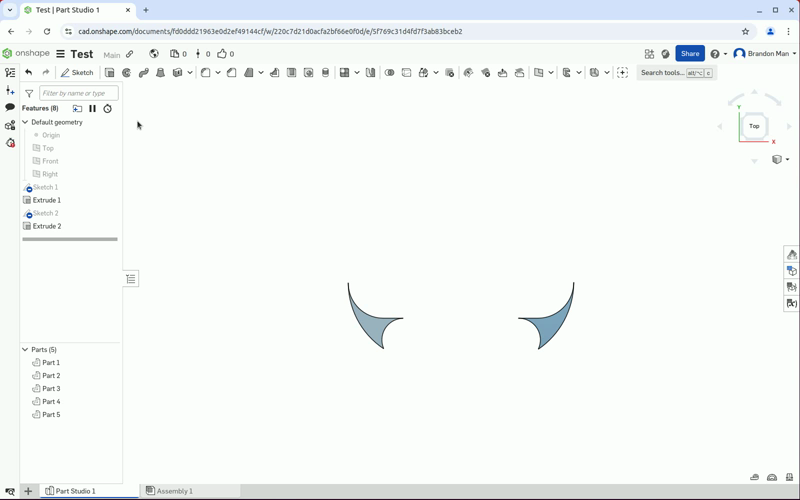
key(shift+h)
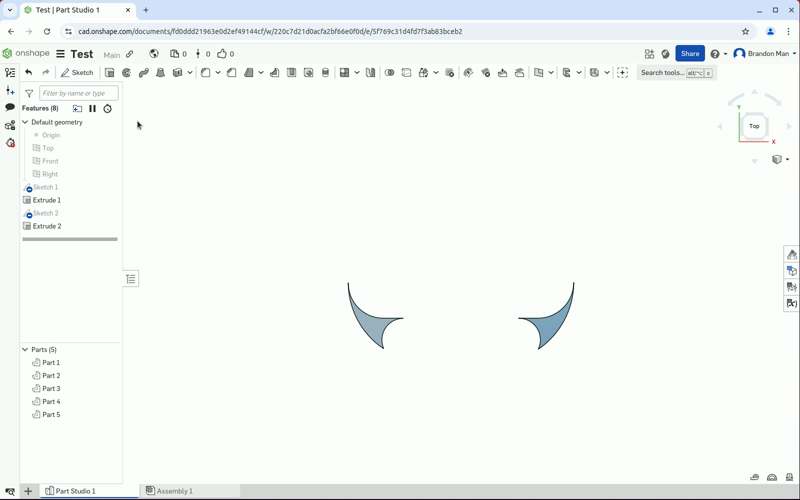
mouse_move(73, 189)
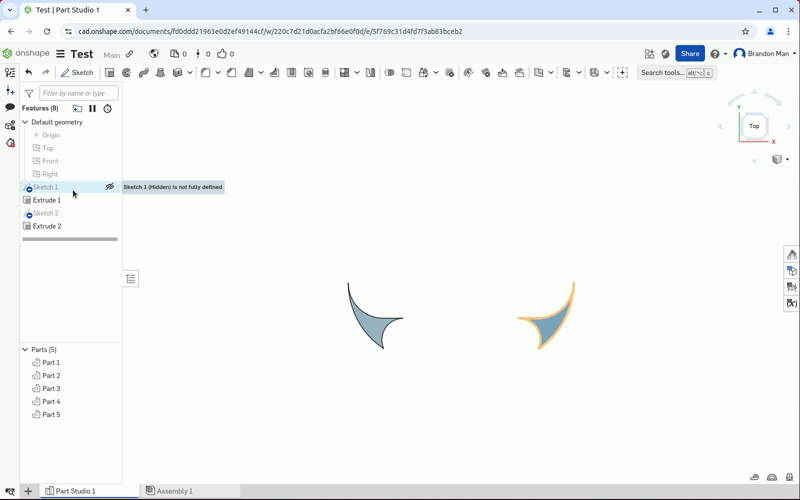
click(73, 189)
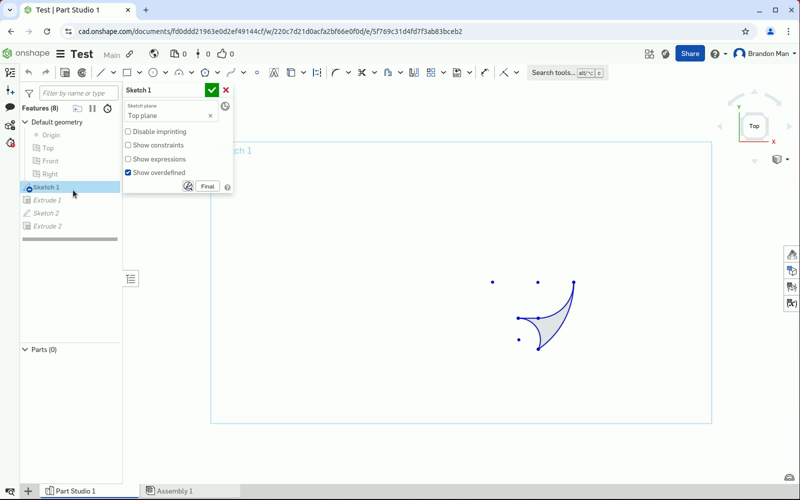
mouse_move(229, 92)
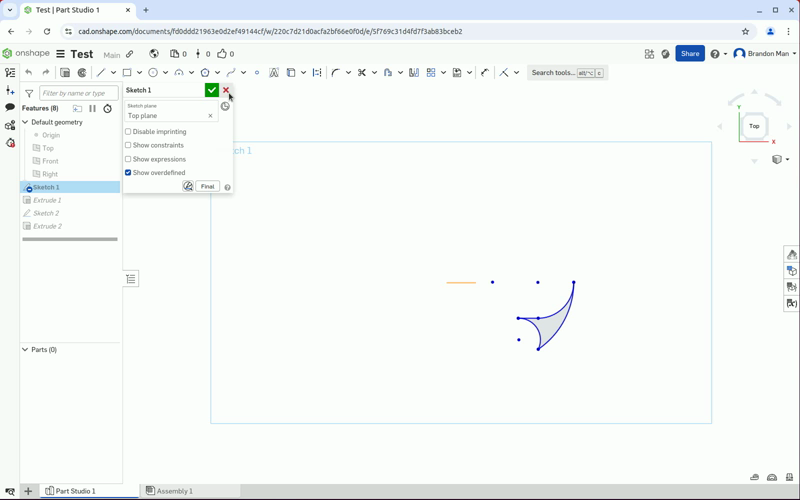
click(229, 92)
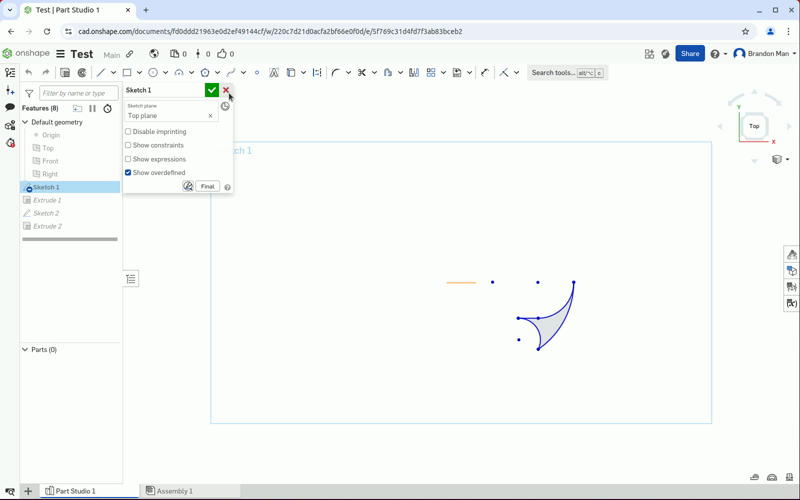
key(shift+s)
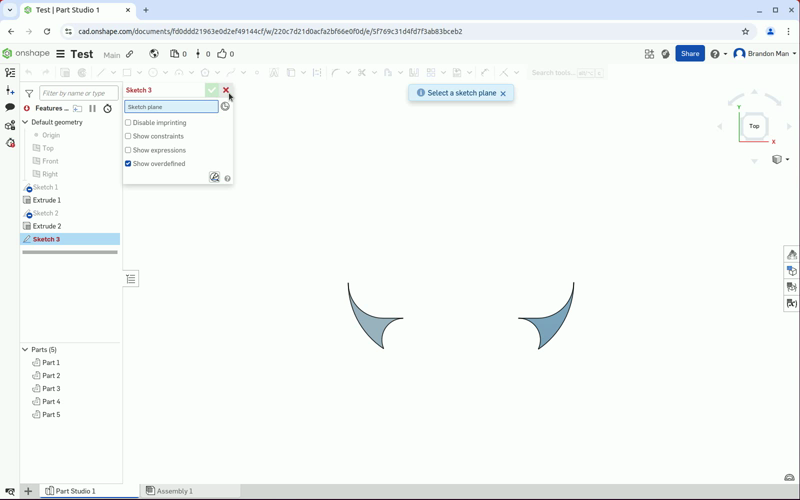
mouse_move(73, 150)
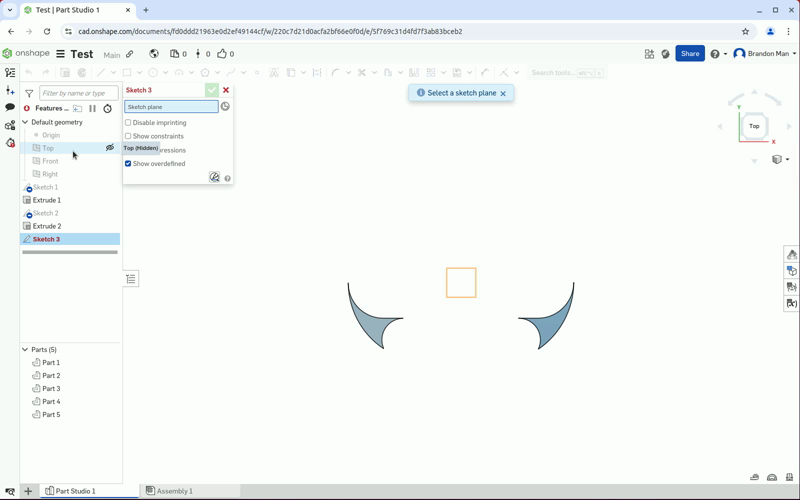
click(73, 150)
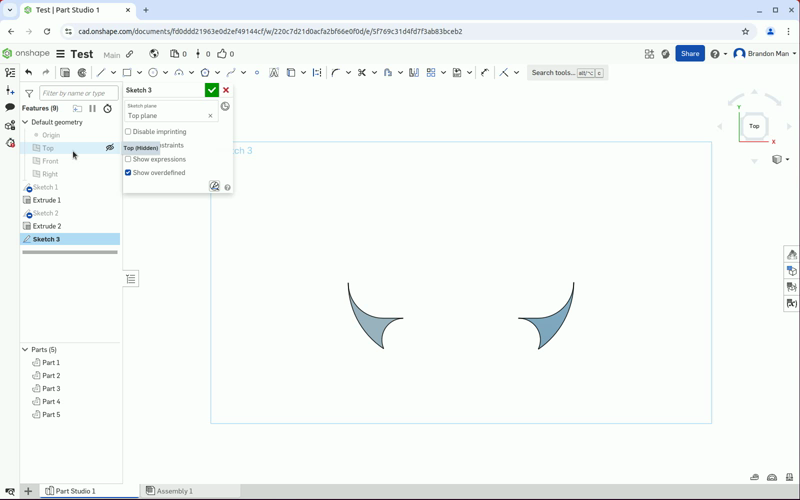
mouse_move(73, 352)
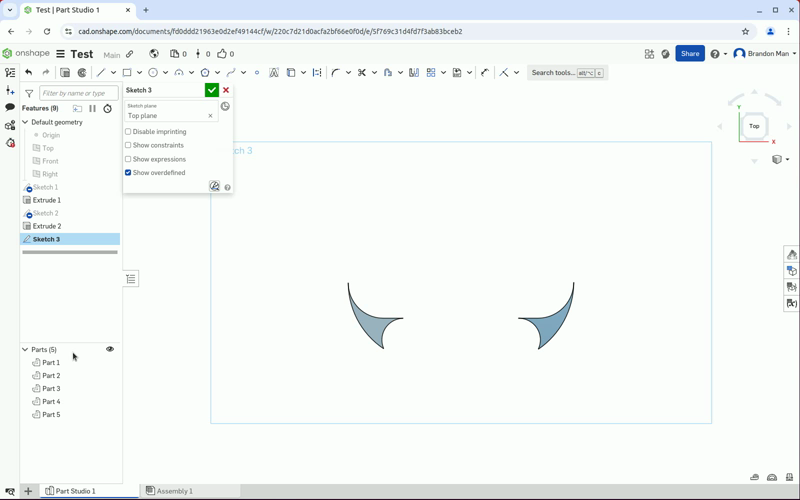
key(y)
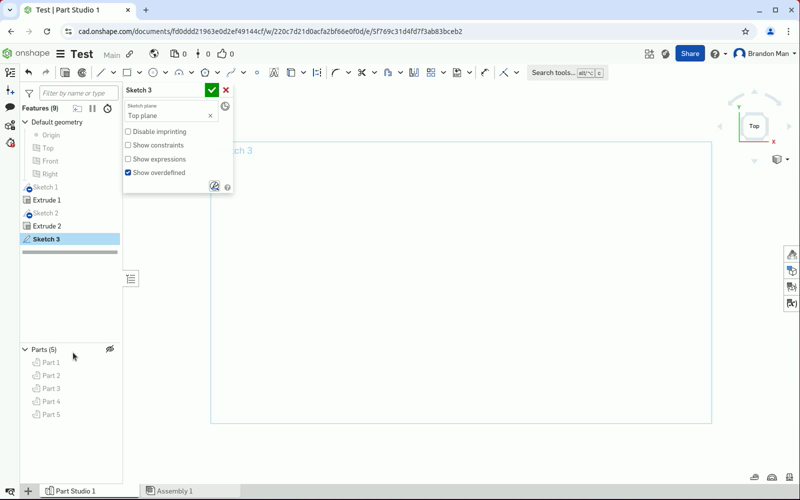
key(l)
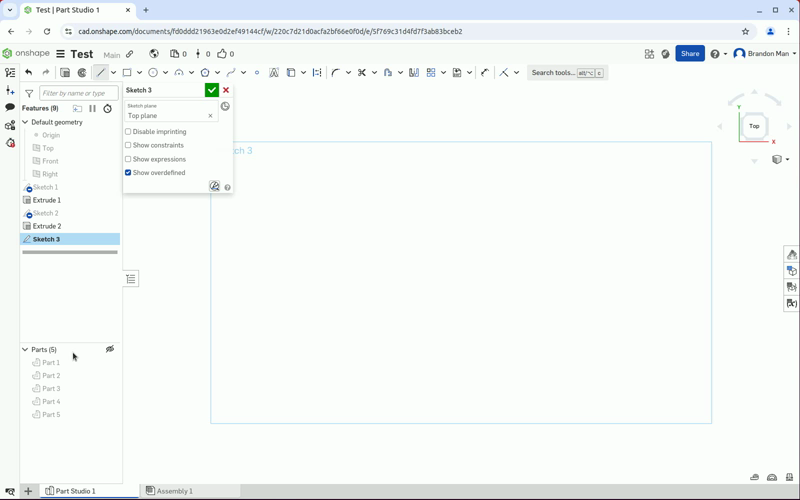
key_down(shift)
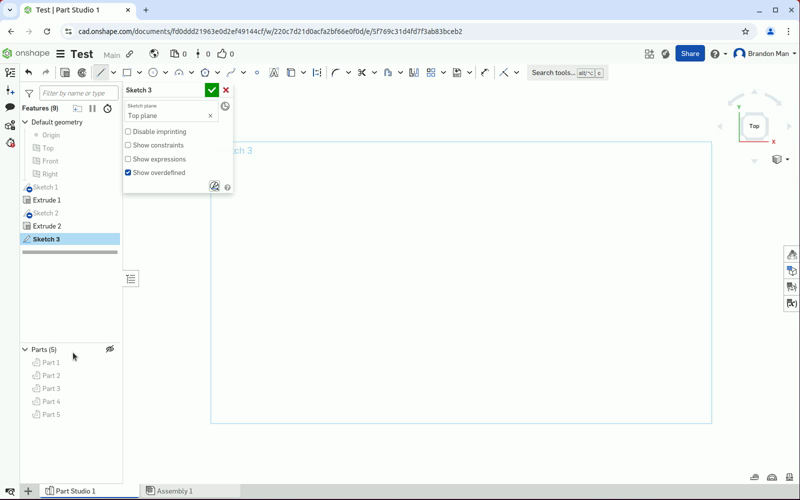
mouse_move(518, 247)
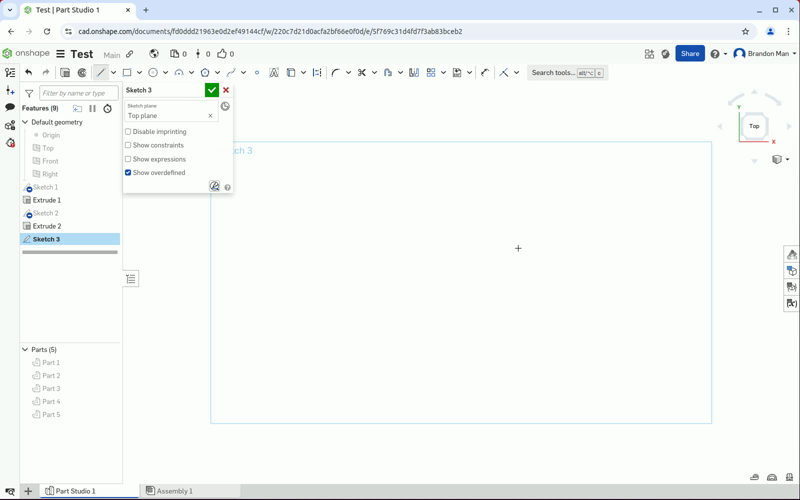
click(518, 247)
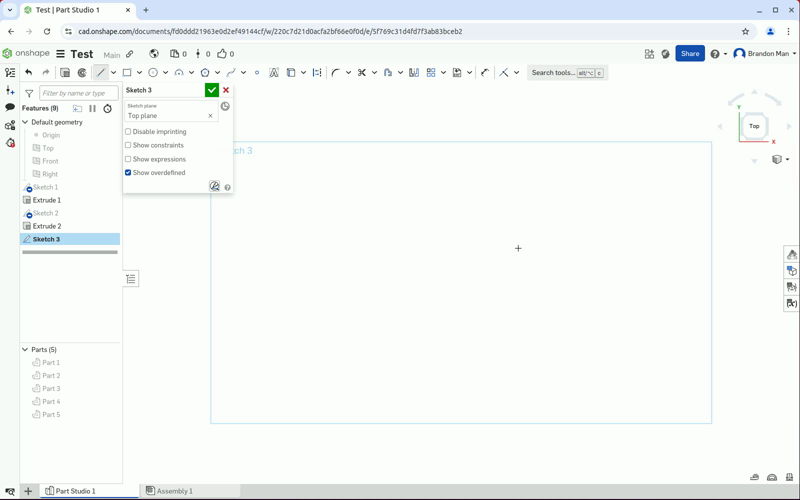
key_up(shift)
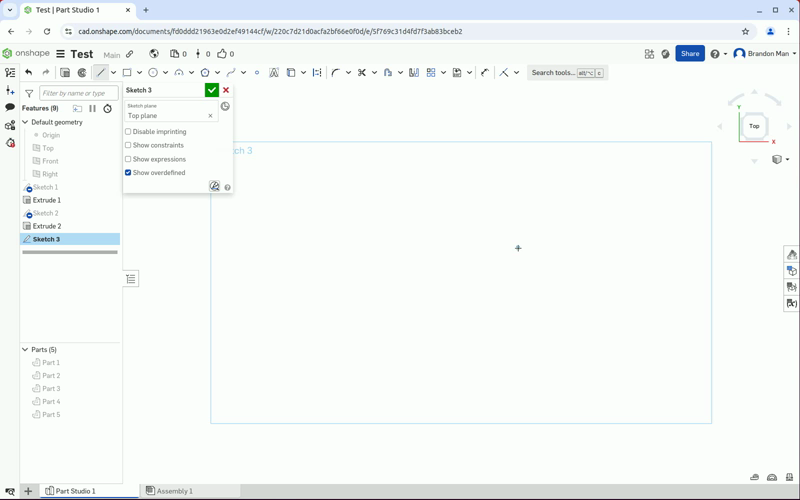
key_down(shift)
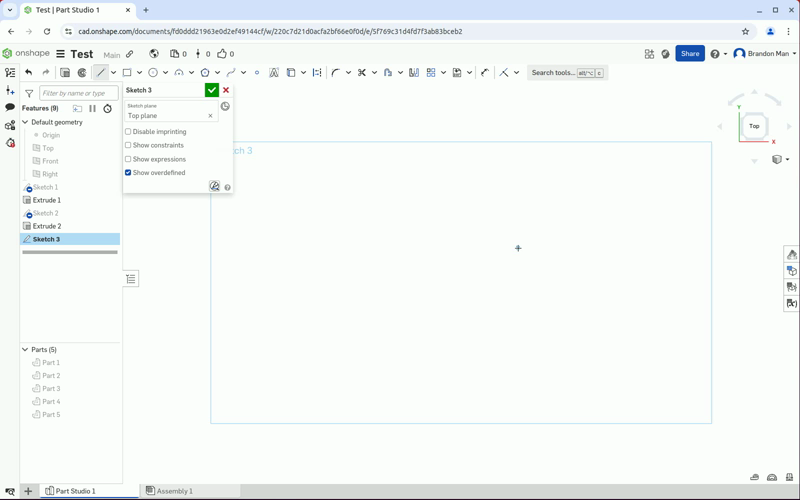
mouse_move(548, 247)
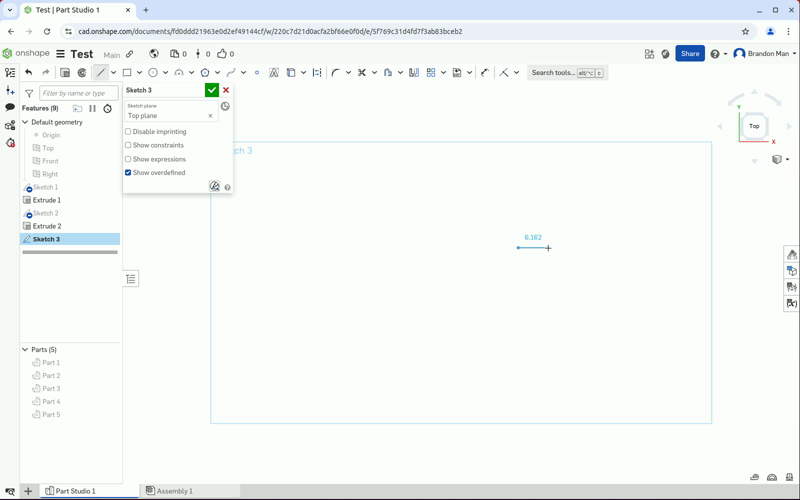
mouse_move(538, 247)
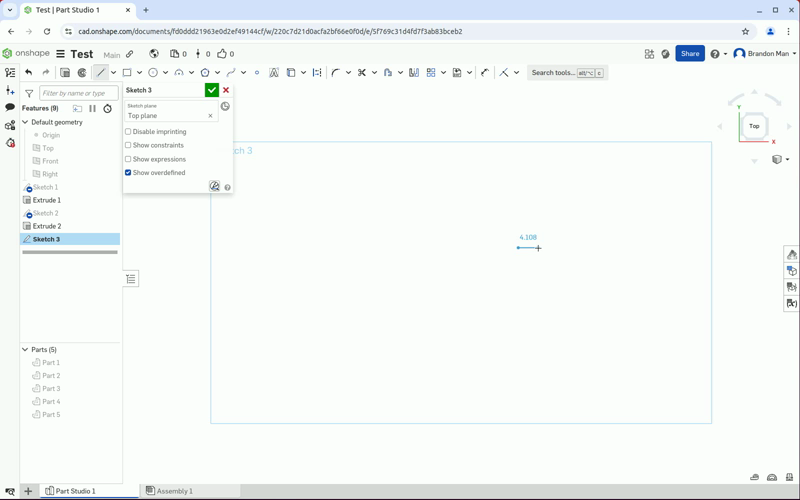
click(538, 247)
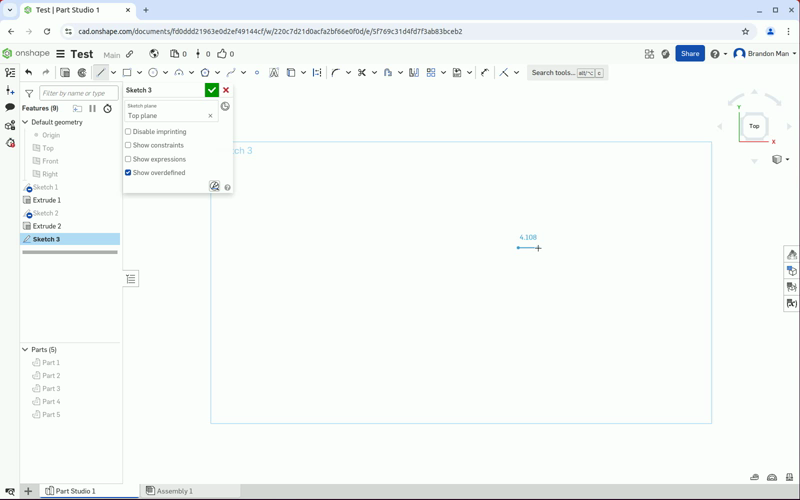
key_up(shift)
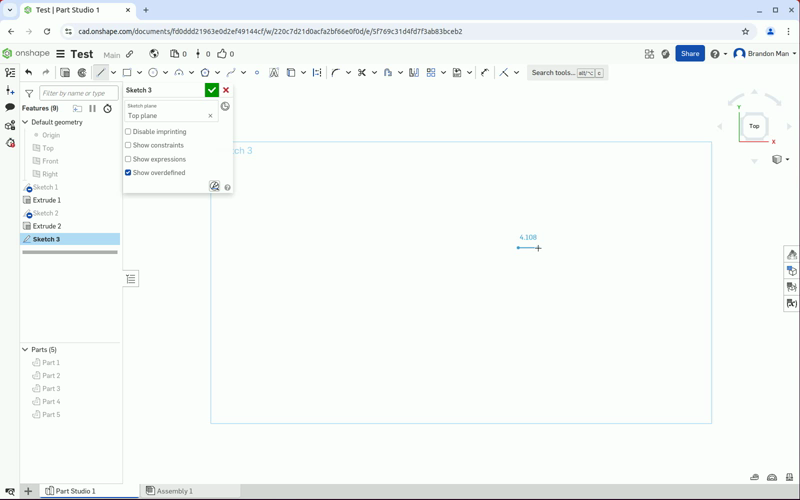
key(esc)
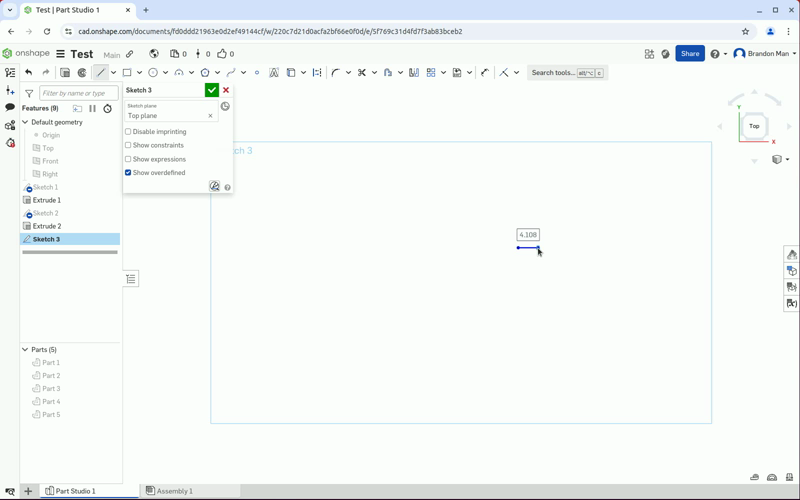
key(a)
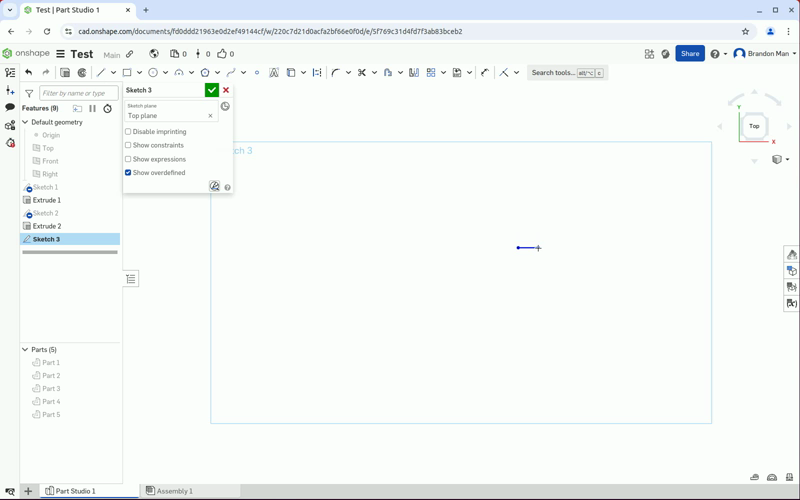
mouse_move(538, 247)
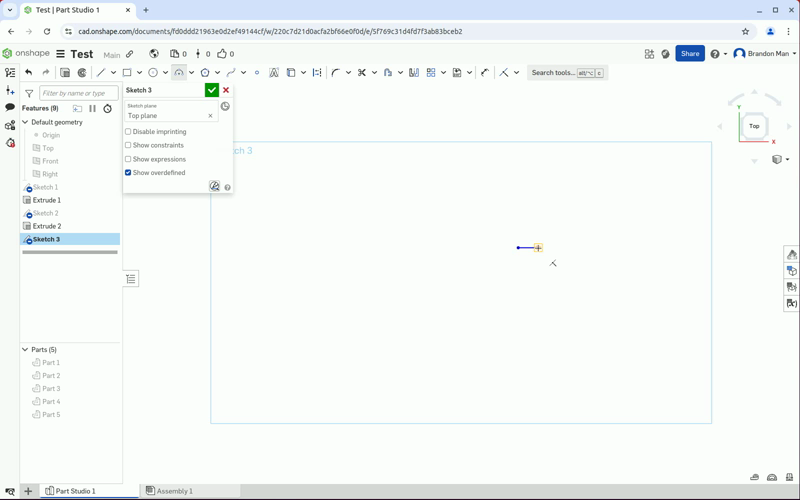
click(538, 247)
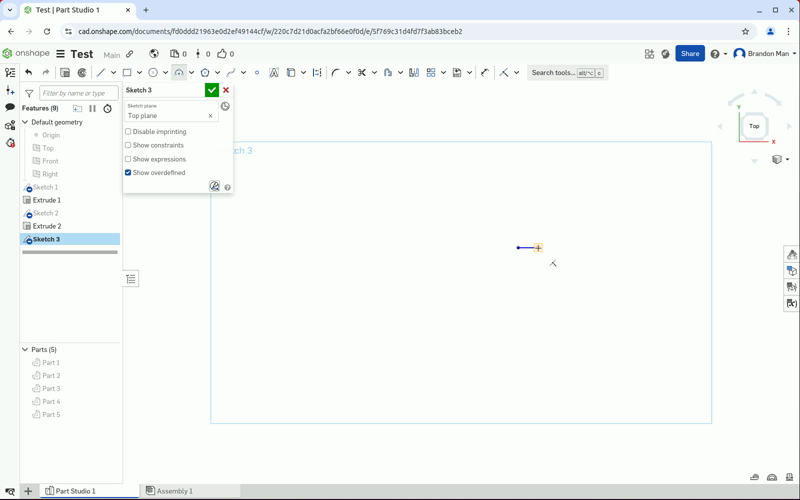
key_down(shift)
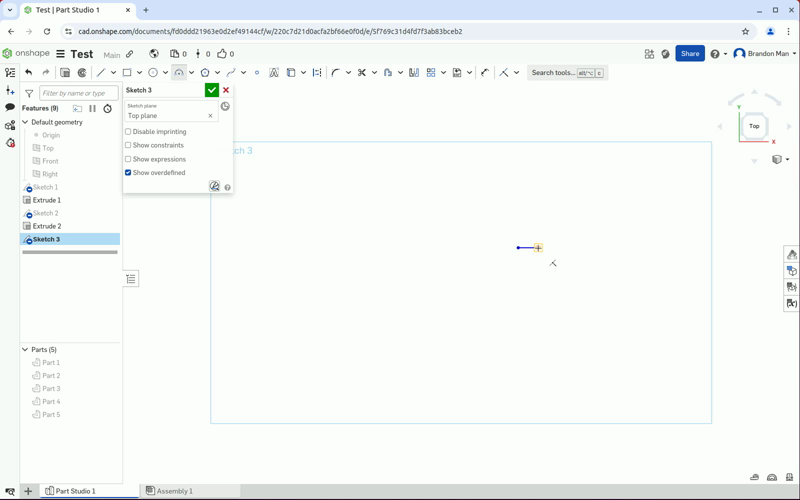
mouse_move(573, 283)
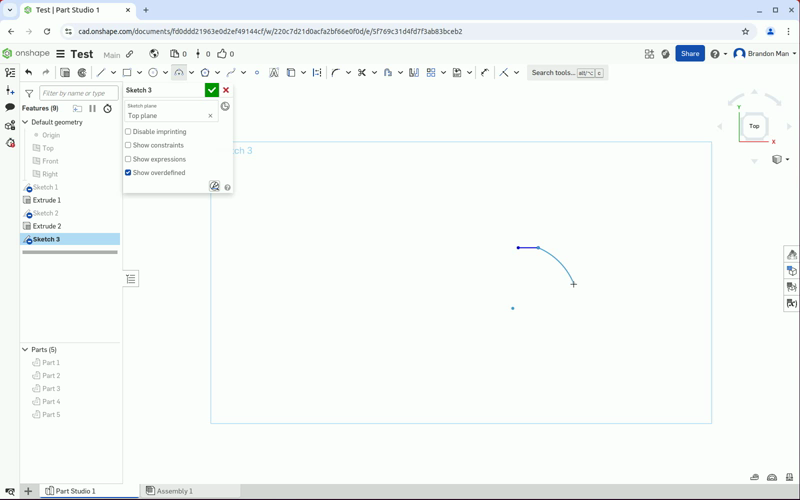
click(573, 283)
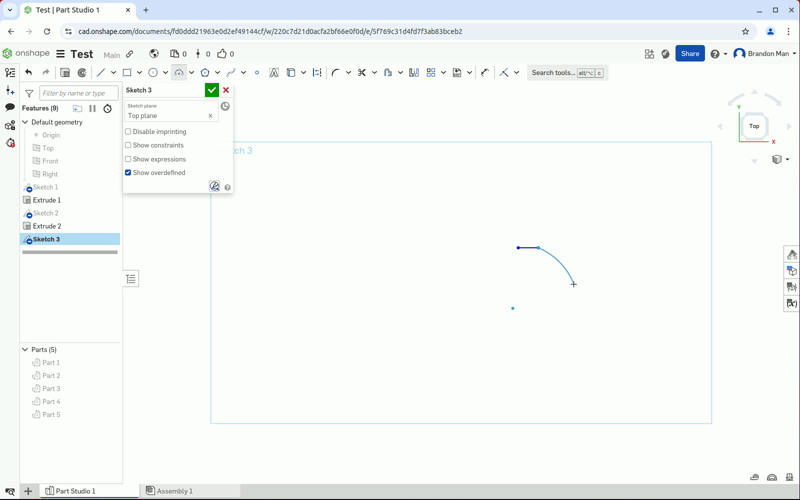
mouse_move(563, 258)
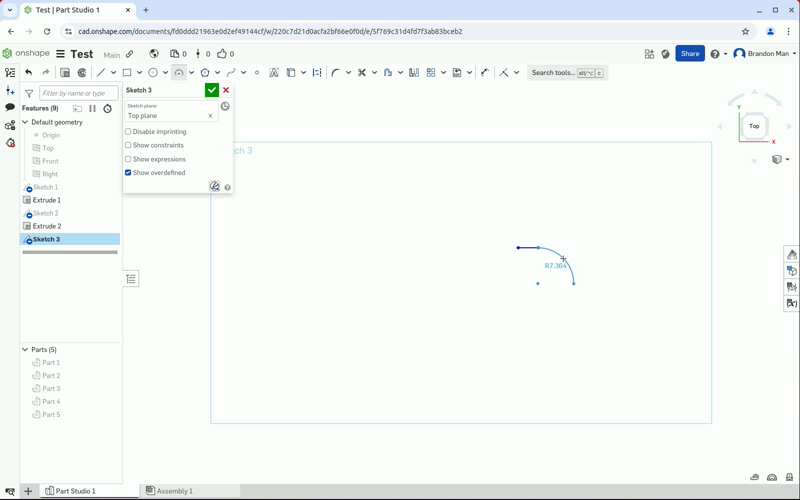
click(563, 258)
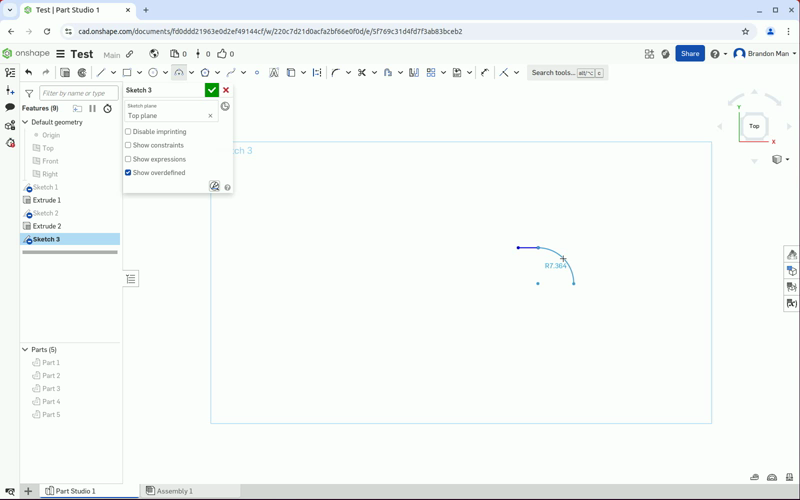
key_up(shift)
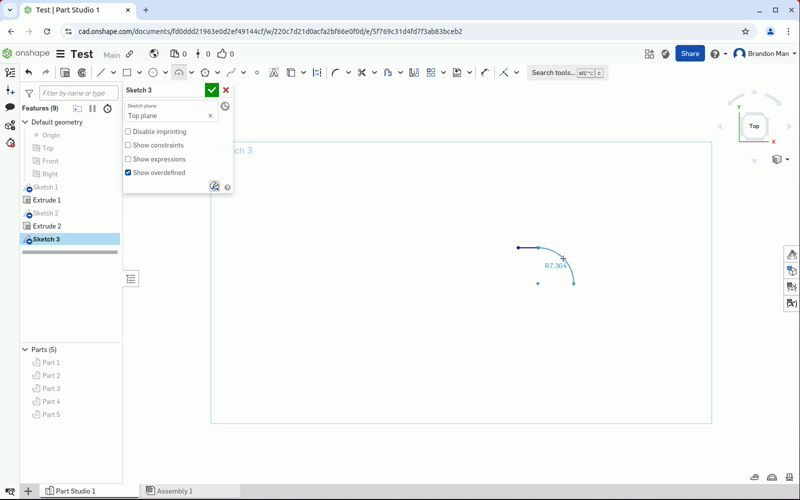
mouse_move(573, 283)
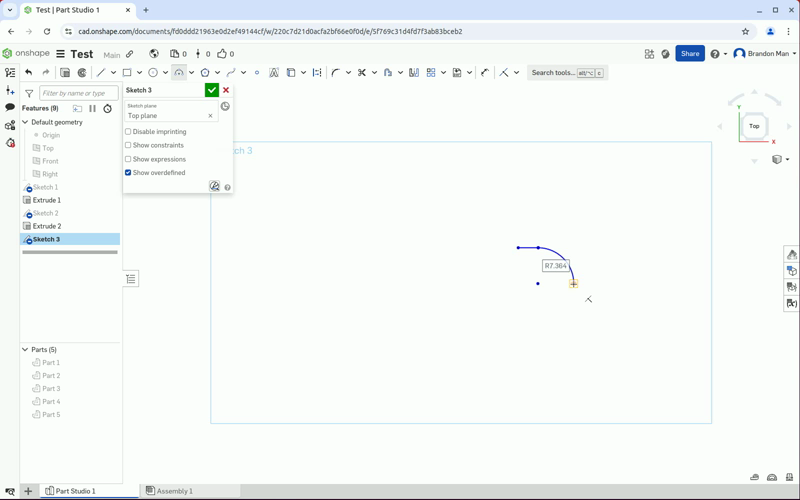
click(573, 283)
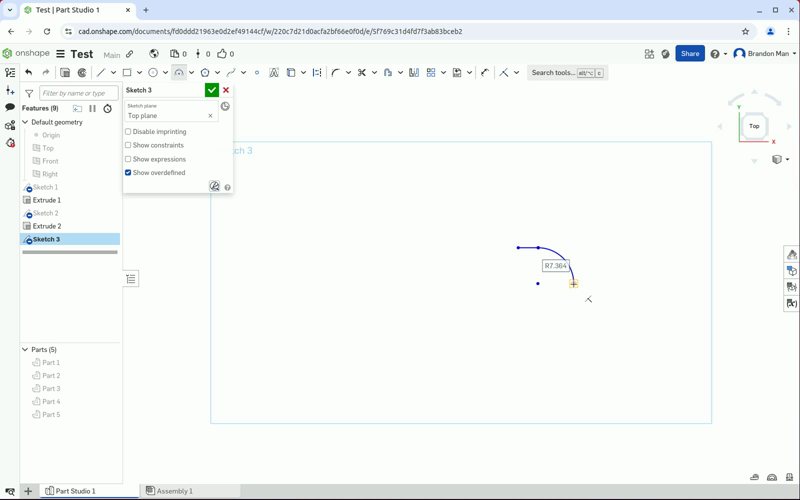
key_down(shift)
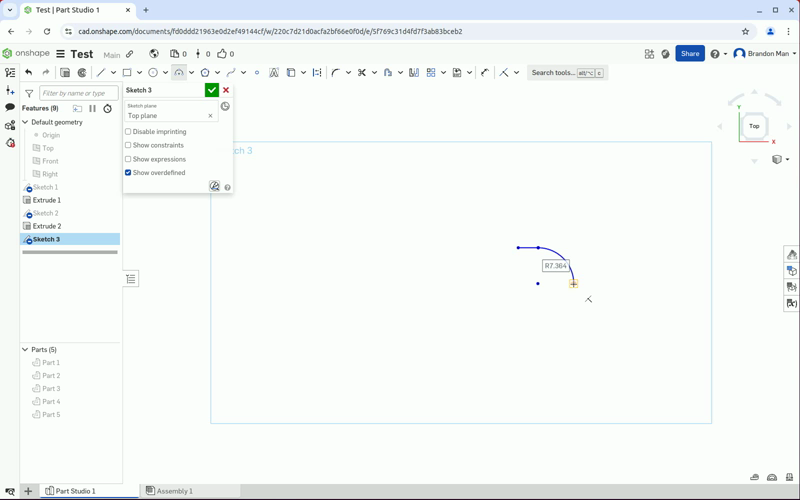
mouse_move(538, 216)
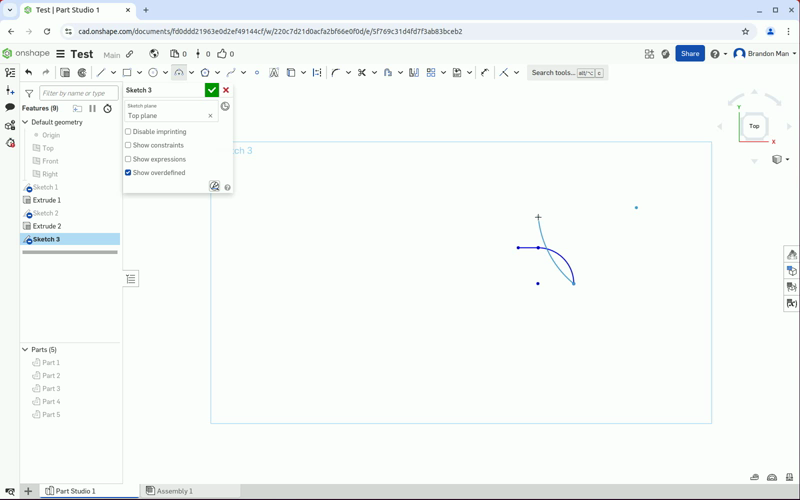
click(538, 216)
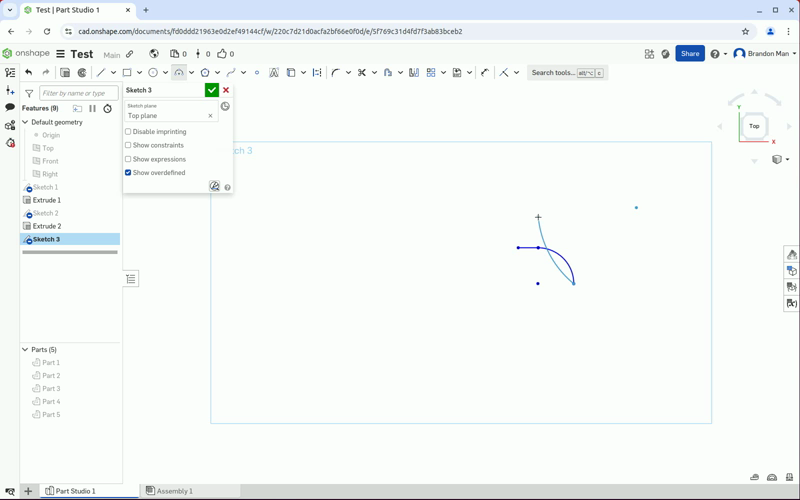
mouse_move(564, 245)
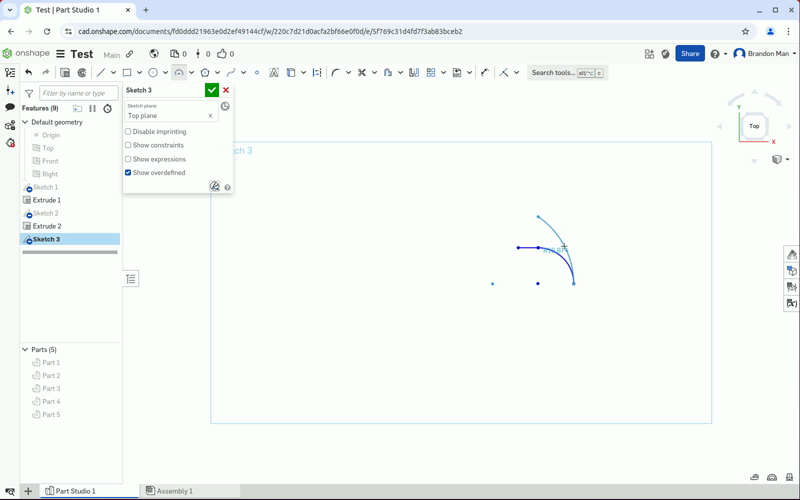
click(564, 245)
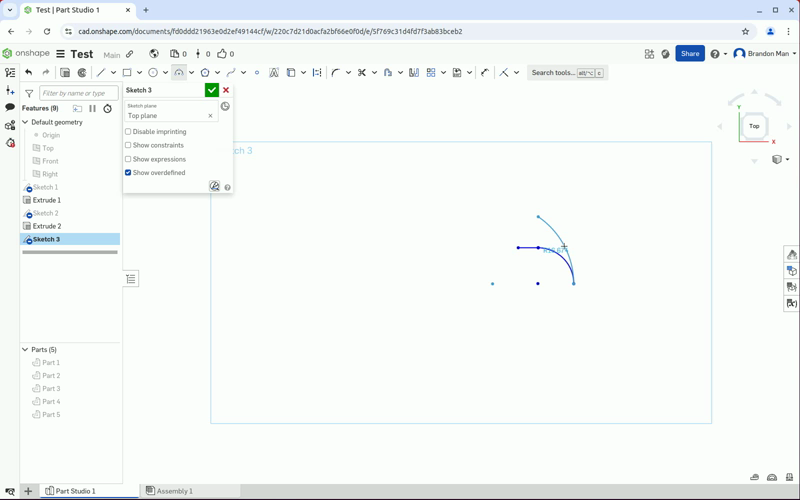
key_up(shift)
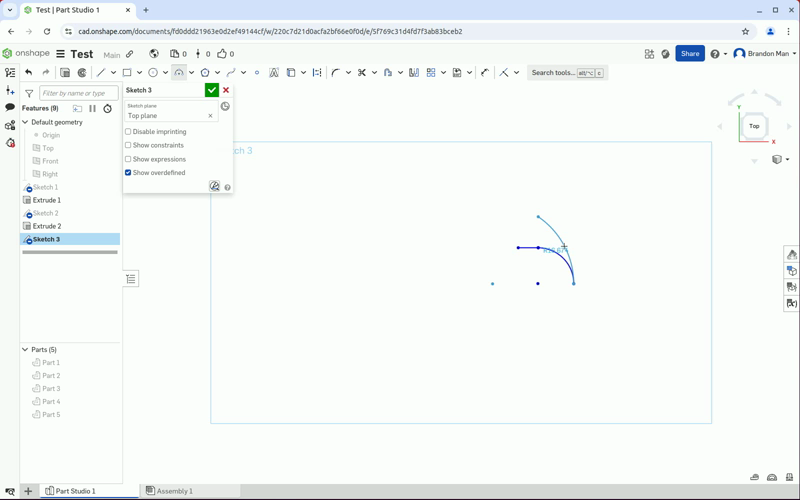
mouse_move(538, 216)
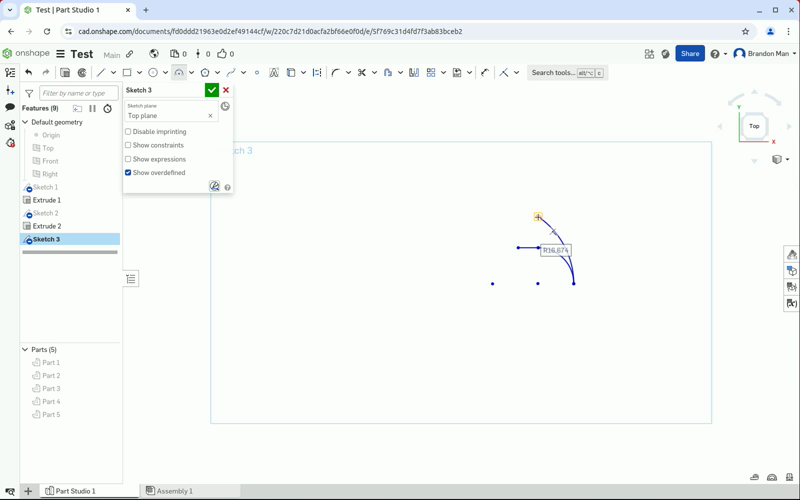
click(538, 216)
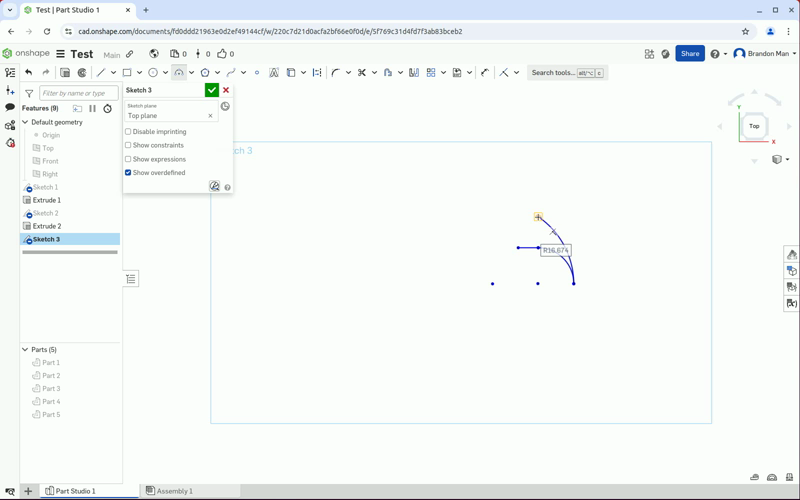
mouse_move(518, 247)
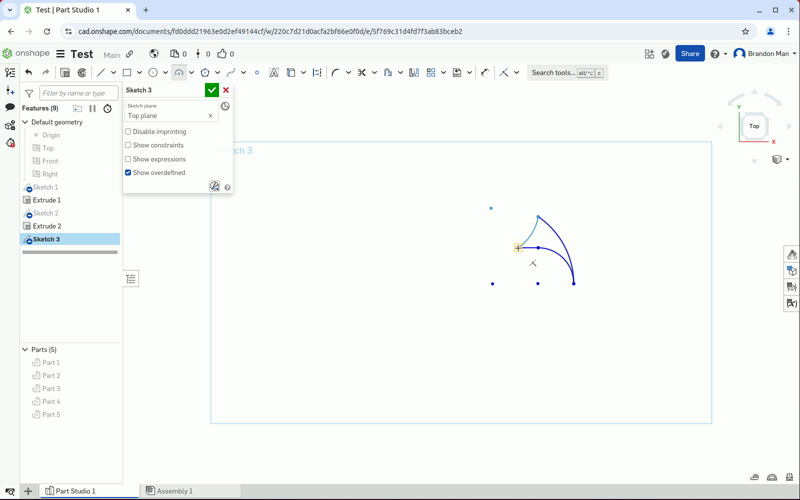
click(518, 247)
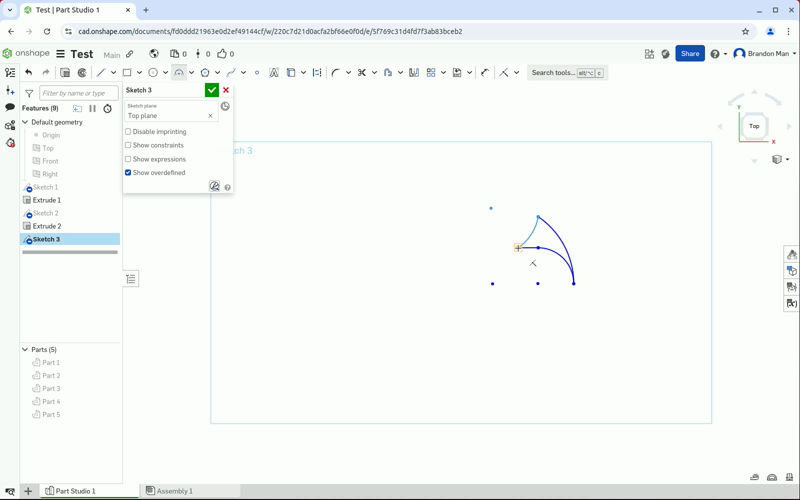
key_down(shift)
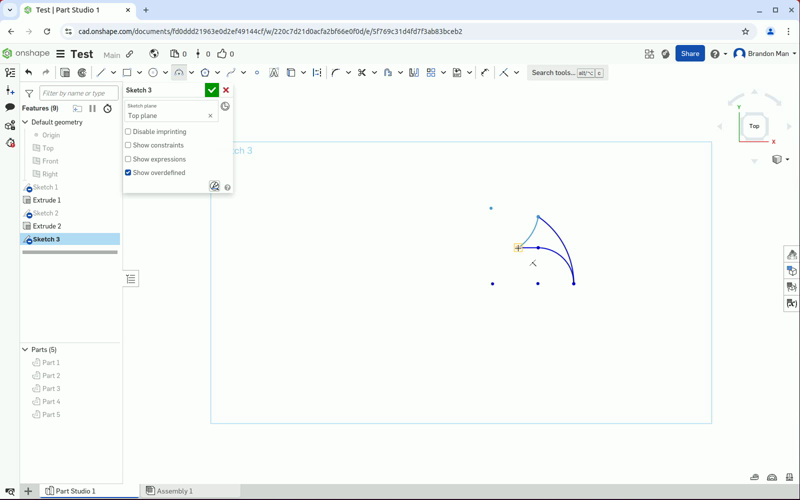
mouse_move(536, 237)
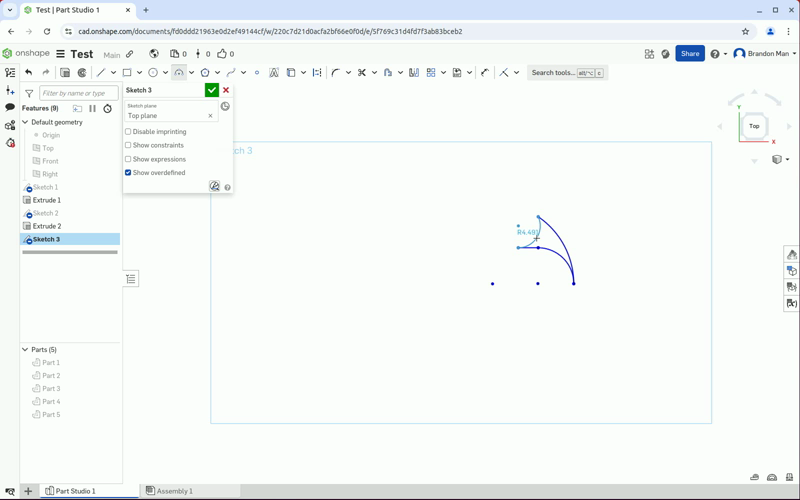
click(536, 237)
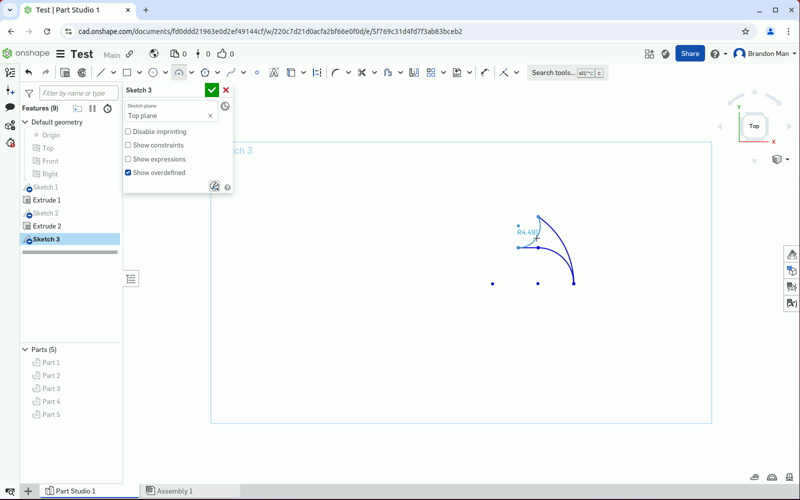
key_up(shift)
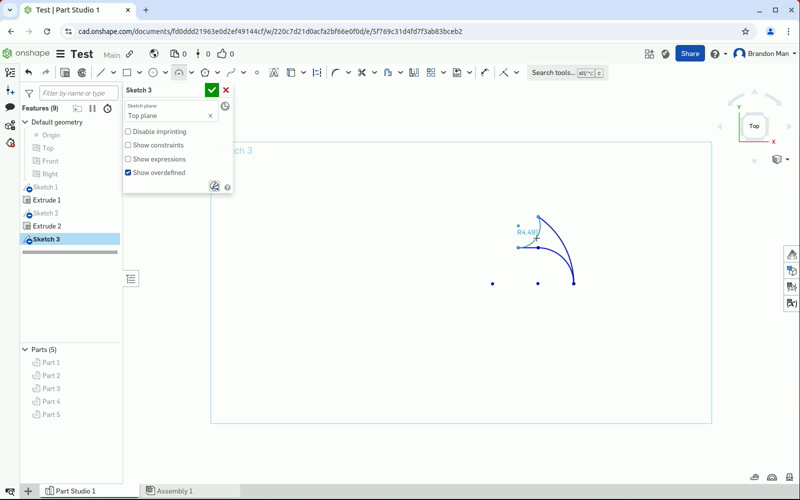
key(esc)
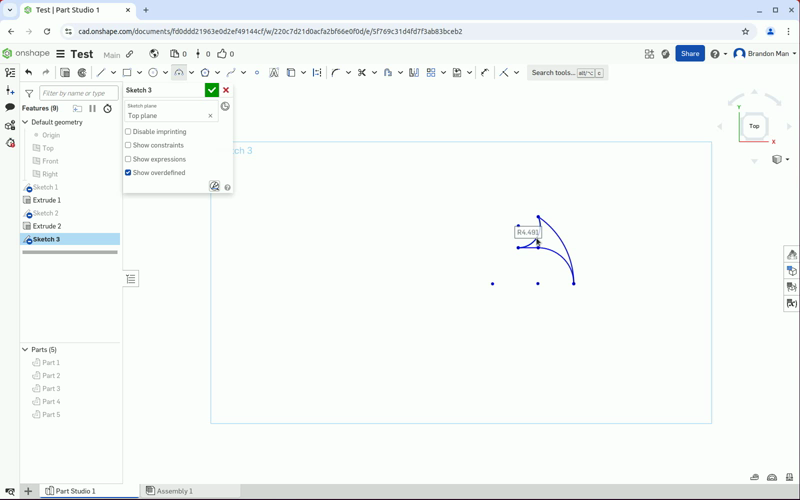
mouse_move(547, 244)
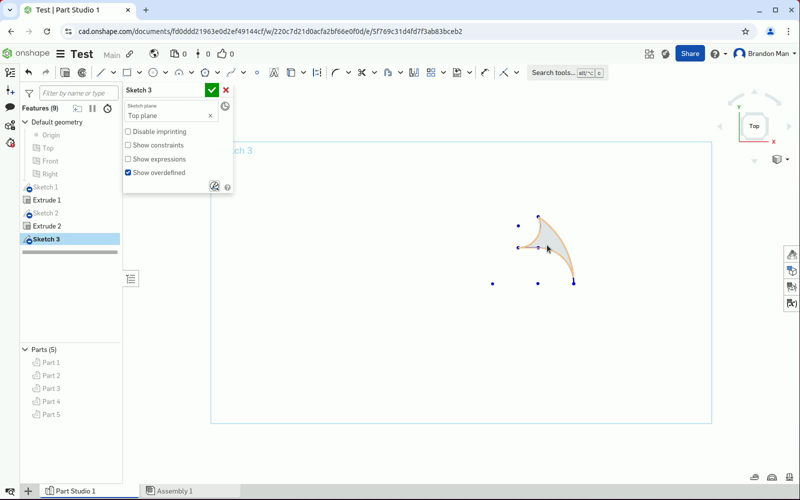
scroll(6)
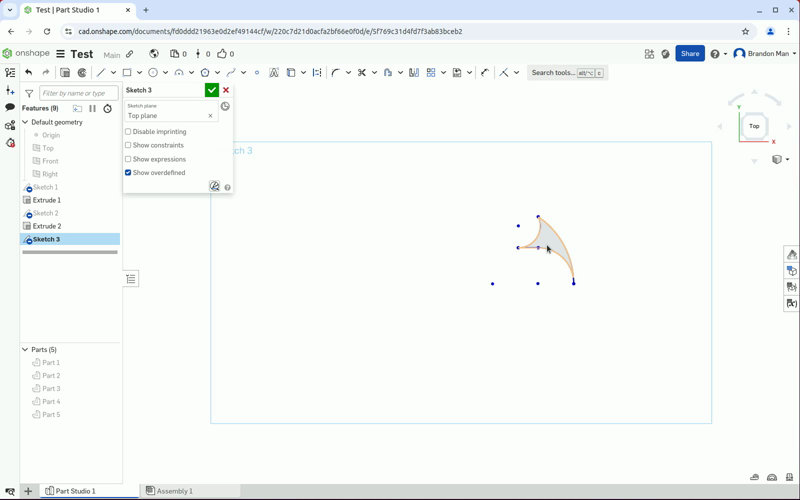
scroll(6)
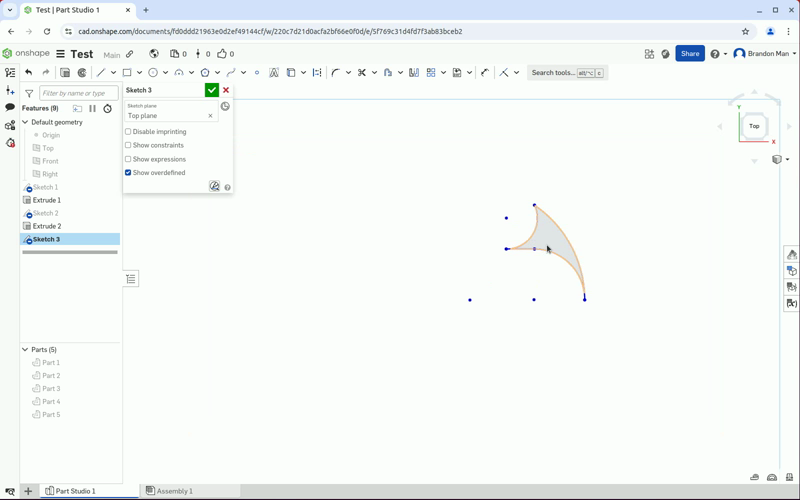
scroll(6)
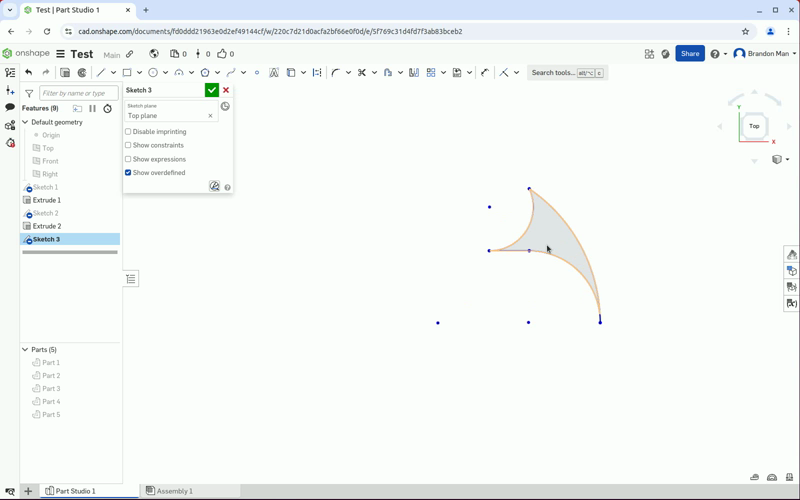
scroll(6)
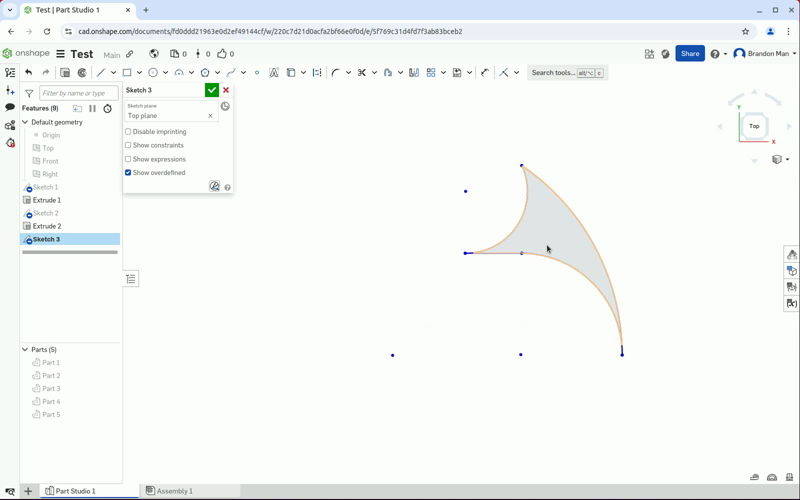
scroll(6)
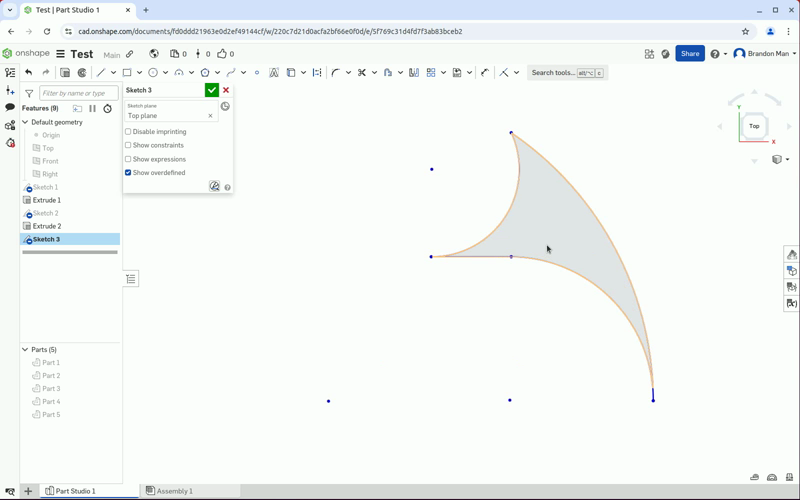
scroll(6)
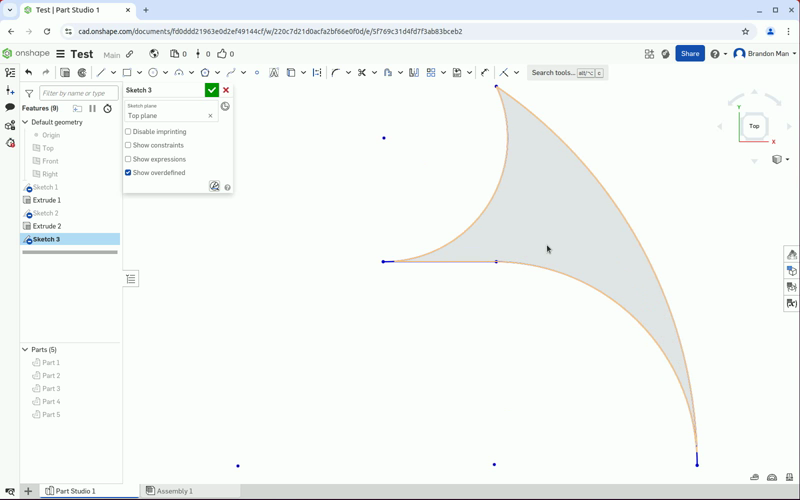
scroll(6)
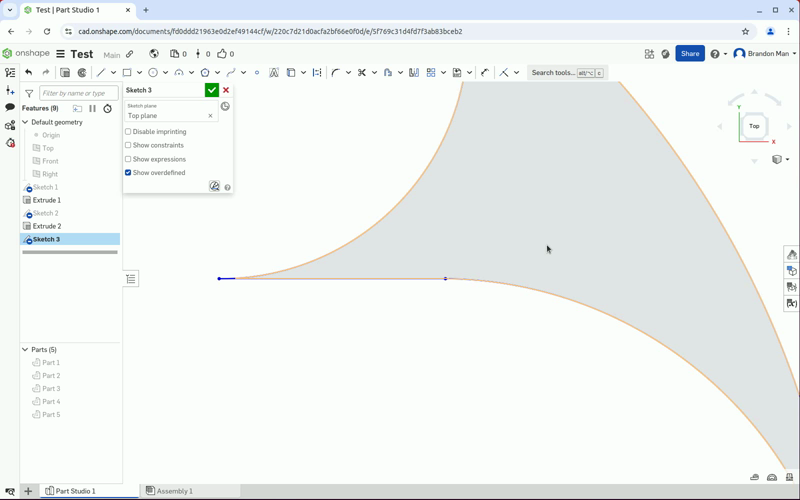
click(547, 244)
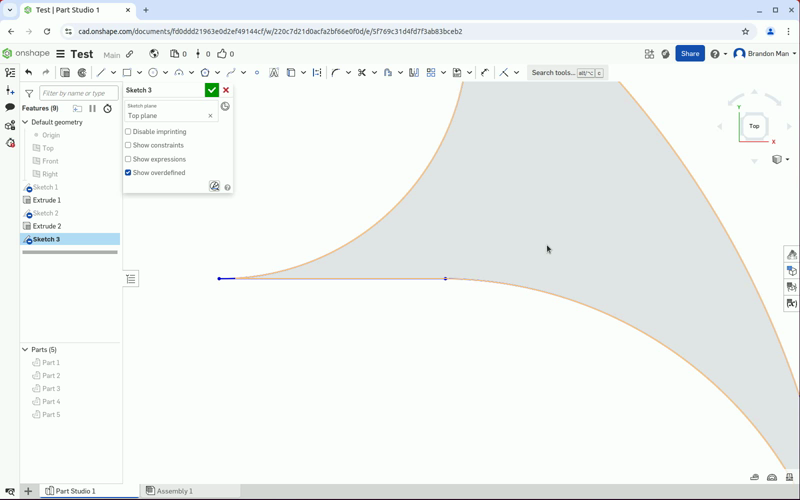
scroll(-6)
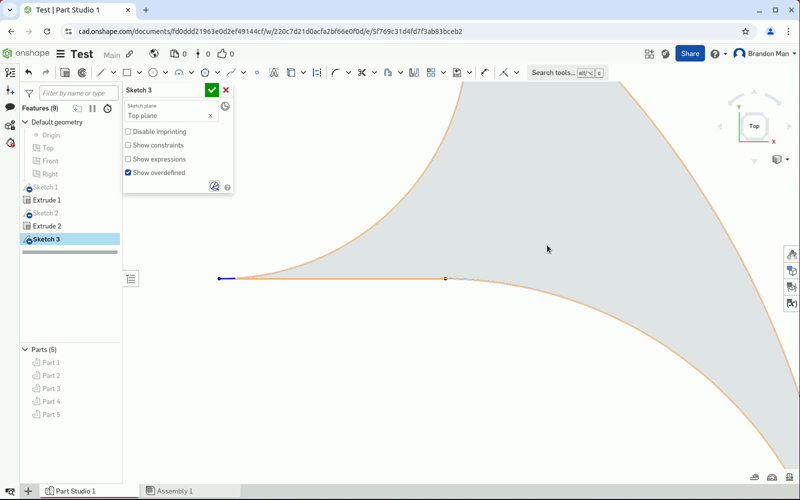
scroll(-6)
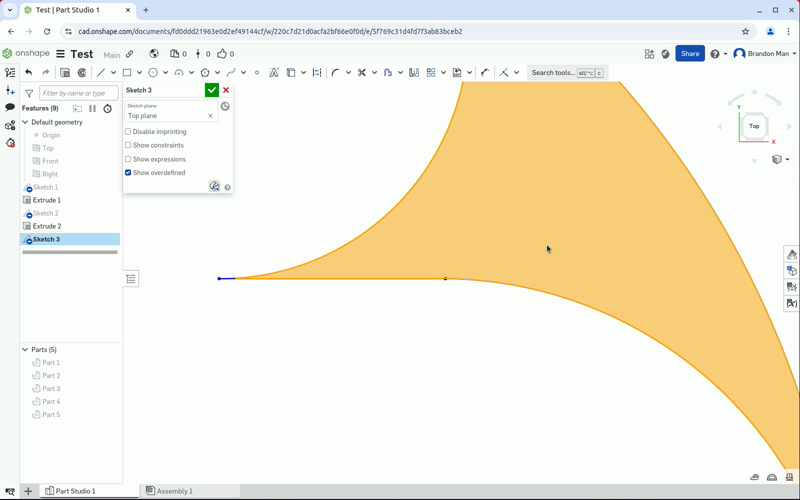
scroll(-6)
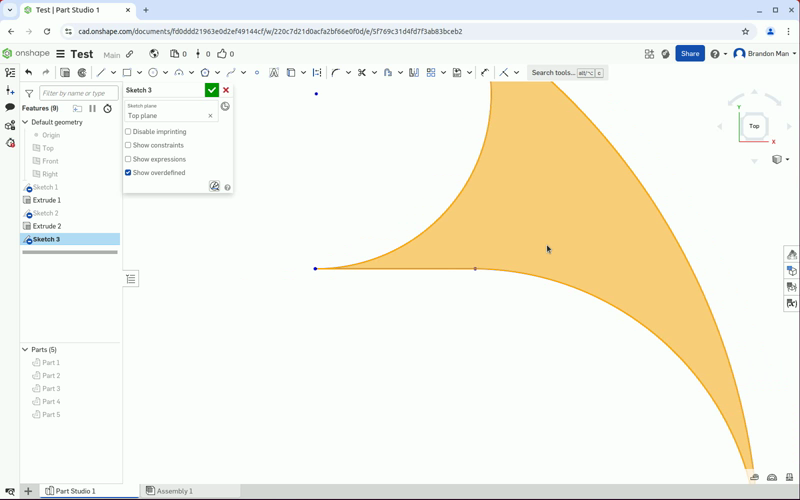
scroll(-6)
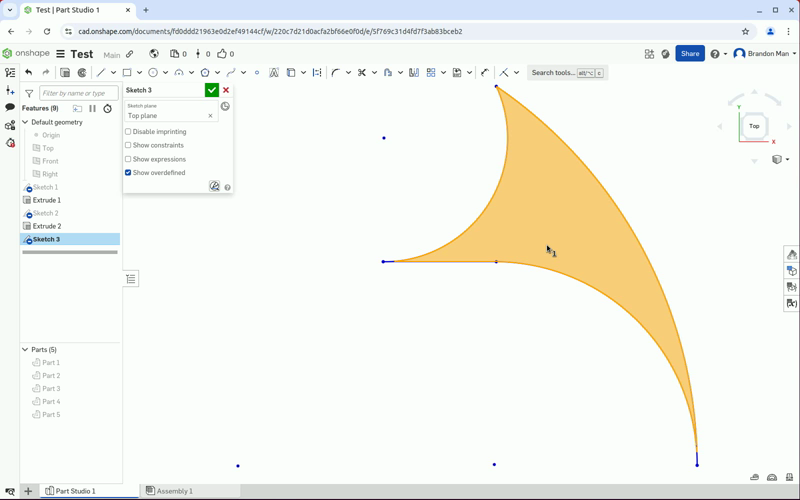
scroll(-6)
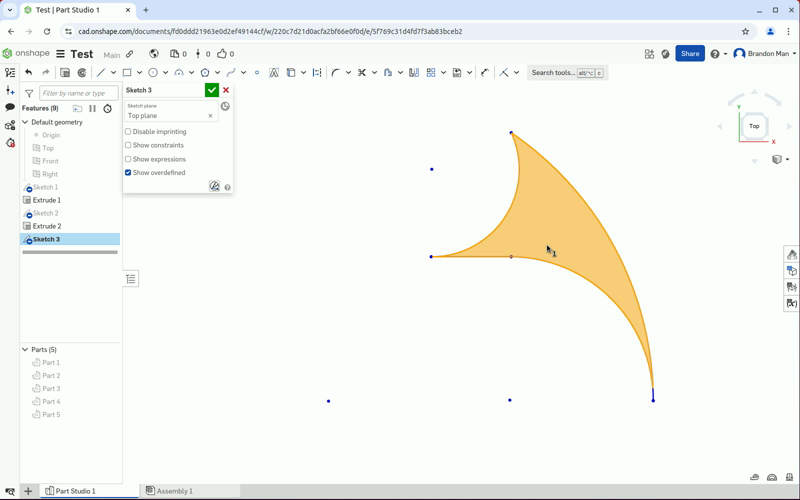
scroll(-6)
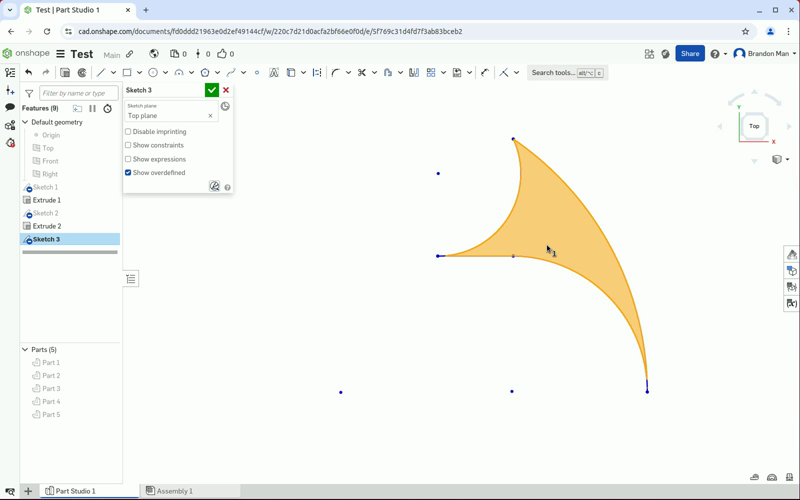
scroll(-6)
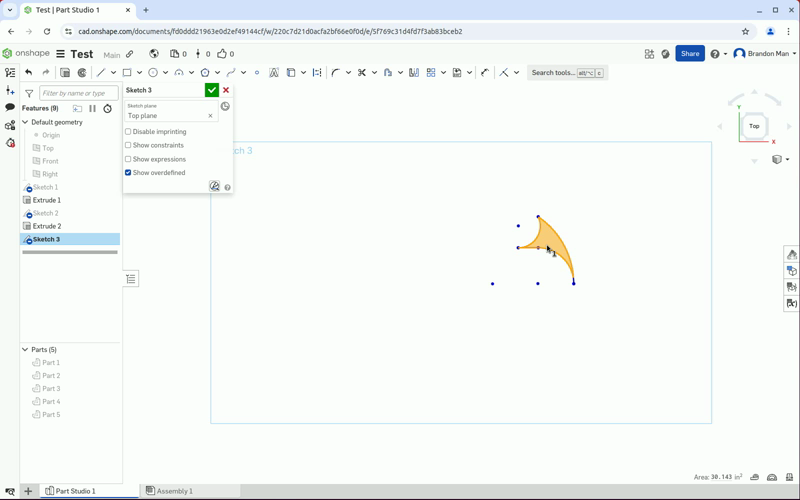
mouse_move(73, 352)
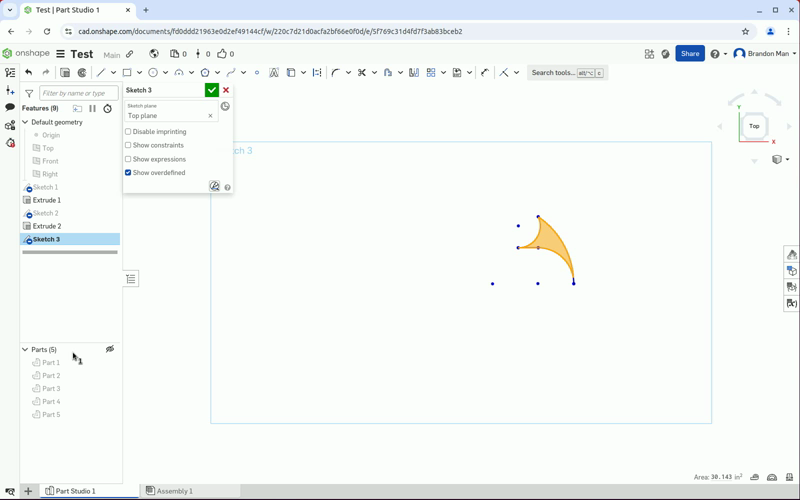
key(shift+y)
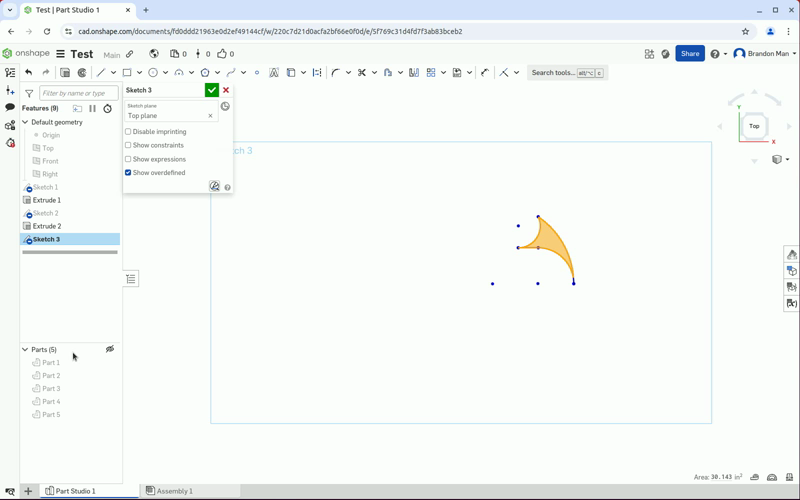
key(shift+e)
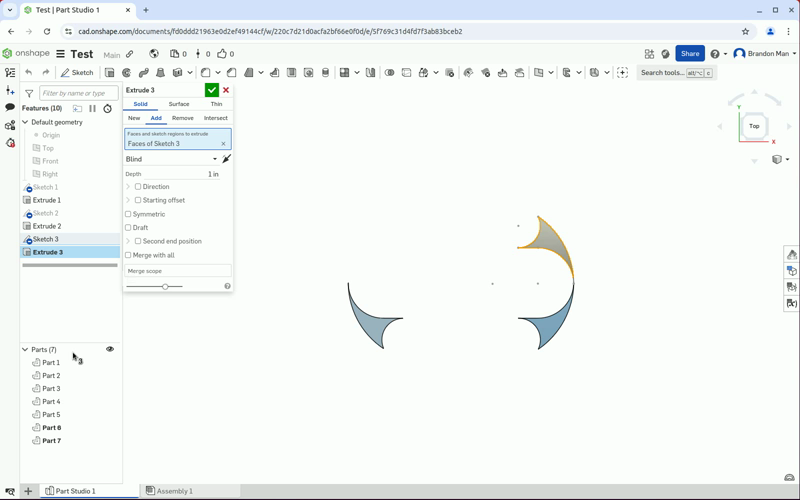
mouse_move(143, 106)
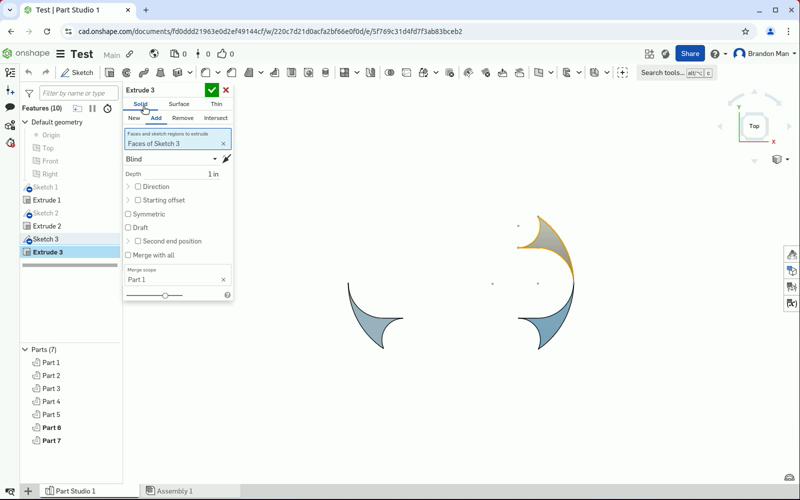
click(143, 106)
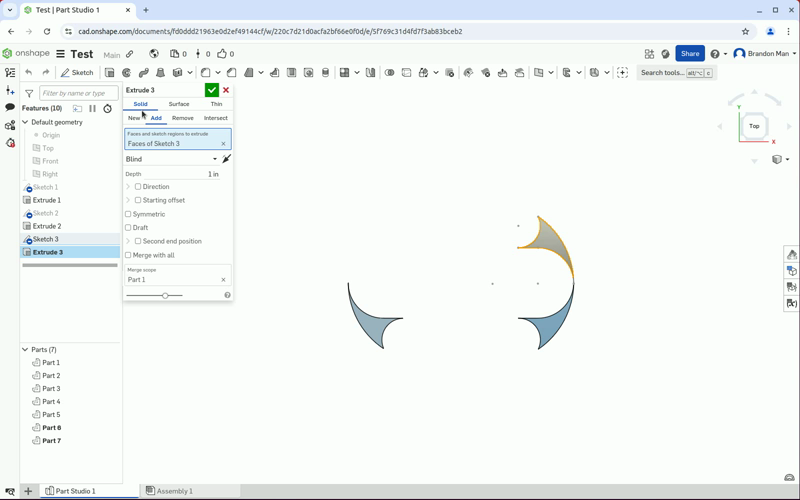
mouse_move(137, 120)
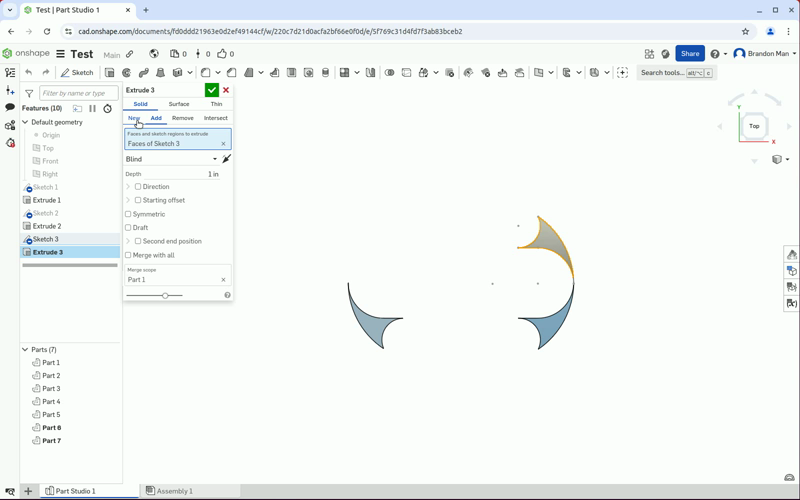
click(137, 120)
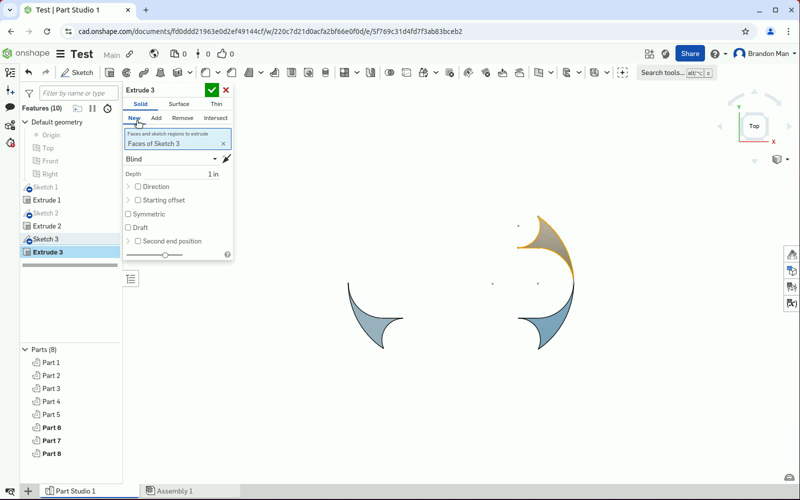
key(tab, 4)
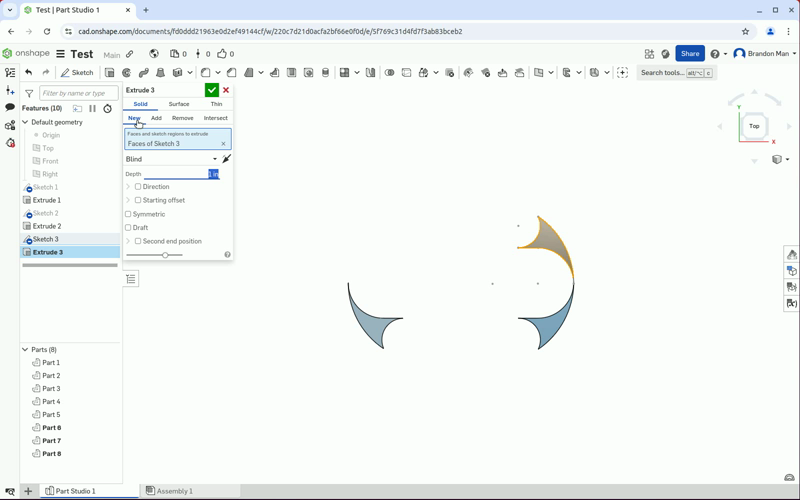
text(3.129)
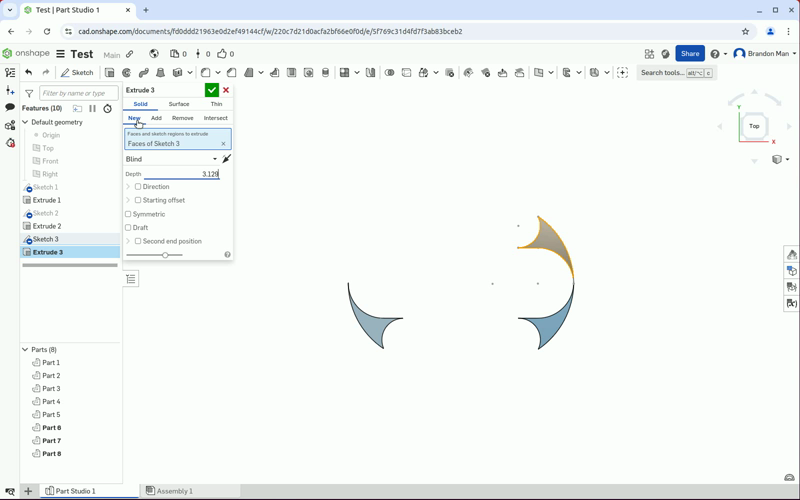
key(enter)
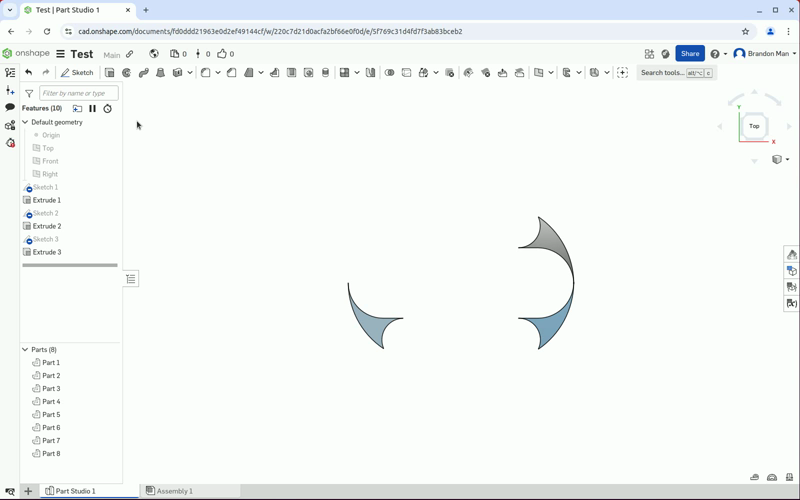
key(shift+h)
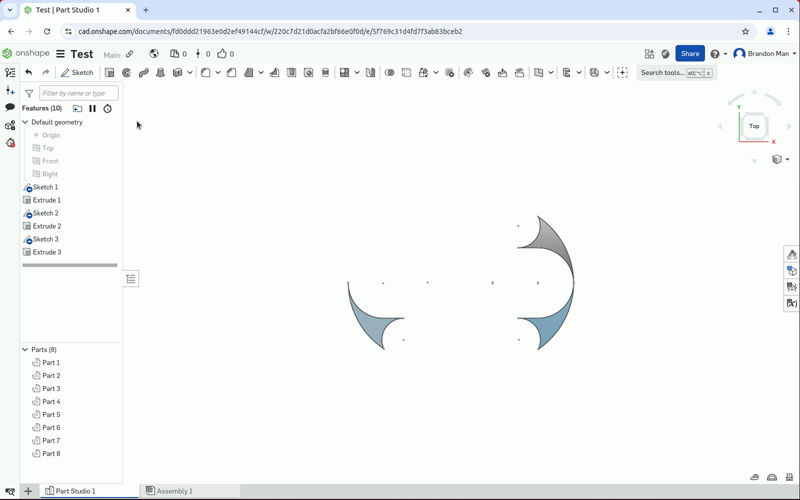
key(shift+h)
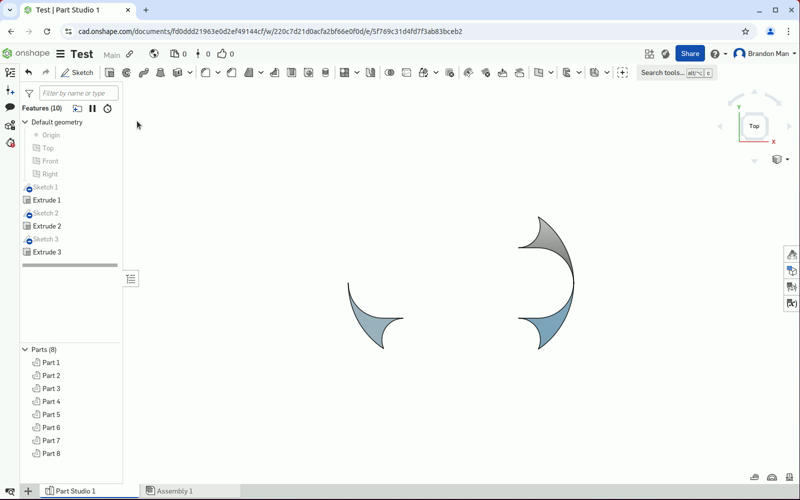
mouse_move(73, 189)
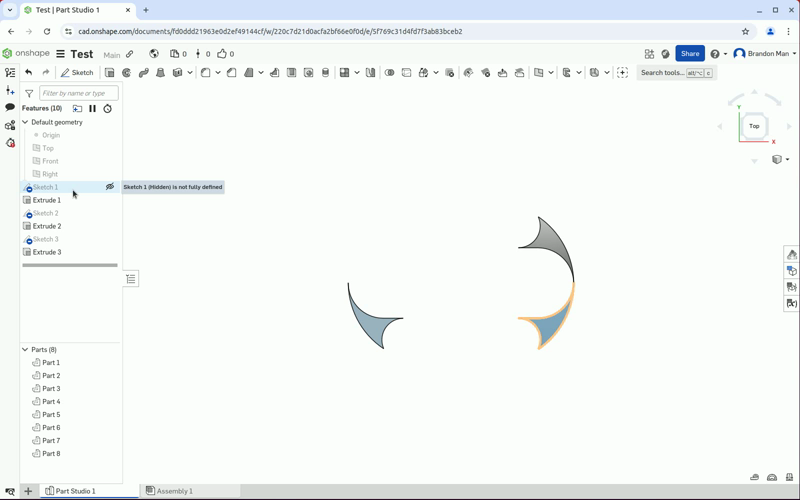
click(73, 189)
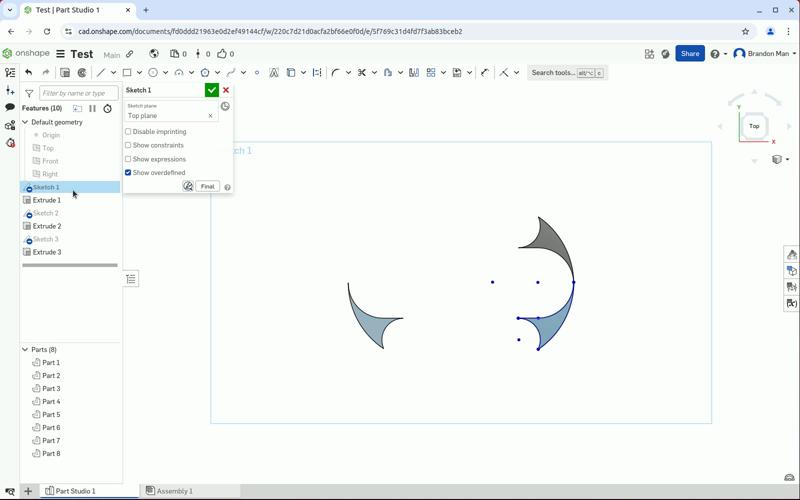
mouse_move(229, 92)
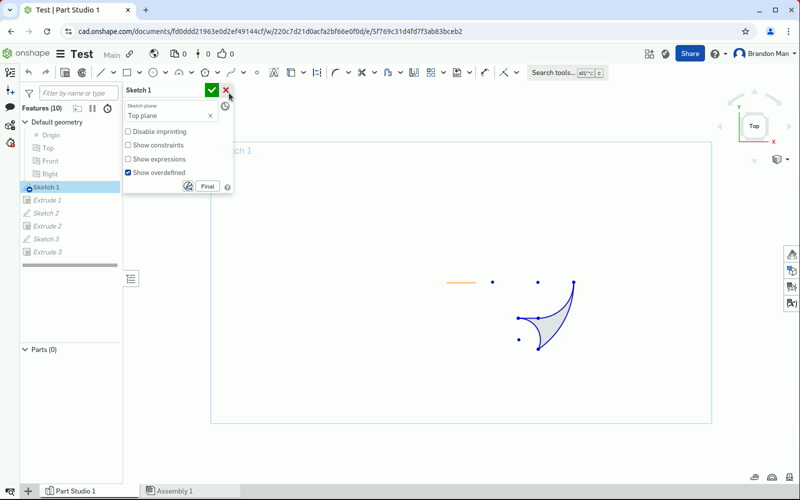
click(229, 92)
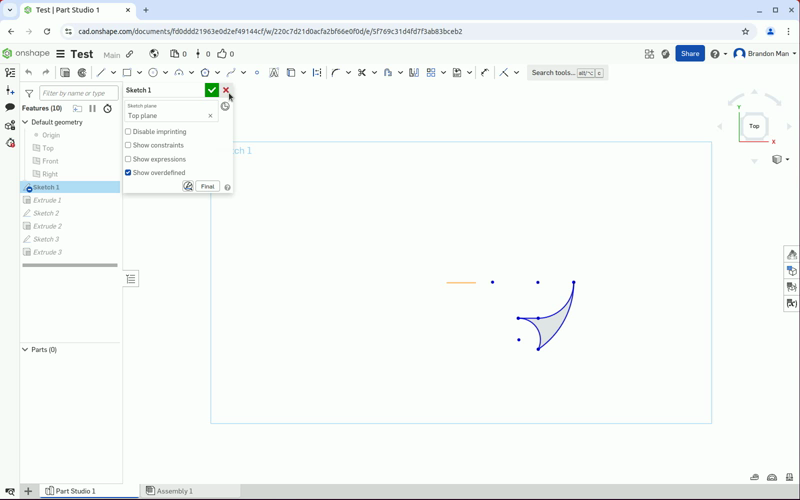
key(shift+s)
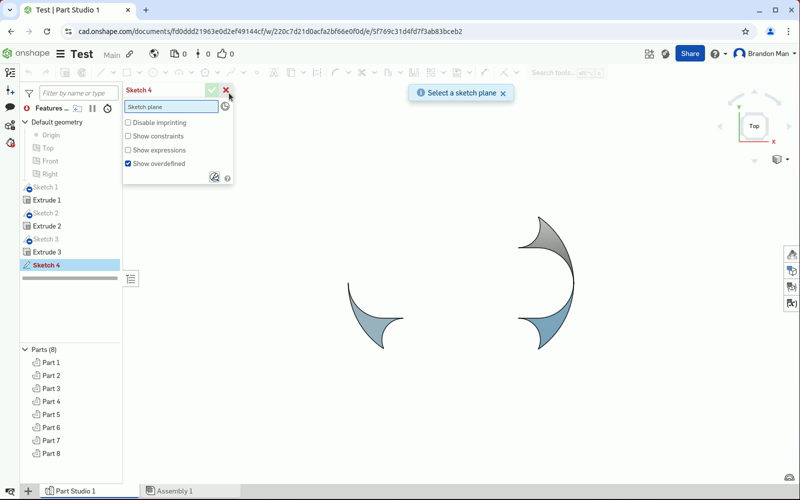
mouse_move(73, 150)
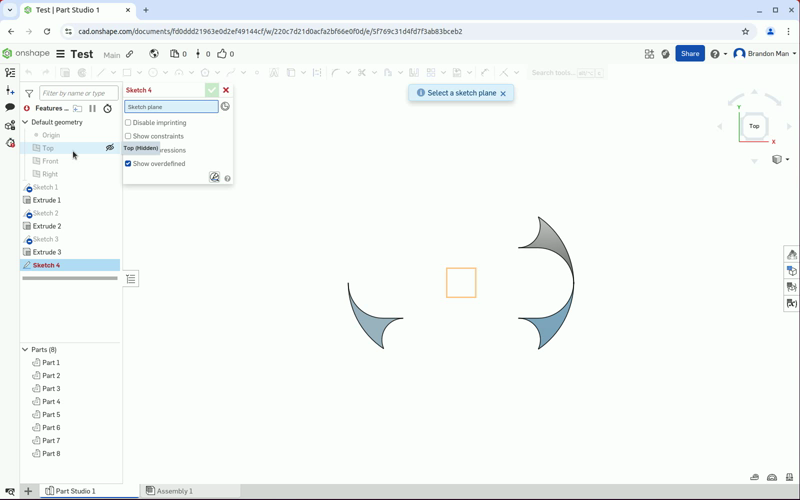
click(73, 150)
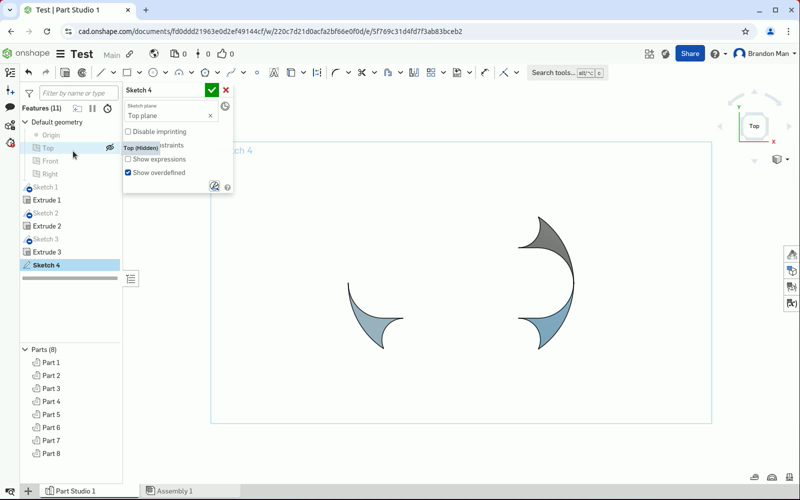
mouse_move(73, 352)
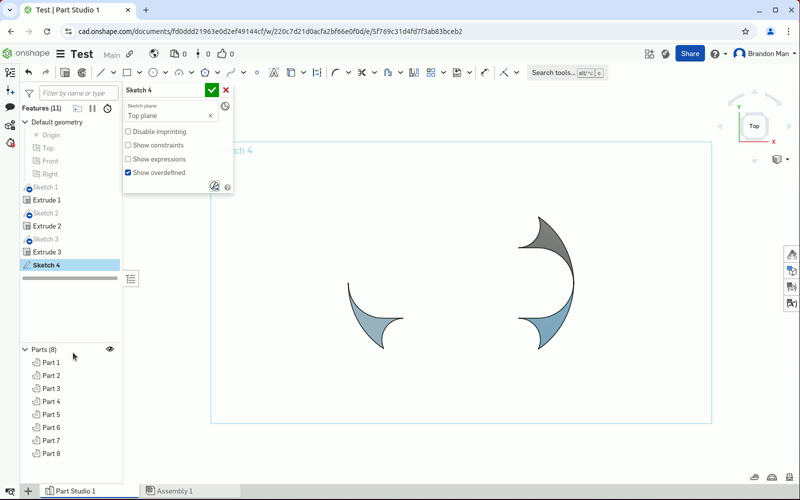
key(y)
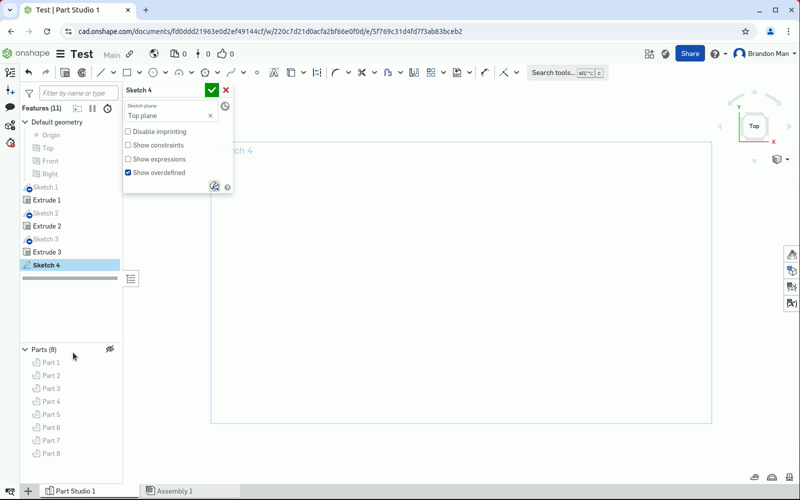
key(a)
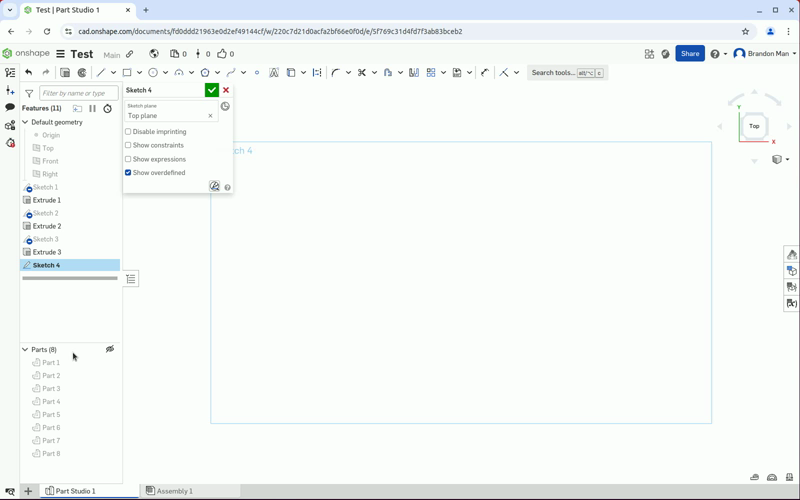
key_down(shift)
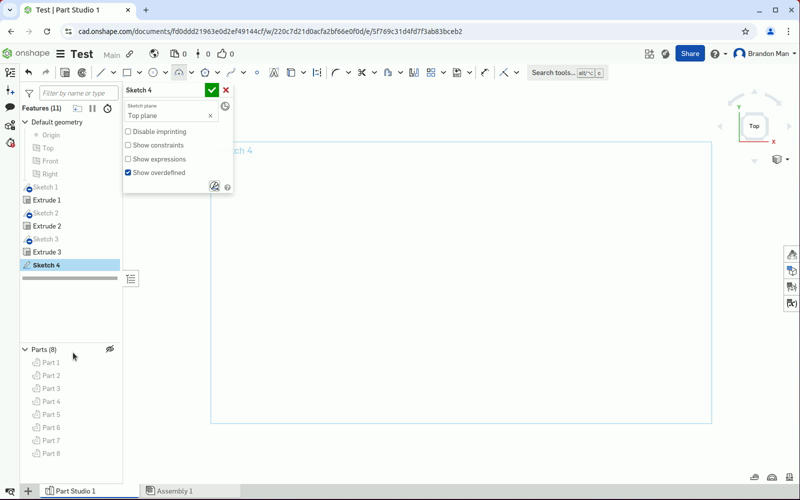
mouse_move(348, 282)
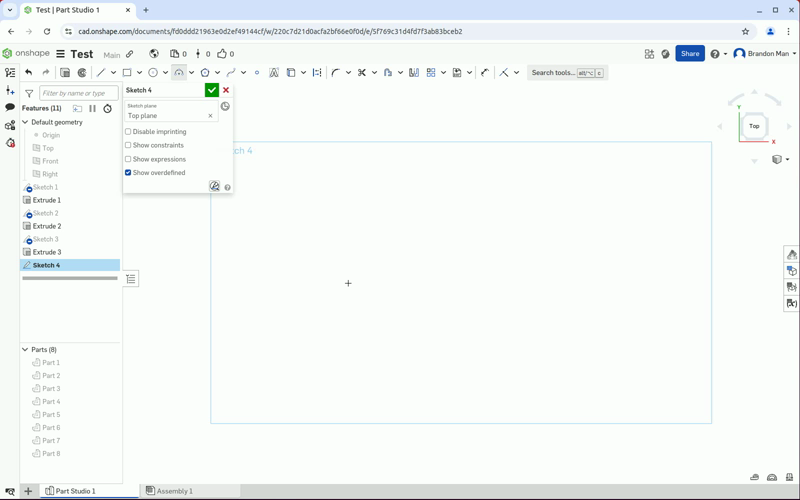
click(348, 282)
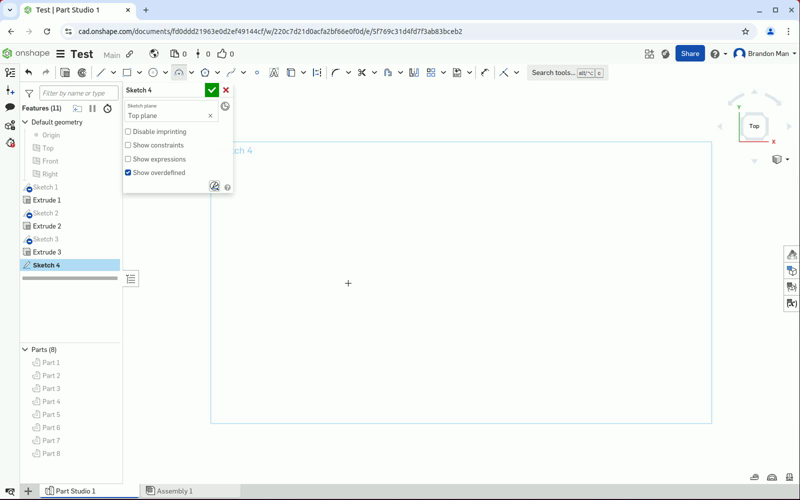
key_up(shift)
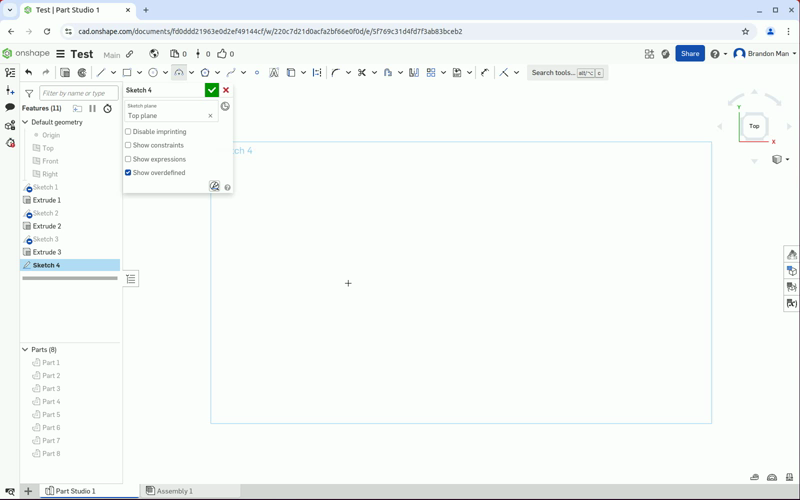
key_down(shift)
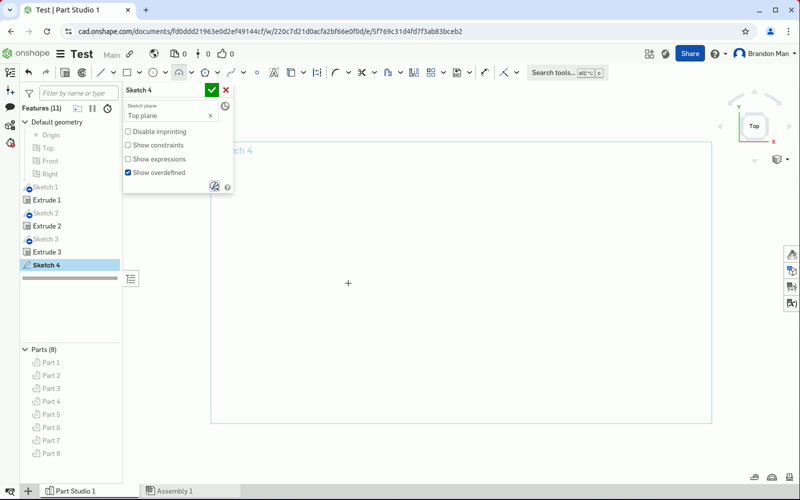
mouse_move(383, 318)
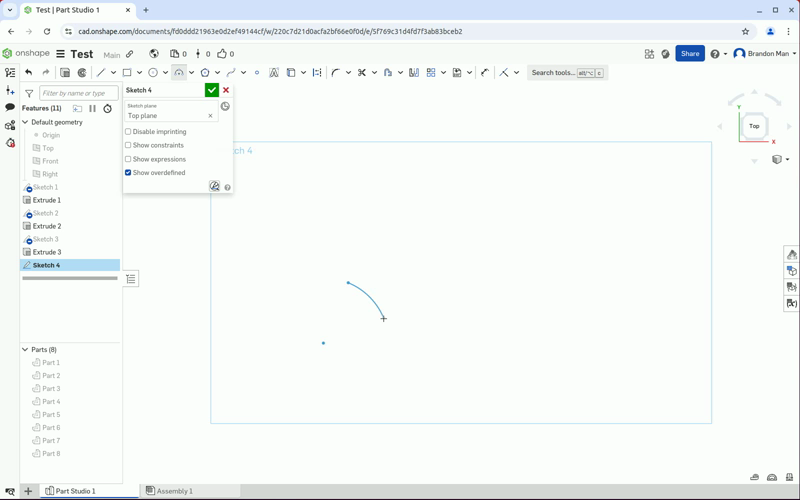
click(383, 318)
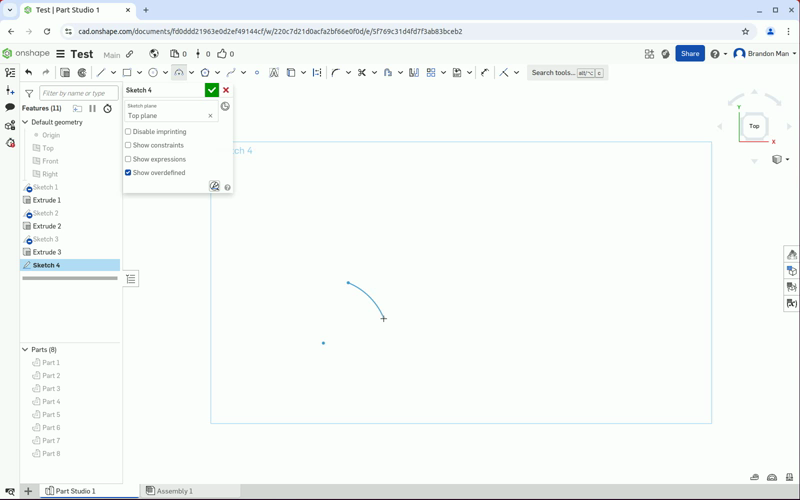
mouse_move(358, 307)
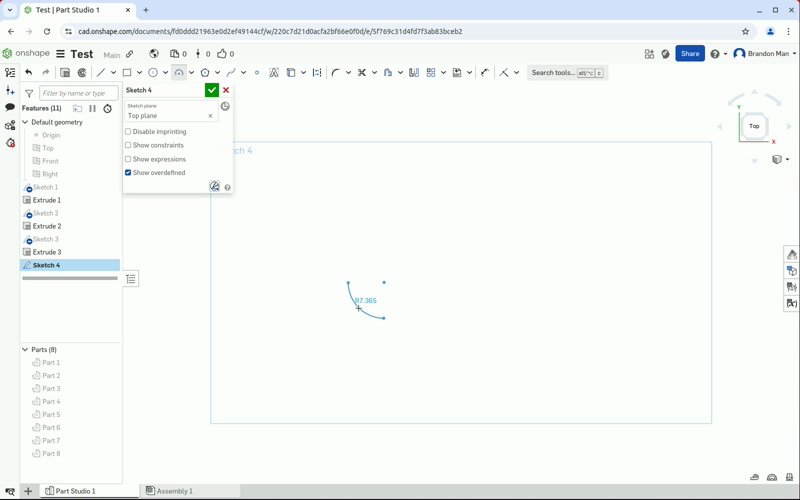
click(358, 307)
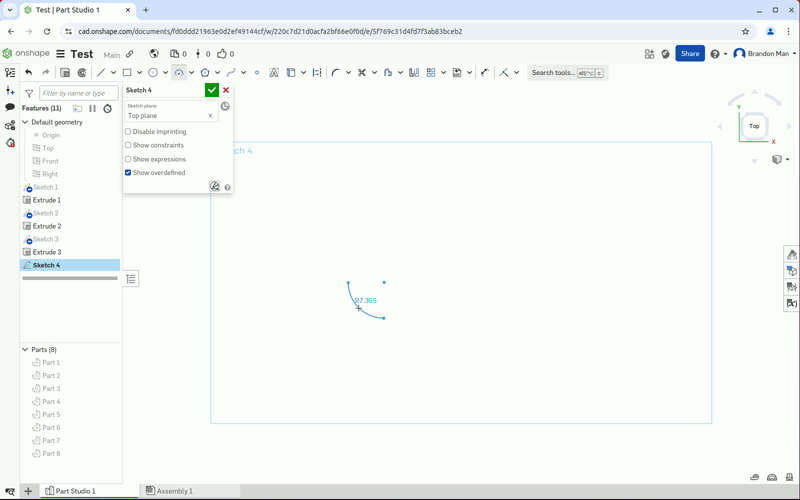
key_up(shift)
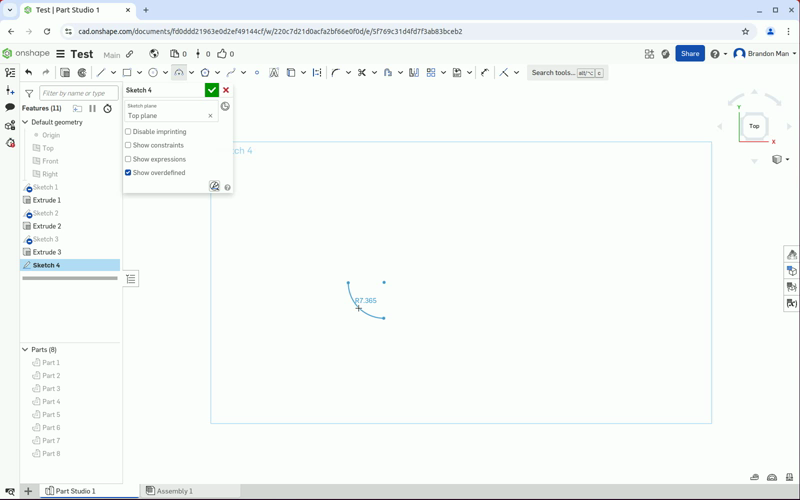
key(esc)
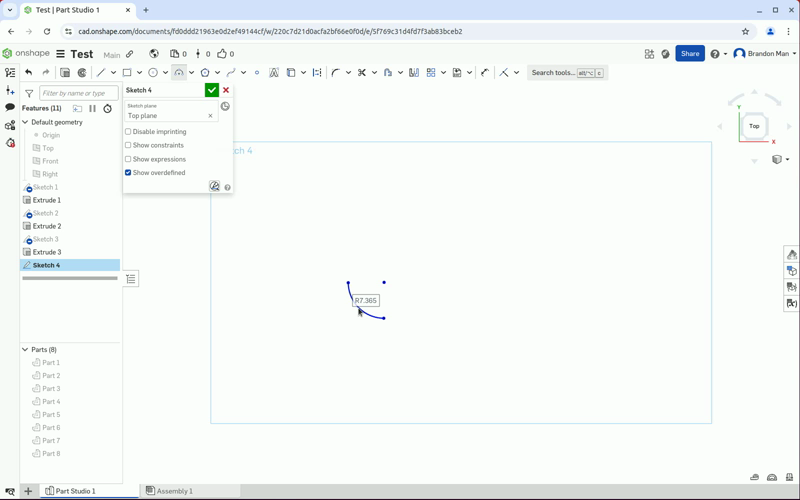
key(l)
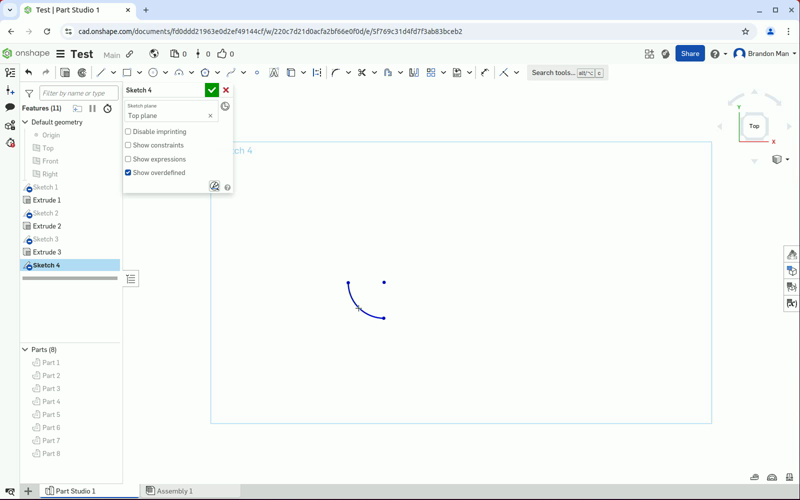
mouse_move(383, 318)
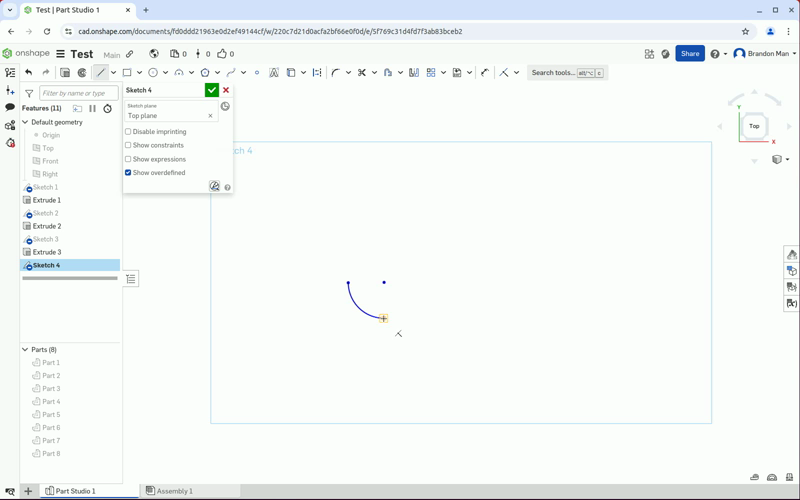
click(383, 318)
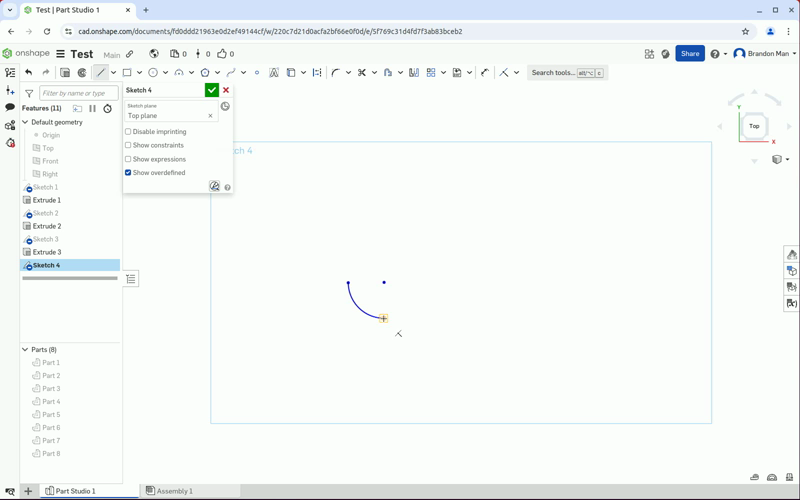
key_down(shift)
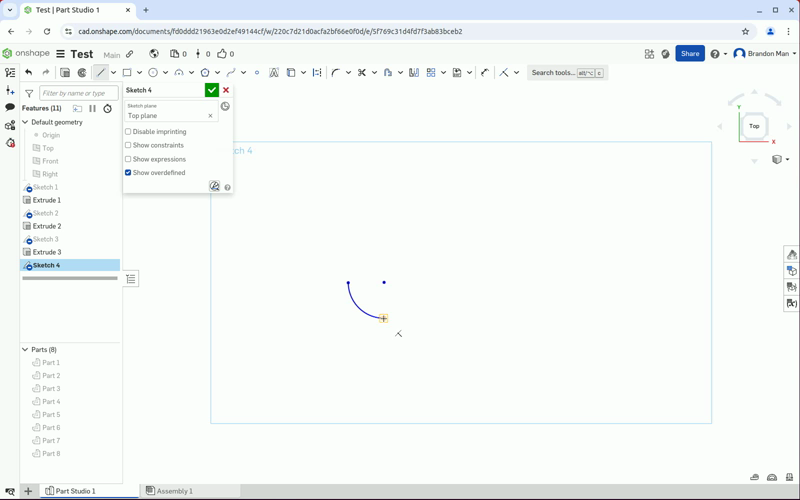
mouse_move(413, 318)
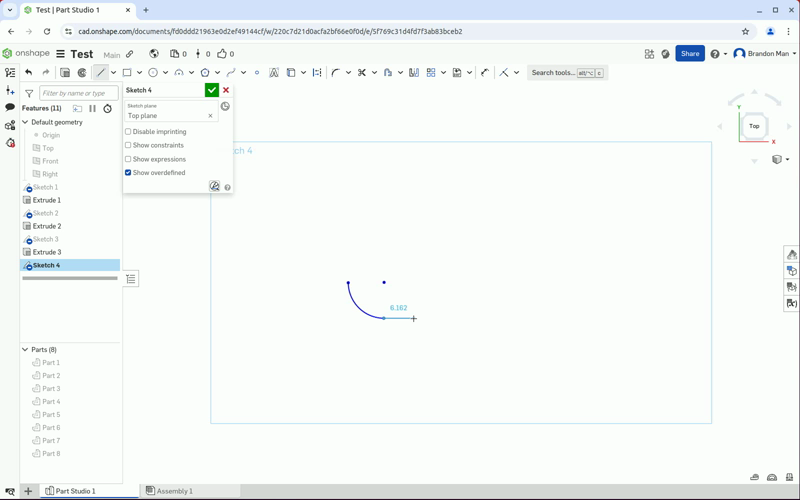
mouse_move(402, 318)
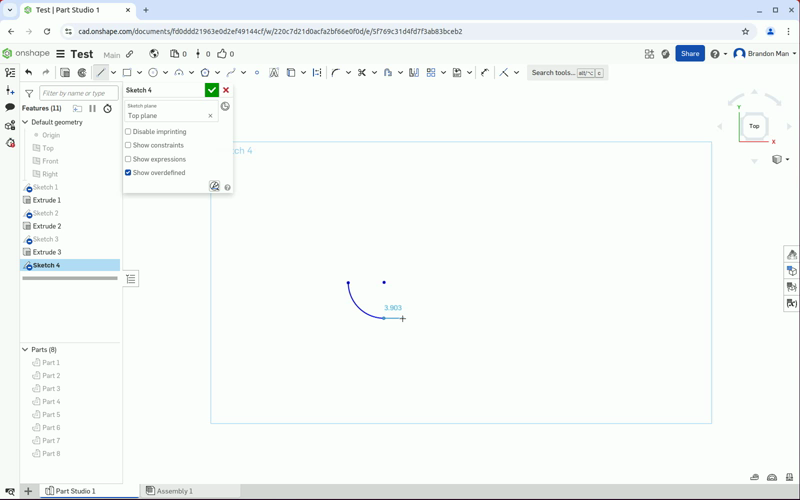
click(402, 318)
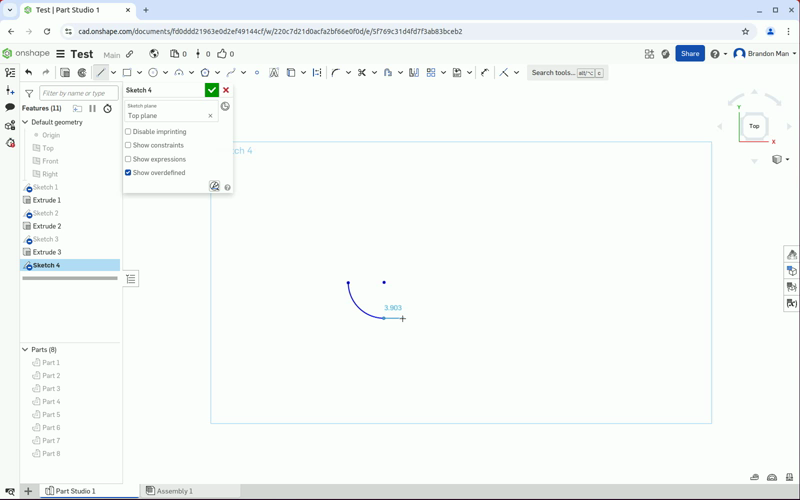
key_up(shift)
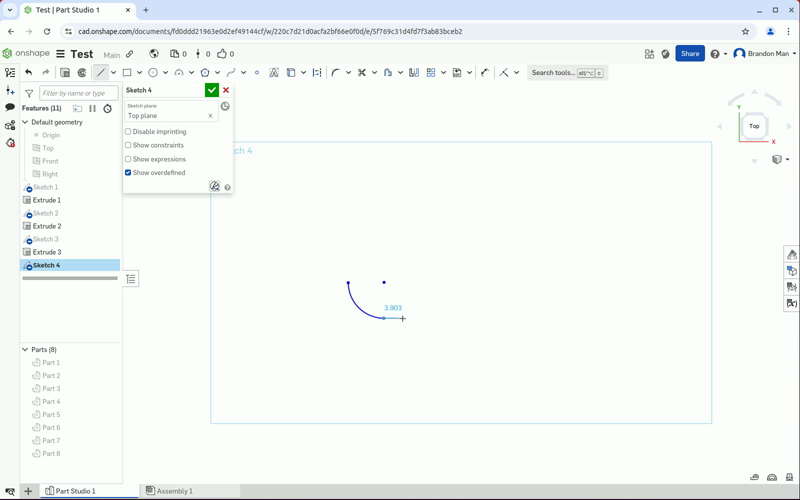
key_down(shift)
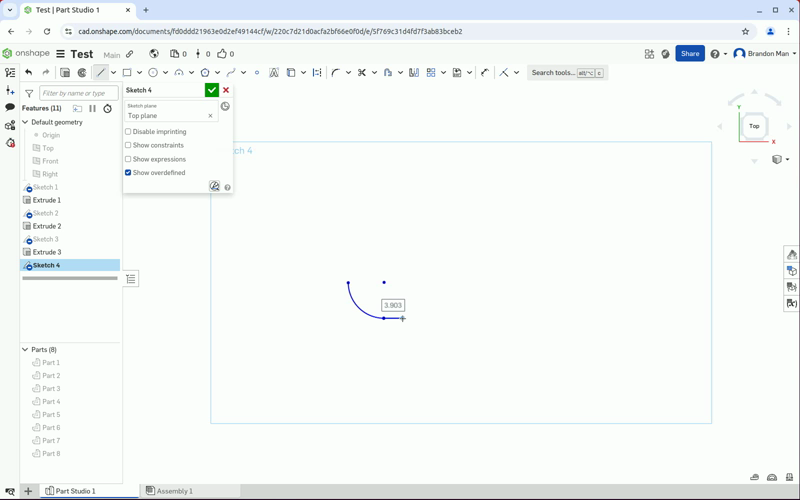
mouse_move(517, 318)
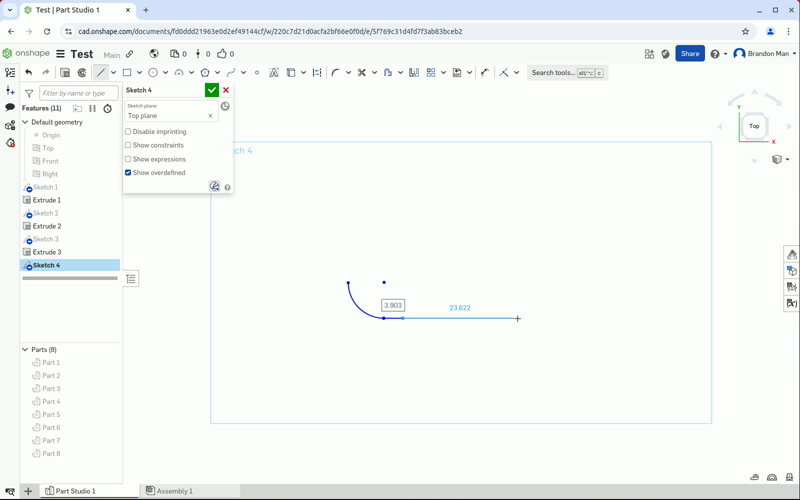
click(517, 318)
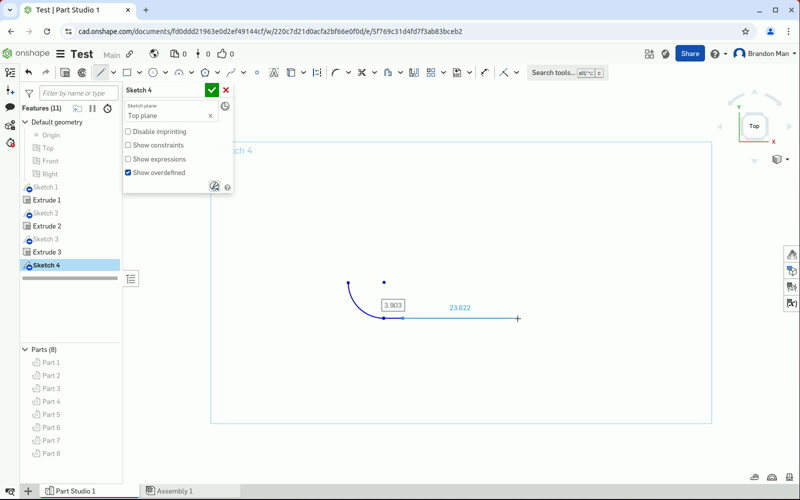
key_up(shift)
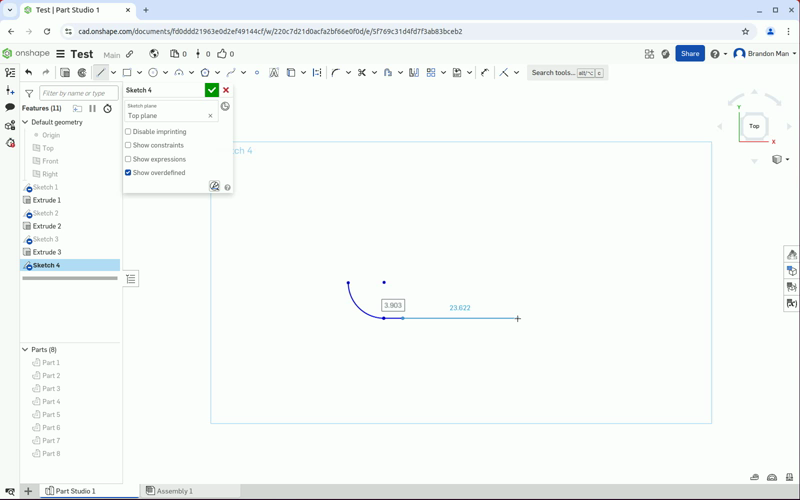
key_down(shift)
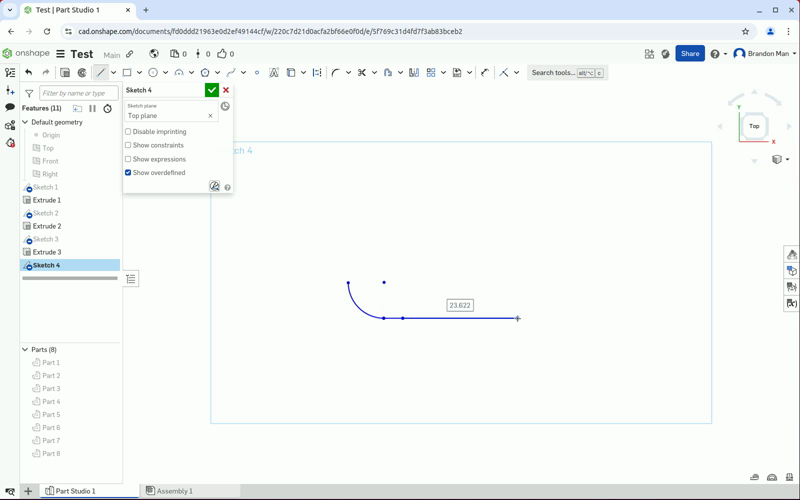
mouse_move(547, 318)
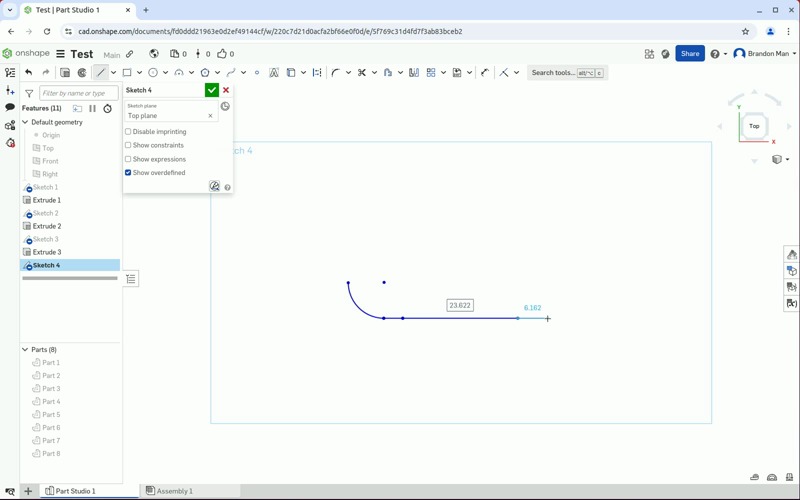
mouse_move(536, 318)
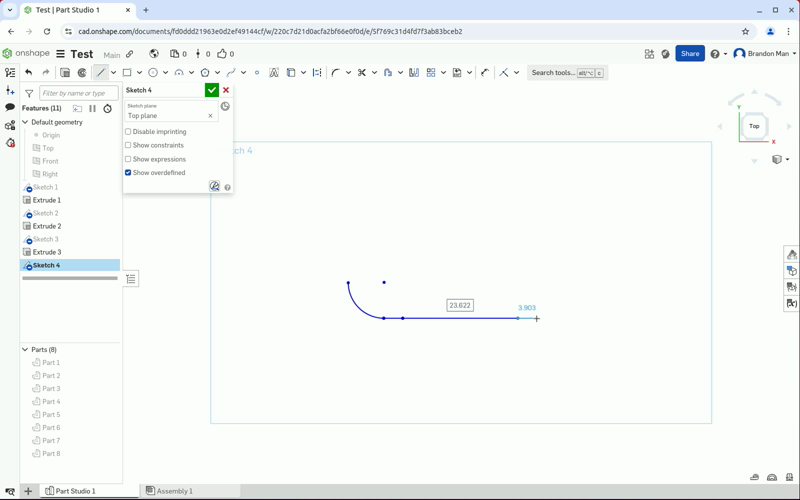
click(536, 318)
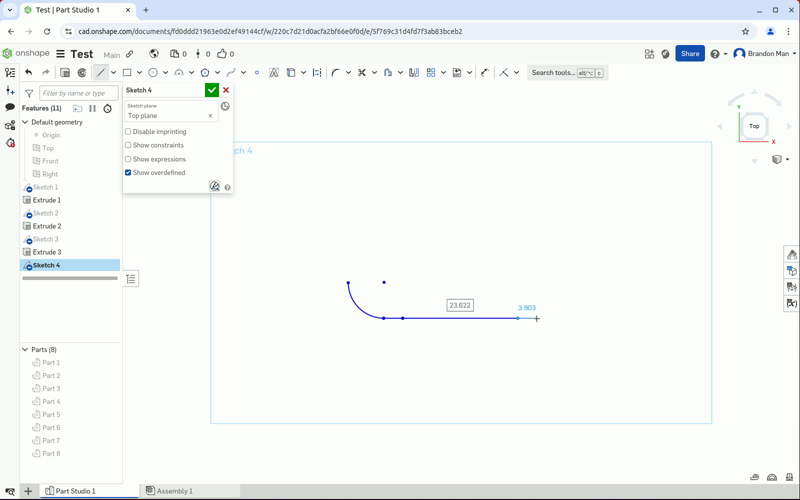
key_up(shift)
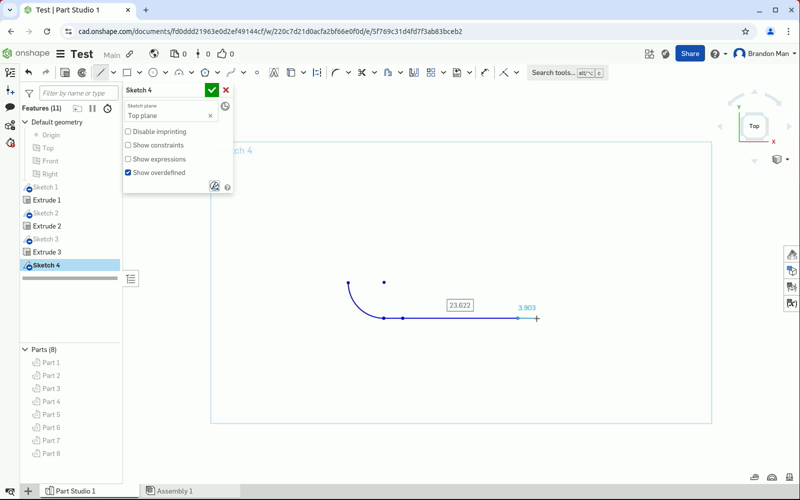
key(esc)
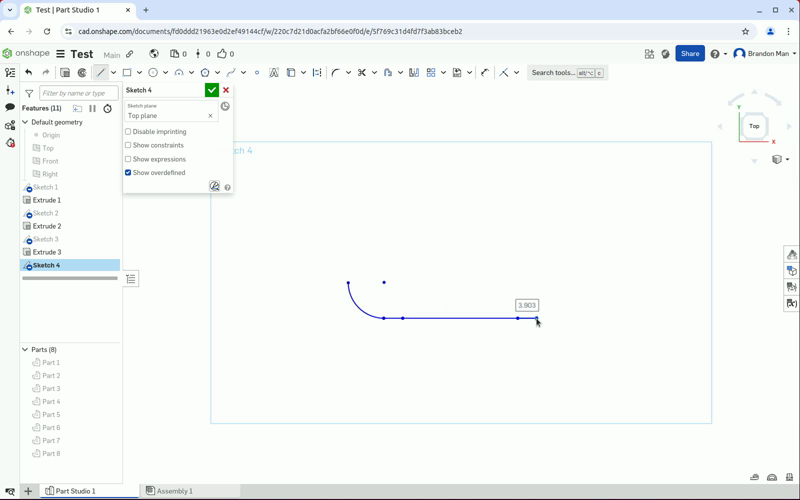
key(a)
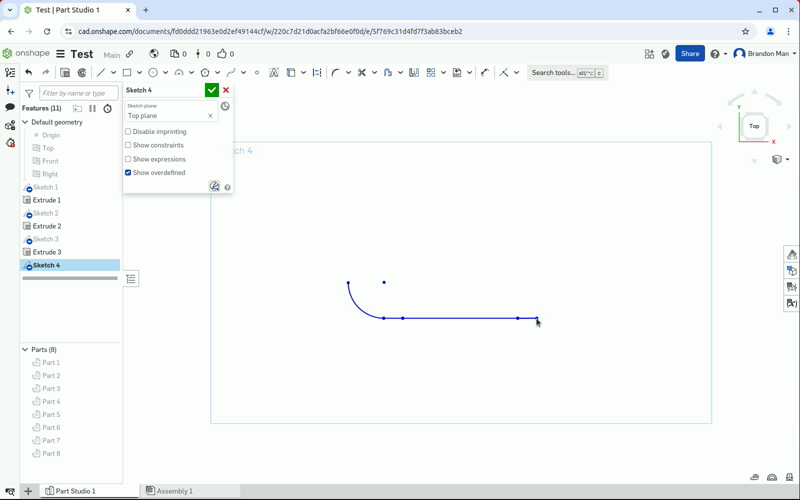
mouse_move(536, 318)
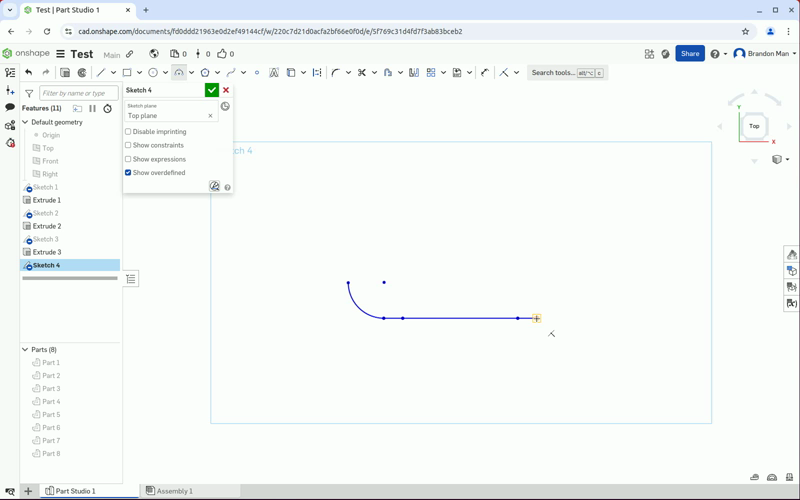
click(536, 318)
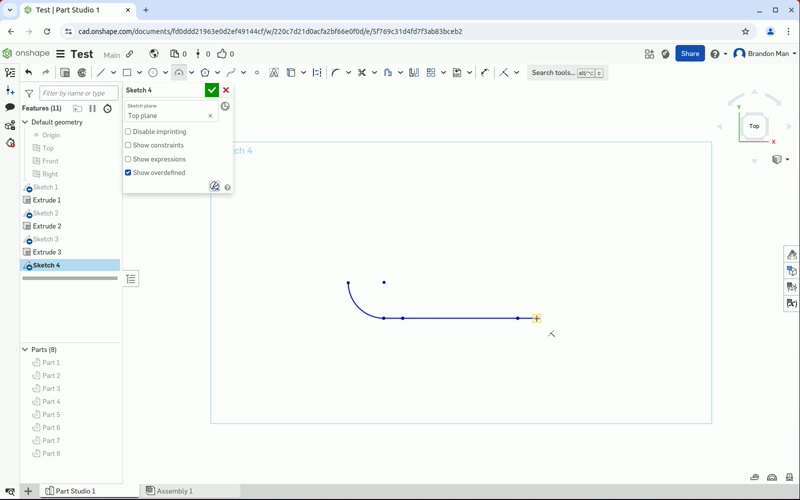
key_down(shift)
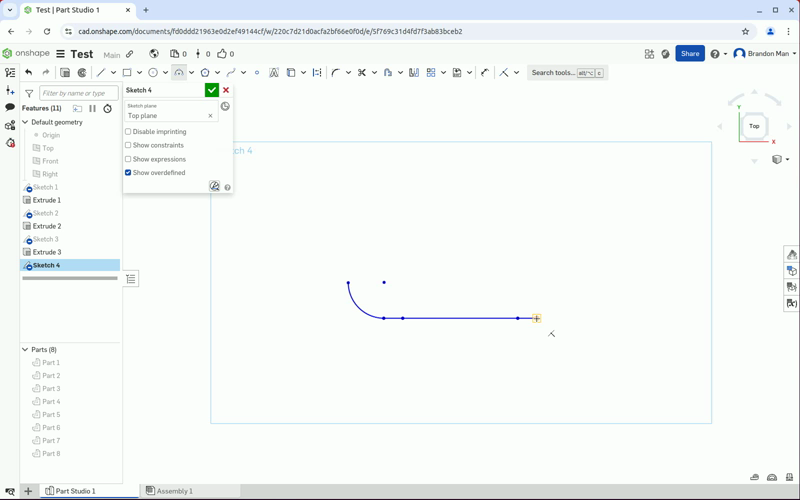
mouse_move(536, 247)
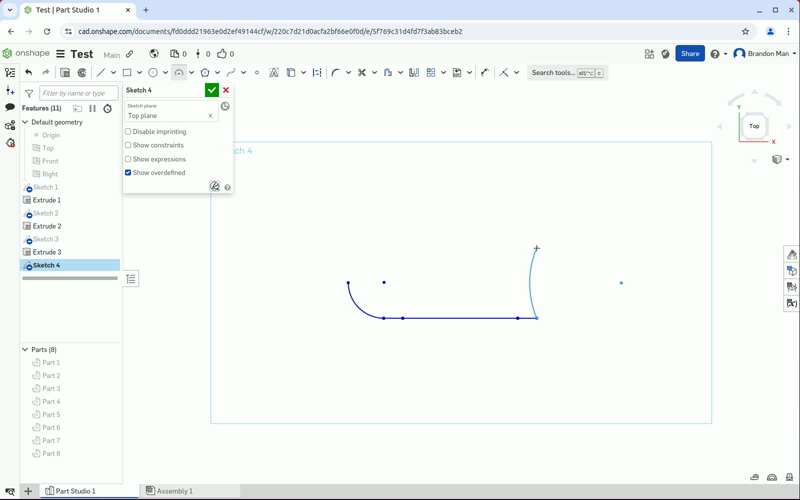
click(536, 247)
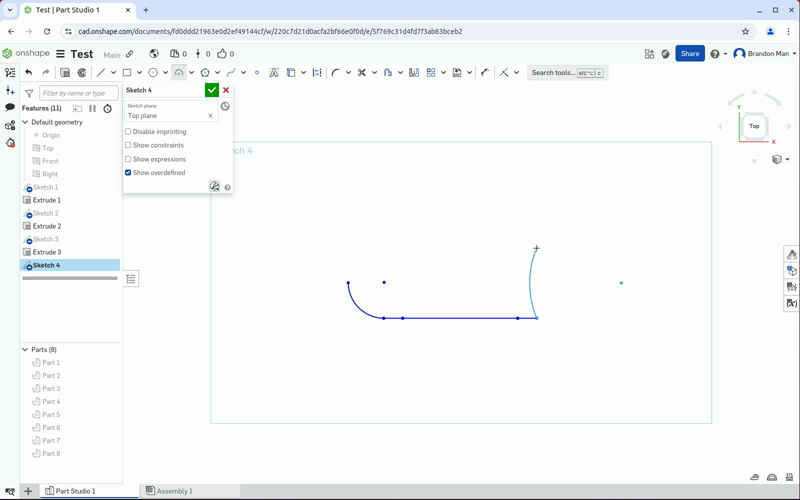
mouse_move(572, 282)
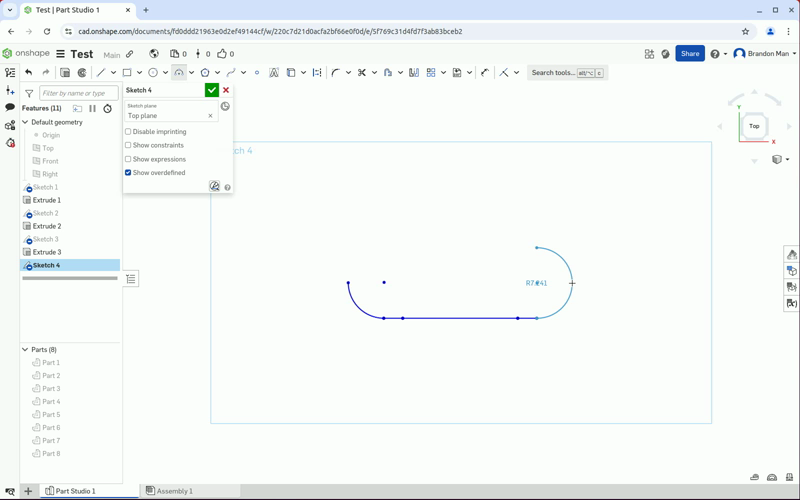
click(572, 282)
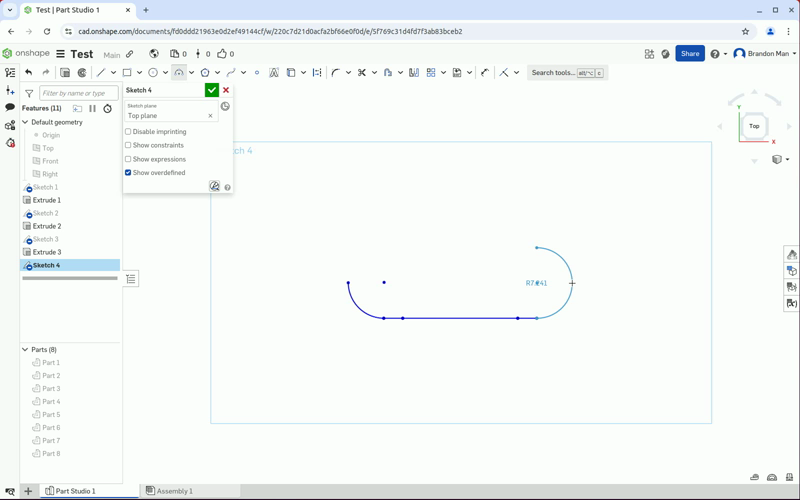
key_up(shift)
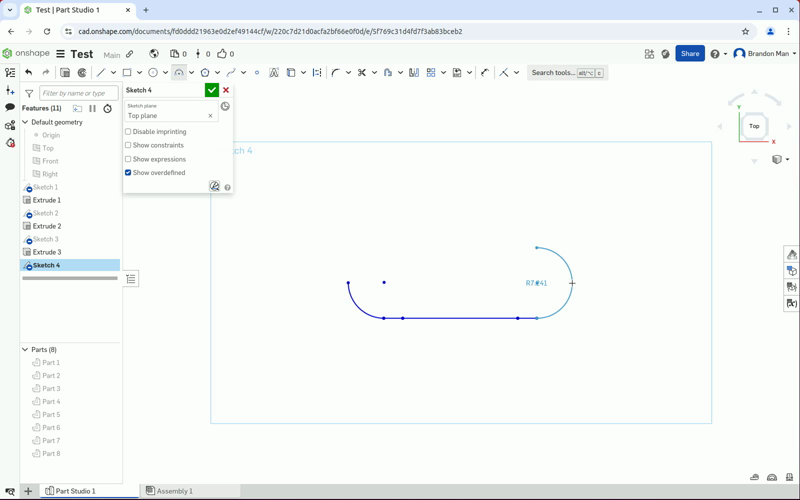
key(esc)
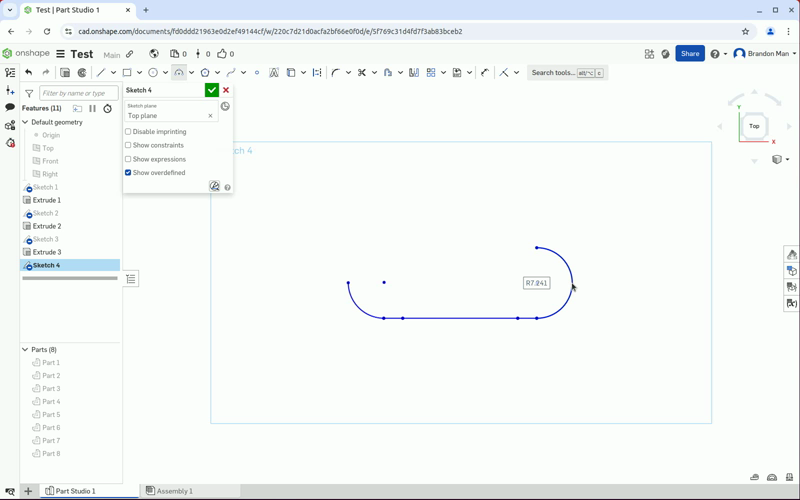
key(l)
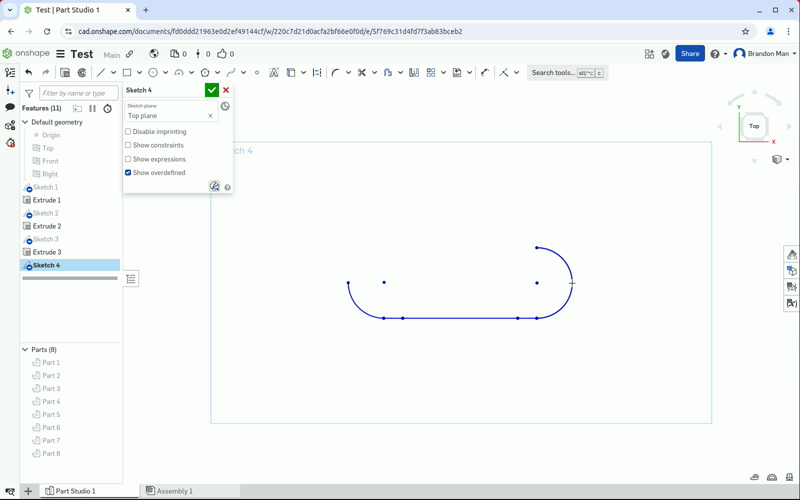
mouse_move(536, 247)
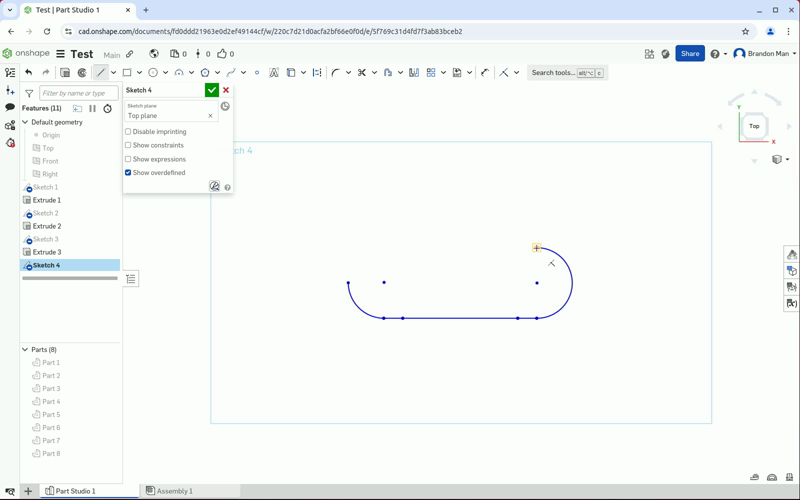
click(536, 247)
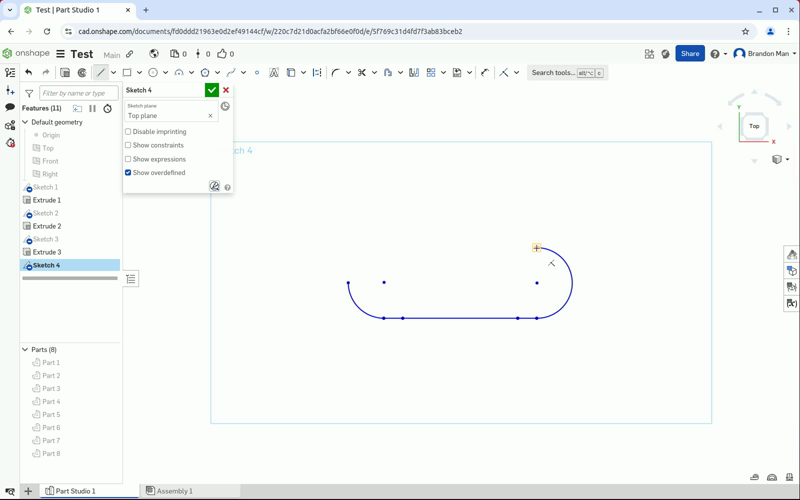
key_down(shift)
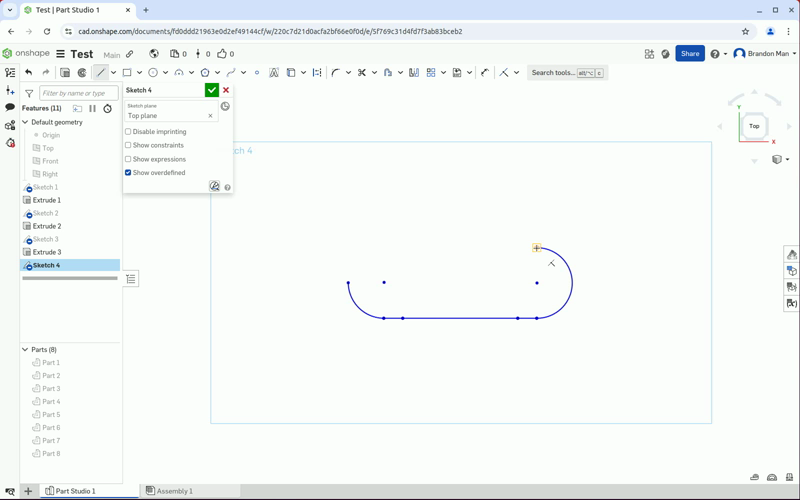
mouse_move(566, 247)
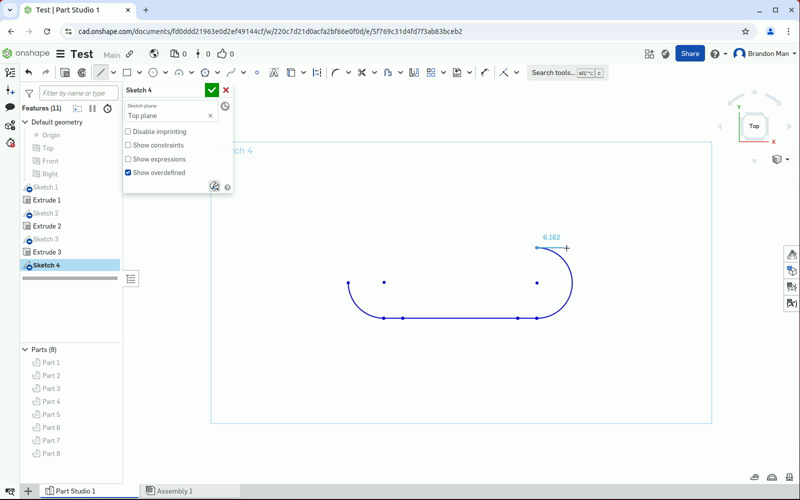
mouse_move(517, 247)
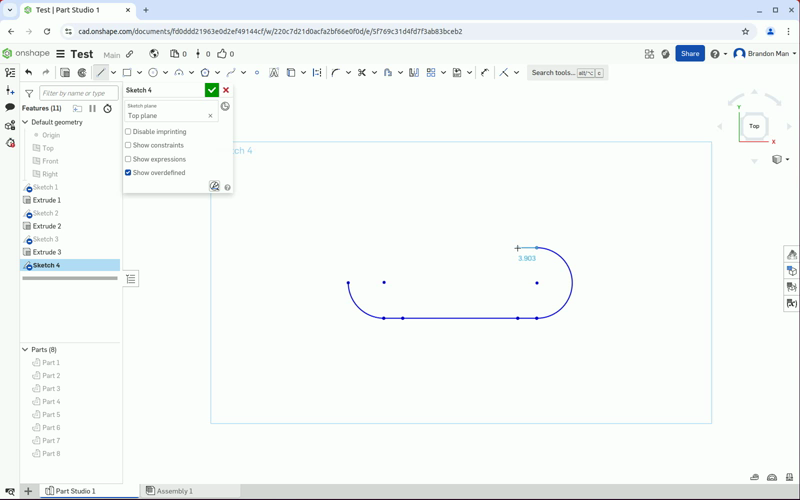
click(517, 247)
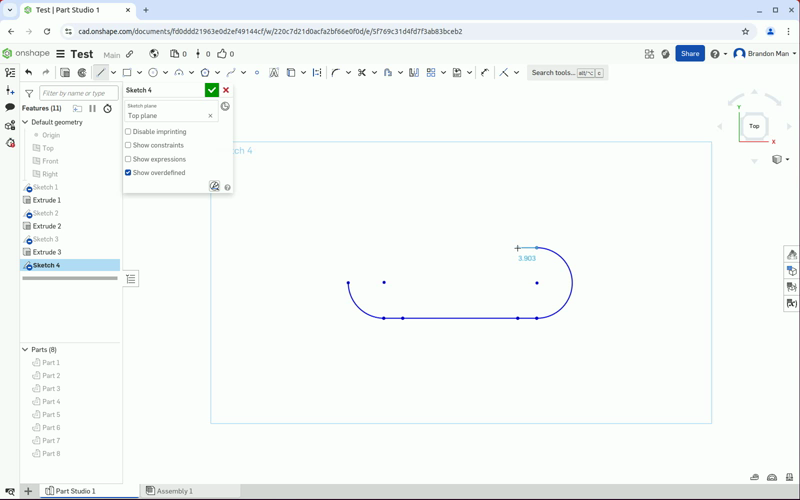
key_up(shift)
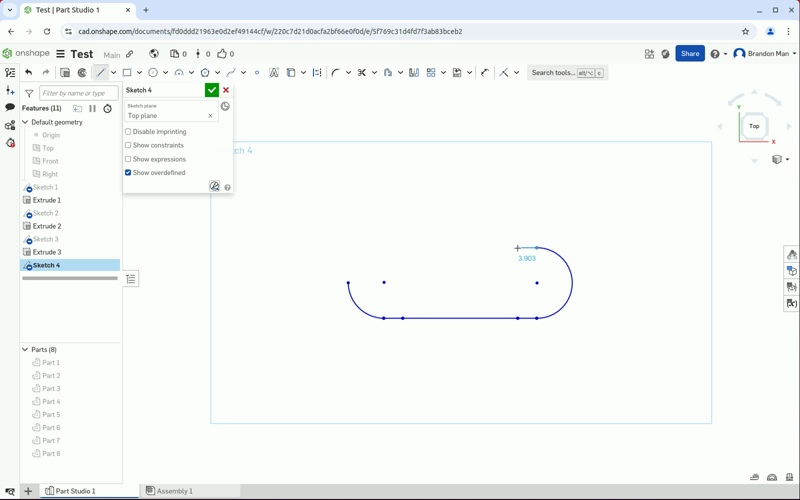
key_down(shift)
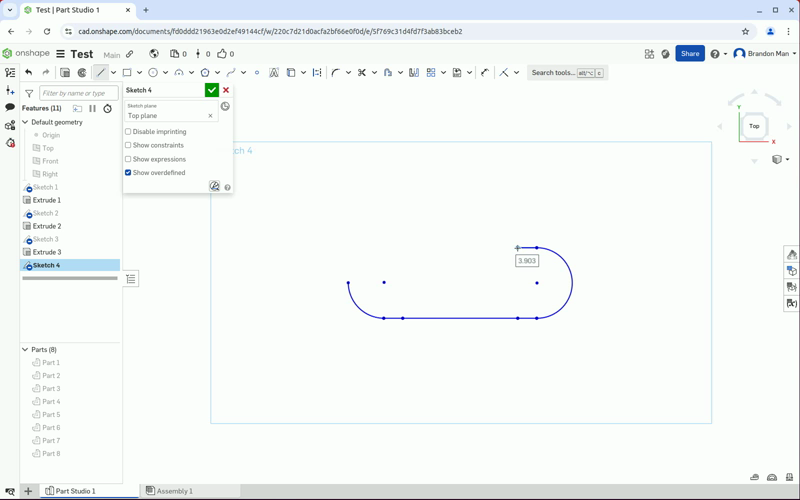
mouse_move(402, 247)
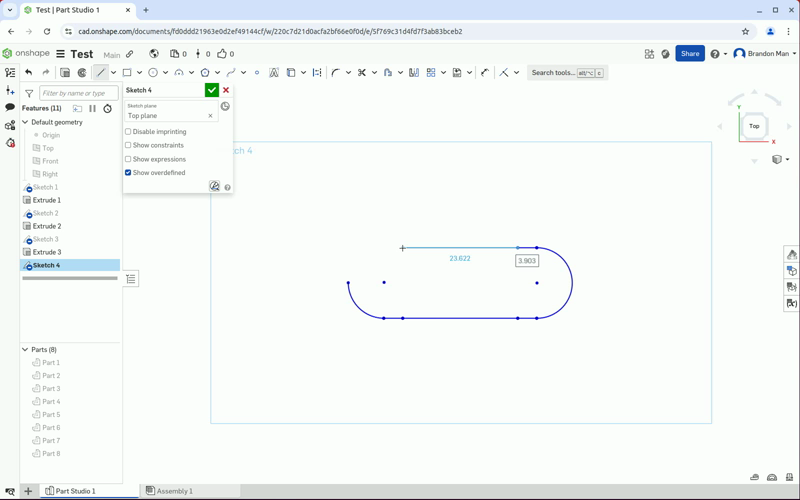
click(402, 247)
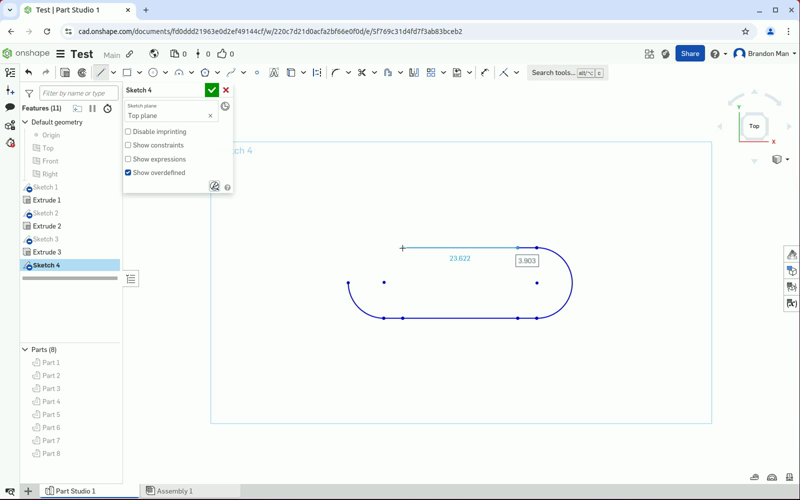
key_up(shift)
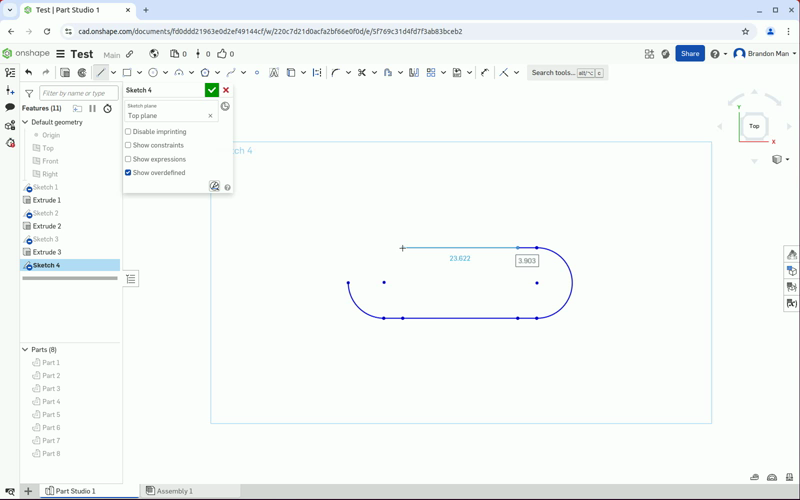
key(esc)
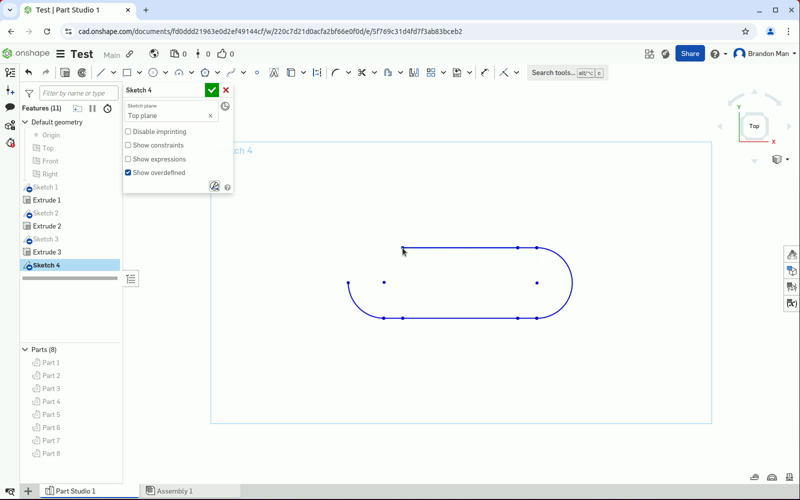
key(a)
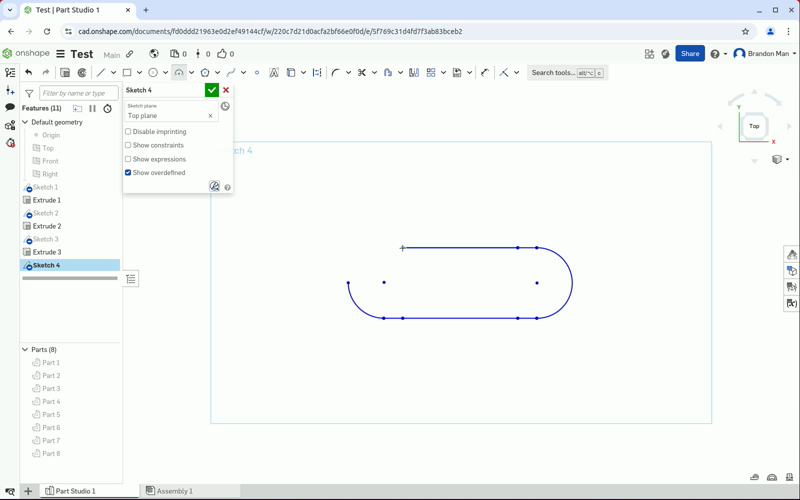
mouse_move(402, 247)
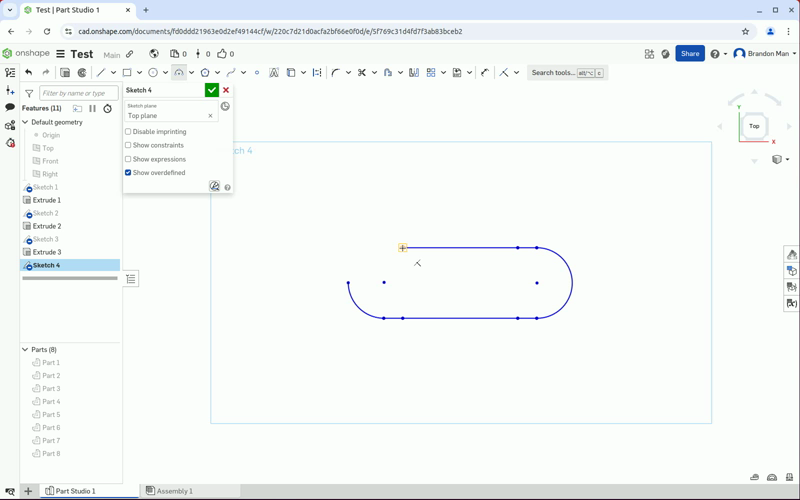
click(402, 247)
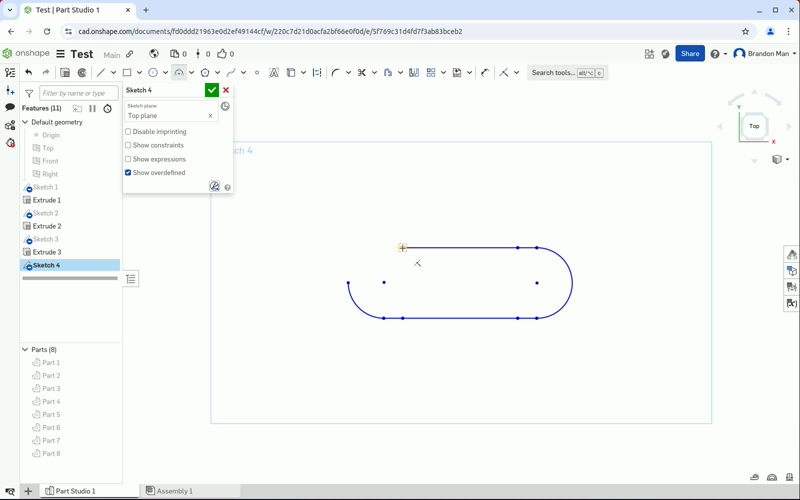
key_down(shift)
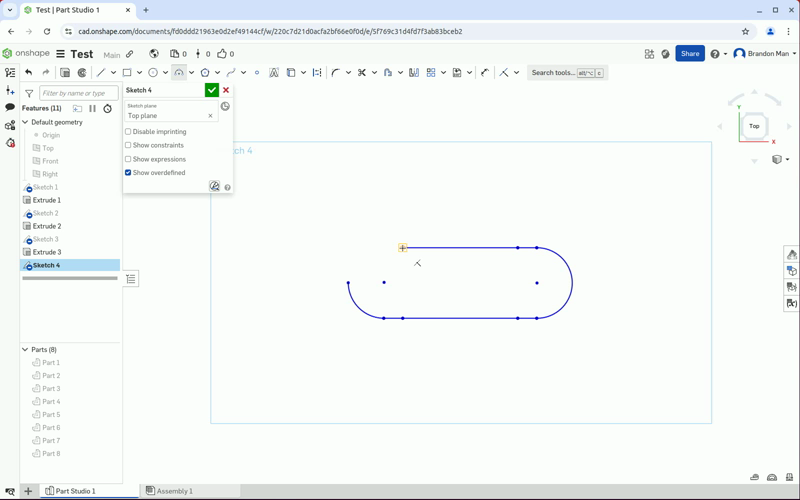
mouse_move(383, 216)
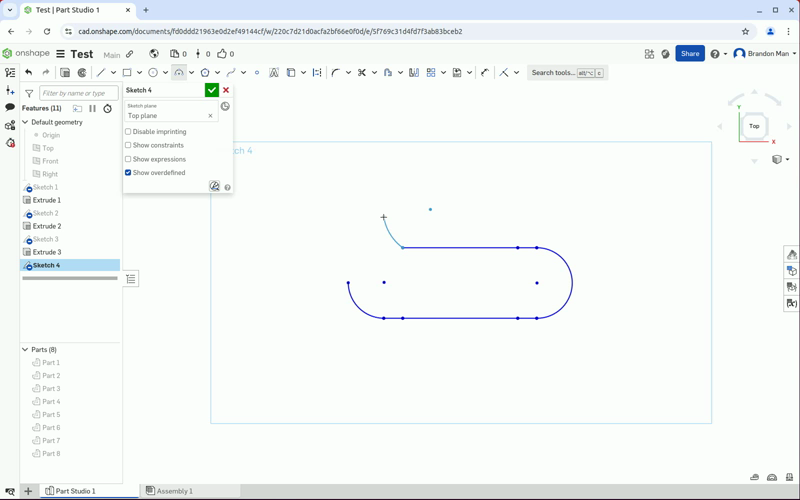
click(383, 216)
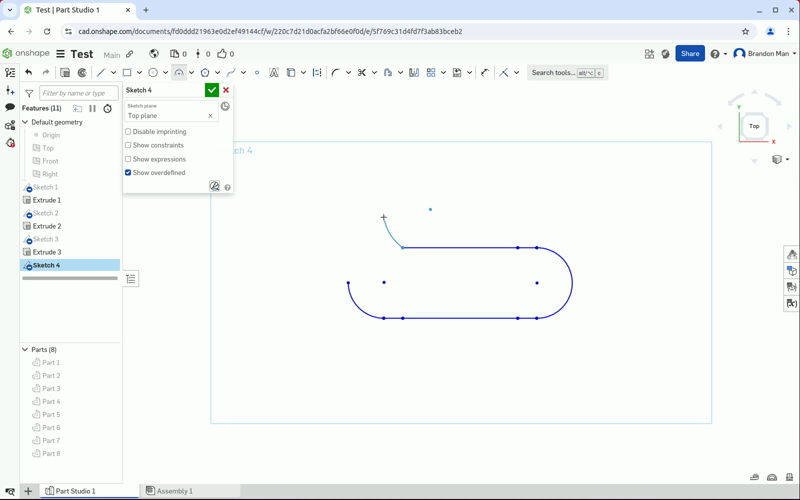
mouse_move(384, 237)
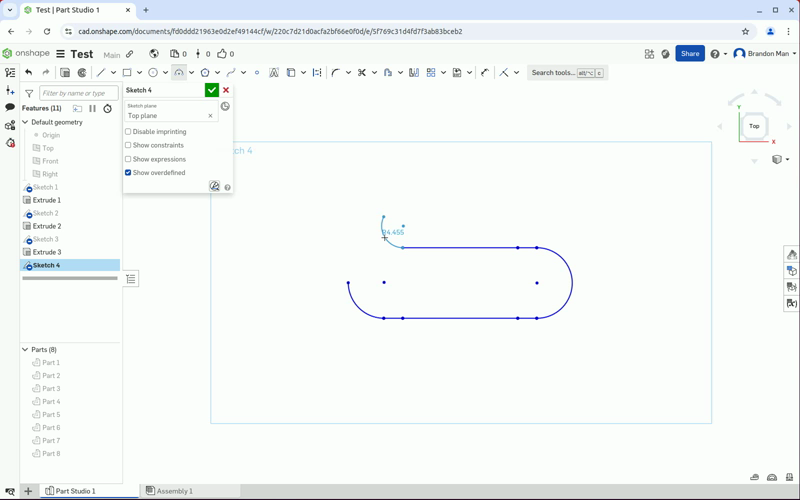
click(384, 237)
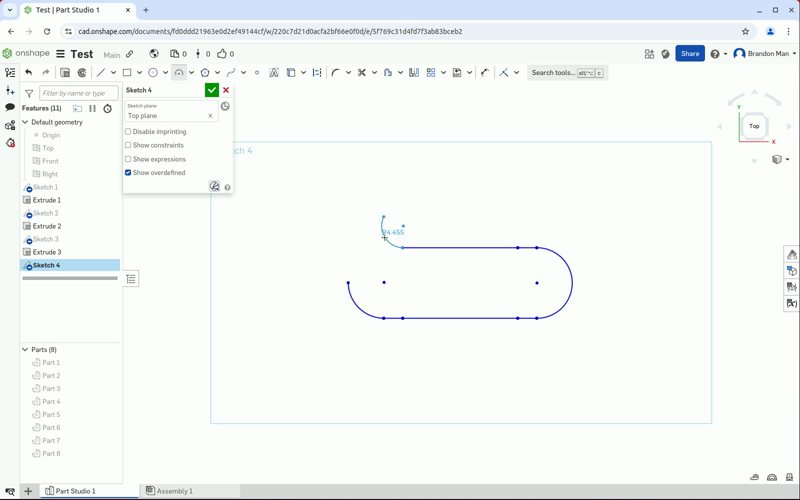
key_up(shift)
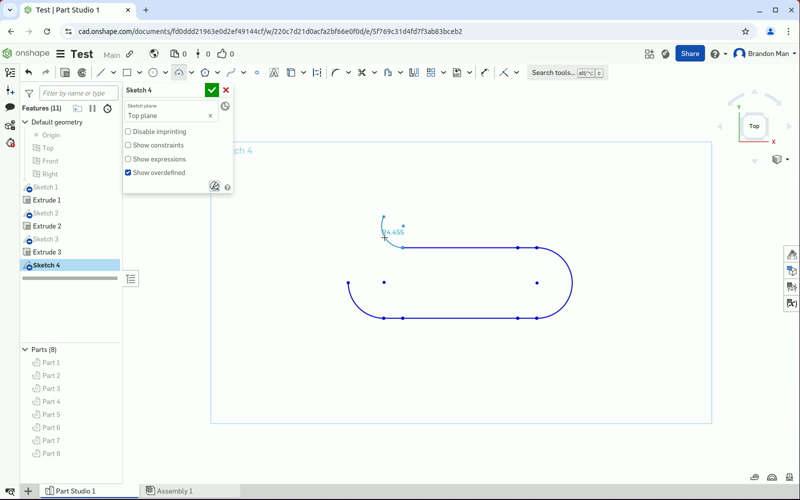
mouse_move(383, 216)
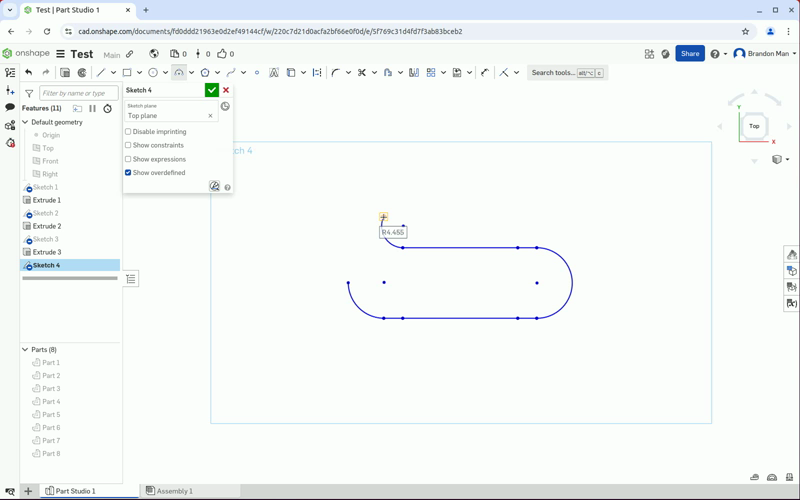
click(383, 216)
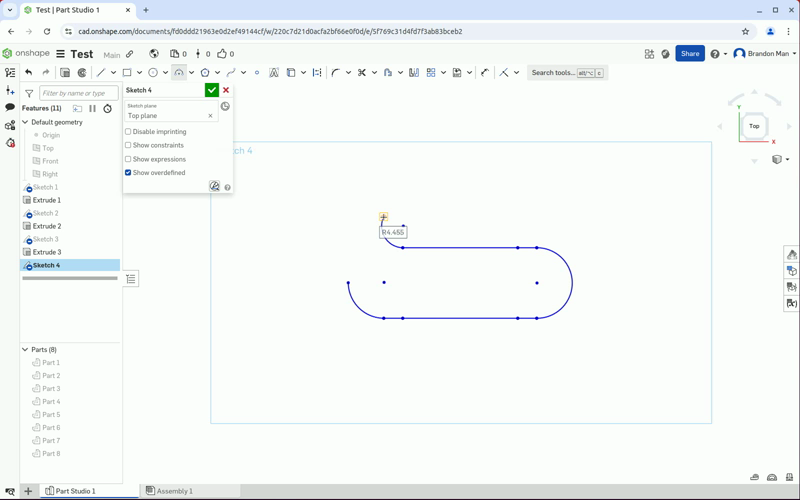
mouse_move(348, 282)
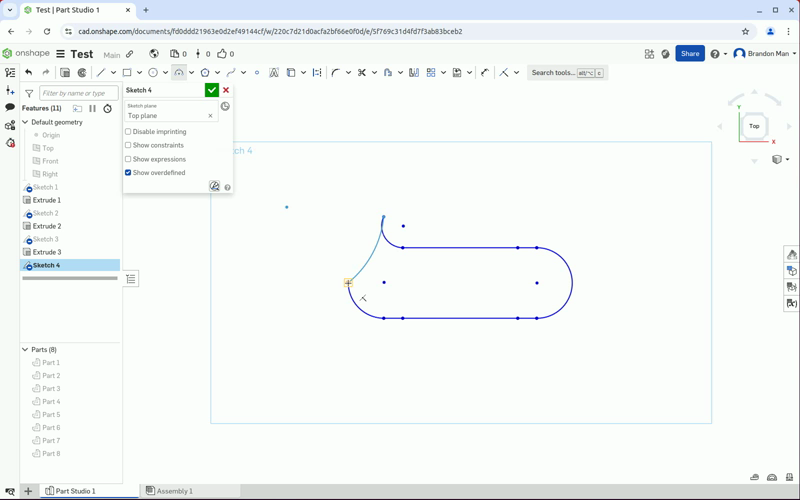
click(348, 282)
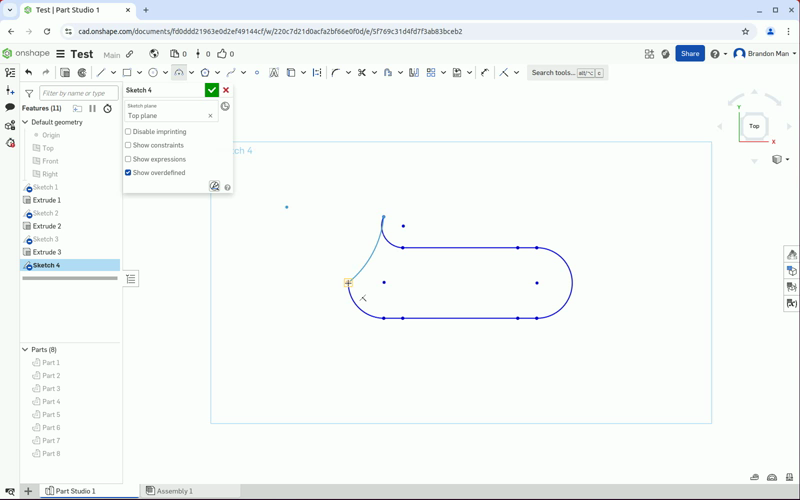
key_down(shift)
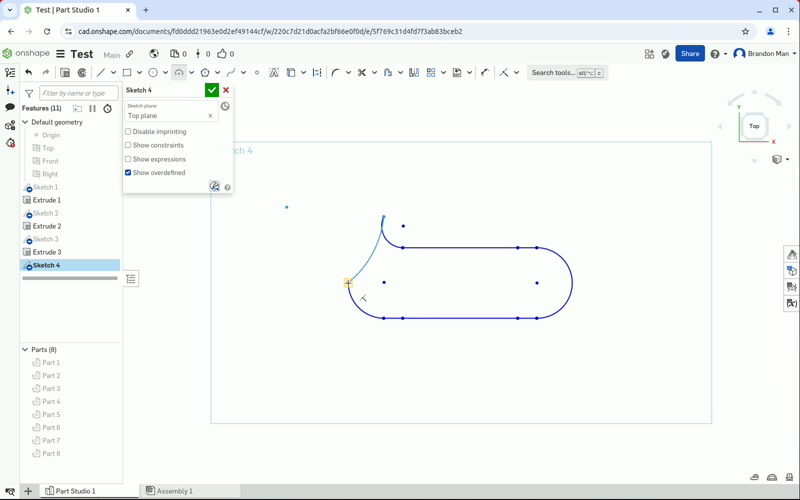
mouse_move(357, 245)
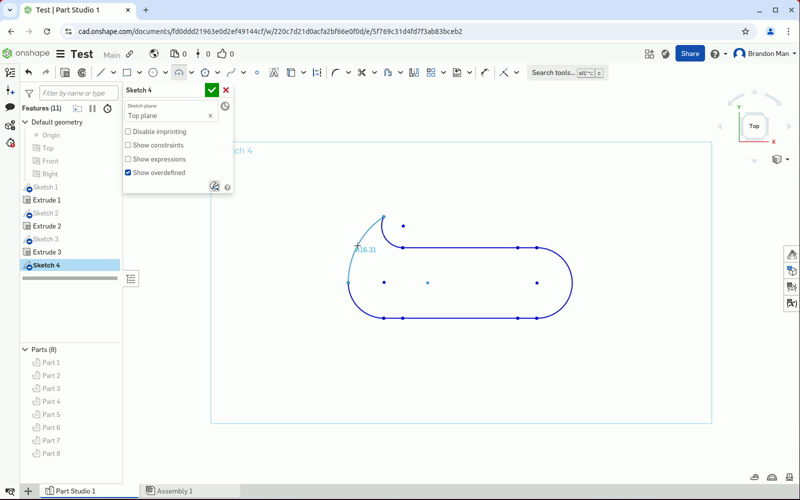
click(357, 245)
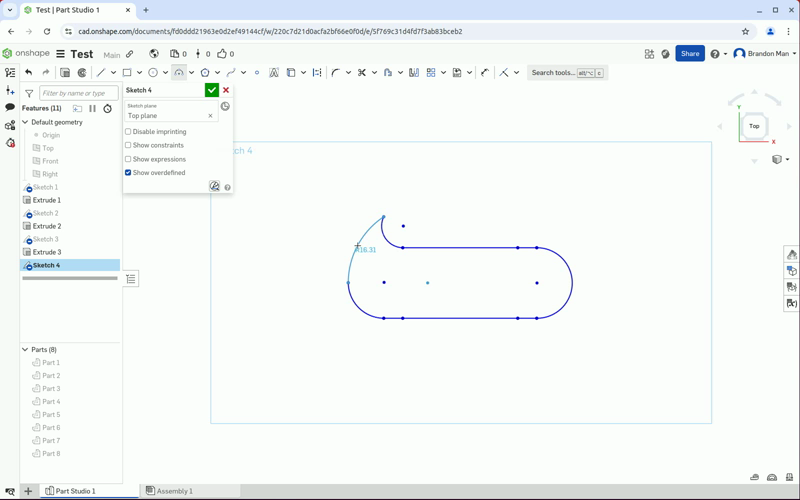
key_up(shift)
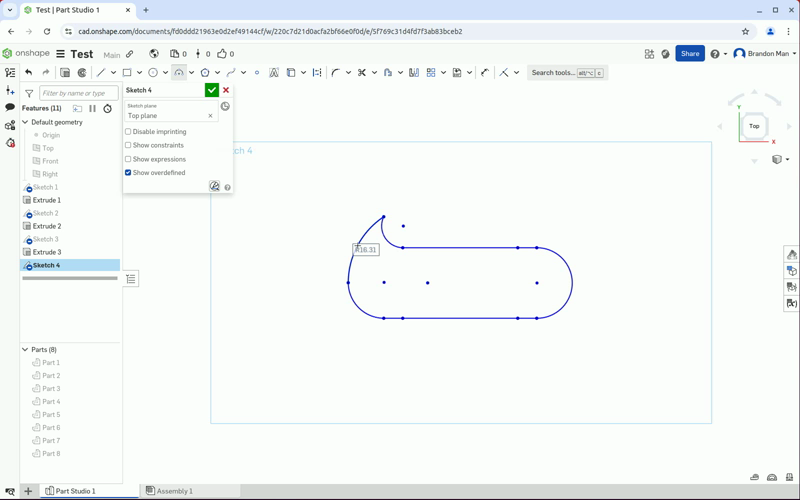
key(esc)
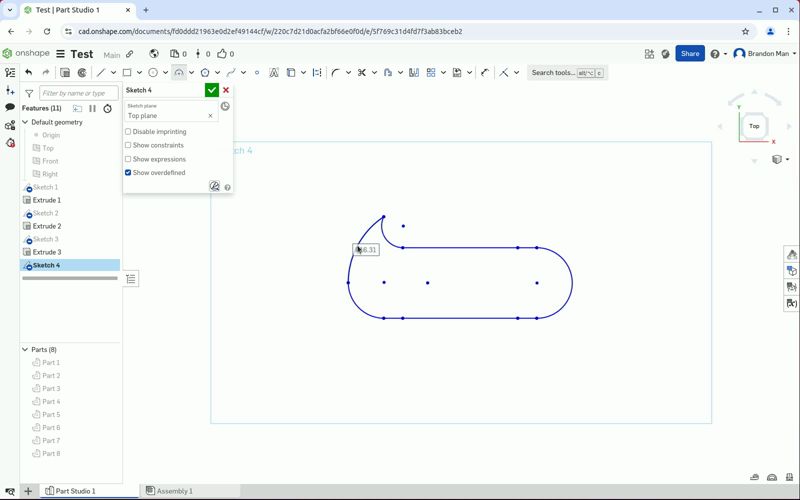
key(c)
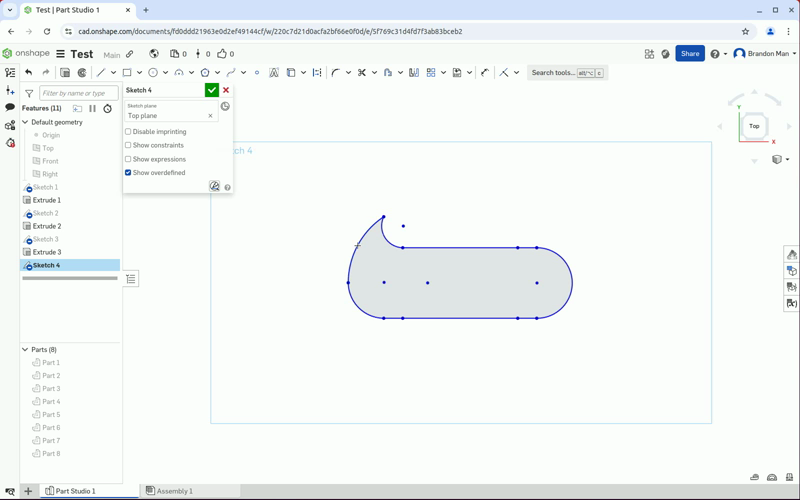
key_down(shift)
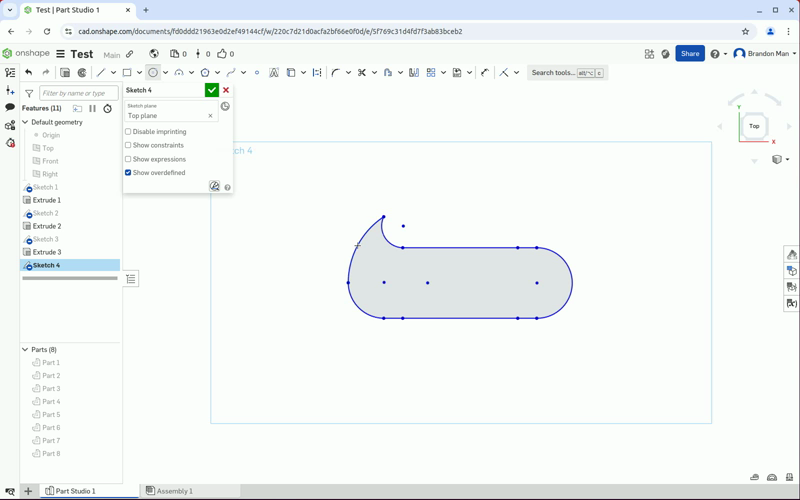
mouse_move(383, 282)
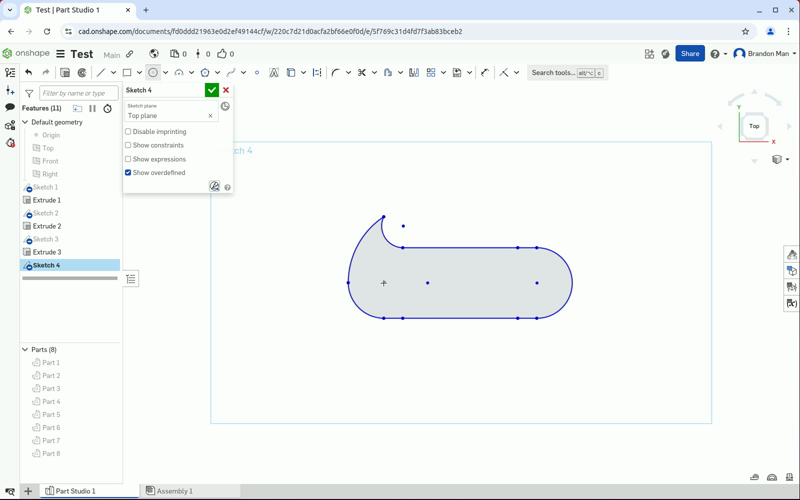
click(383, 282)
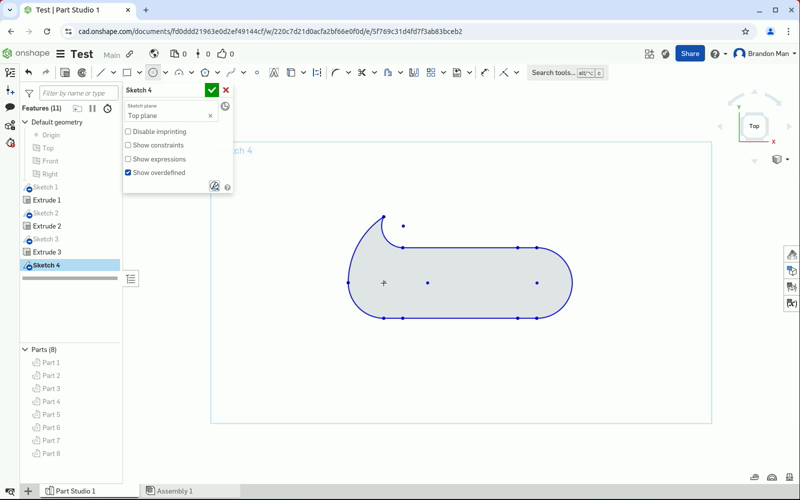
key_up(shift)
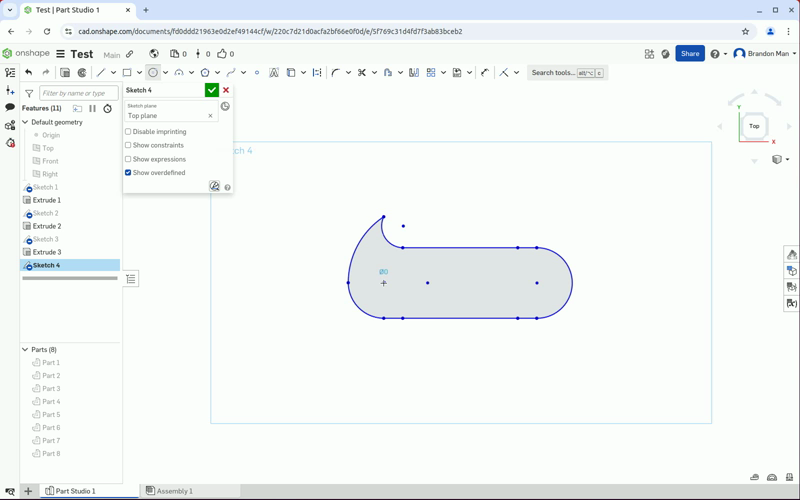
mouse_move(407, 282)
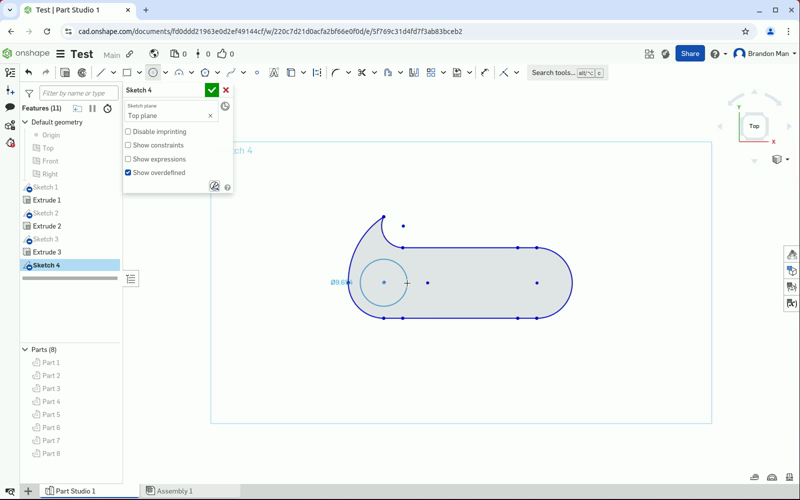
click(407, 282)
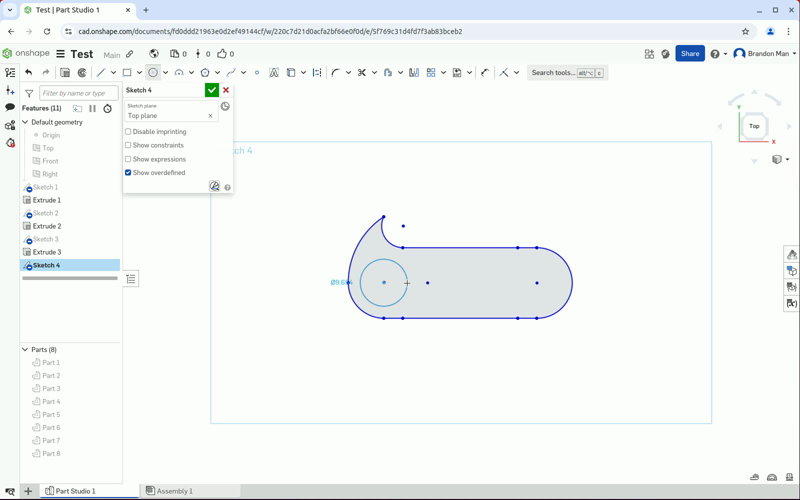
key(esc)
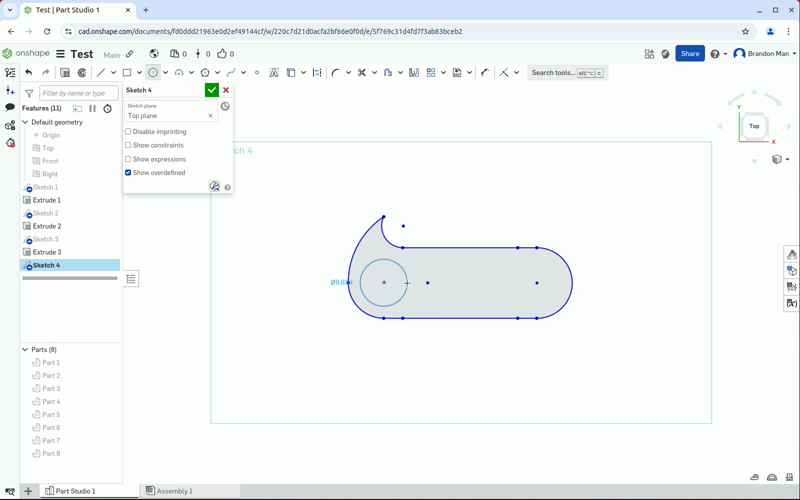
key(c)
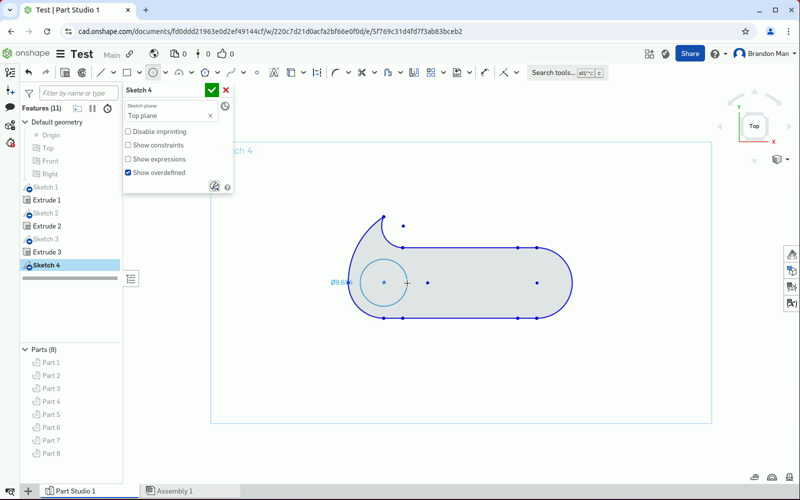
key_down(shift)
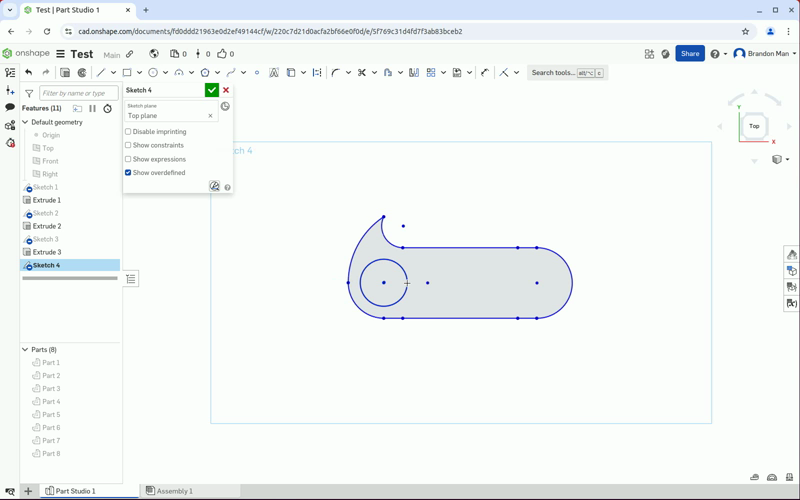
mouse_move(461, 282)
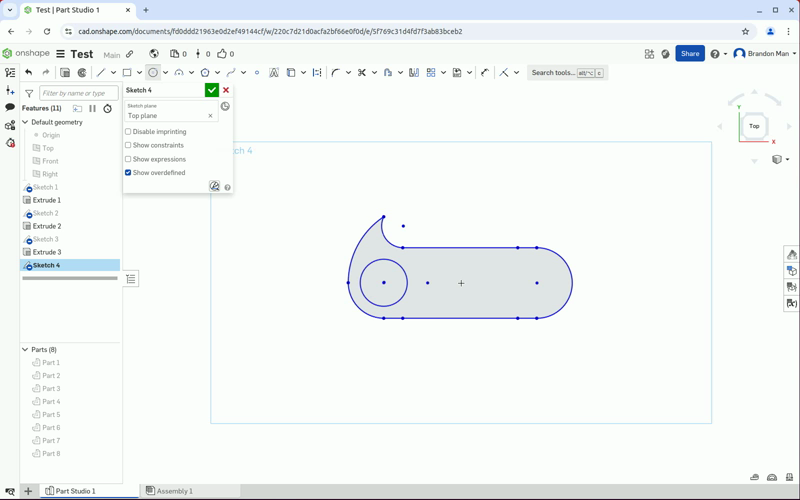
click(461, 282)
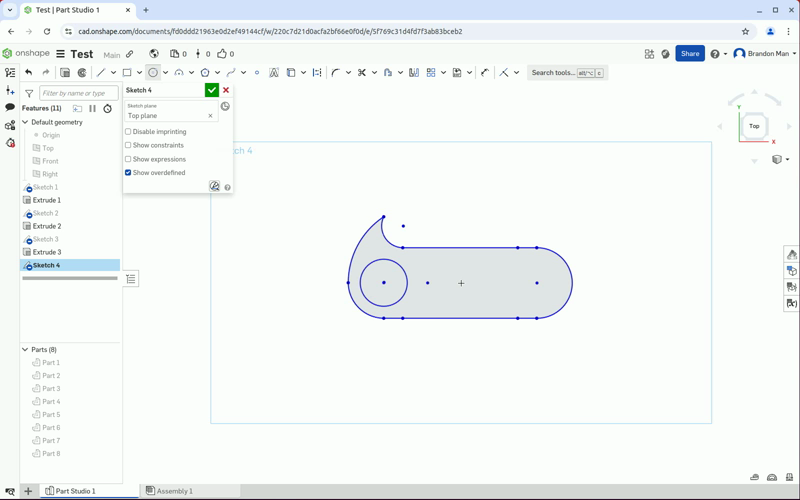
key_up(shift)
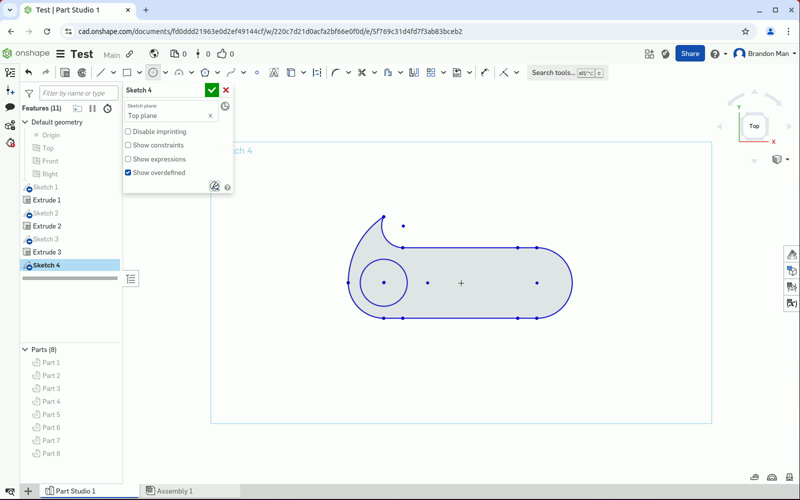
mouse_move(485, 282)
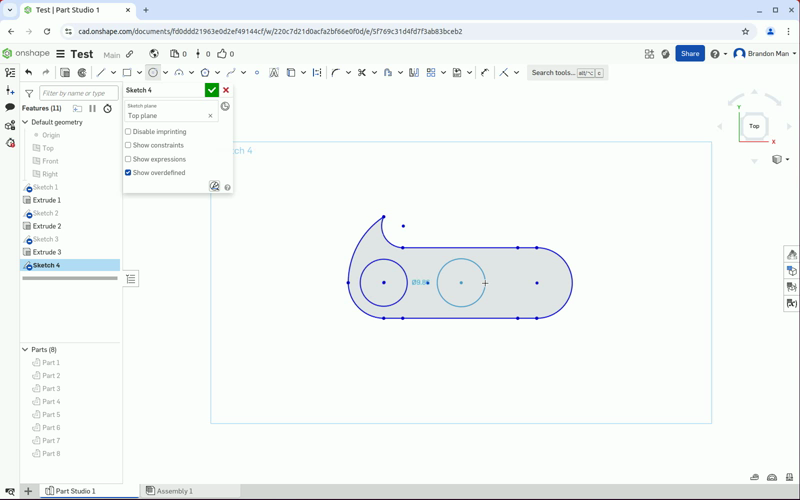
click(485, 282)
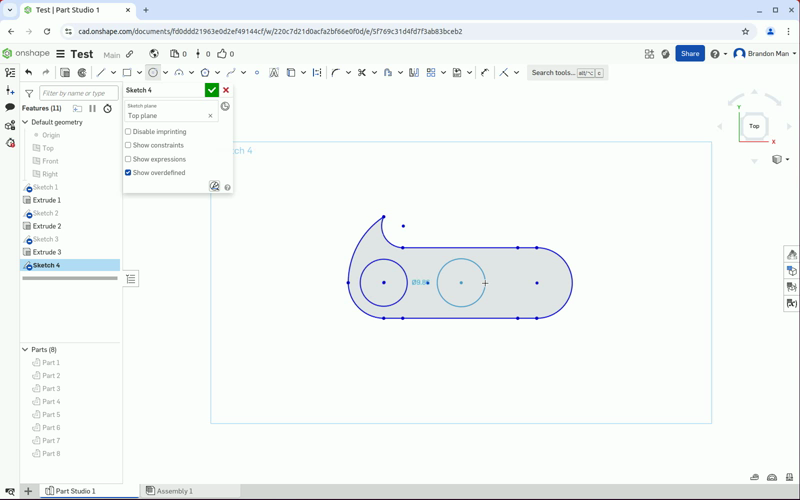
key(esc)
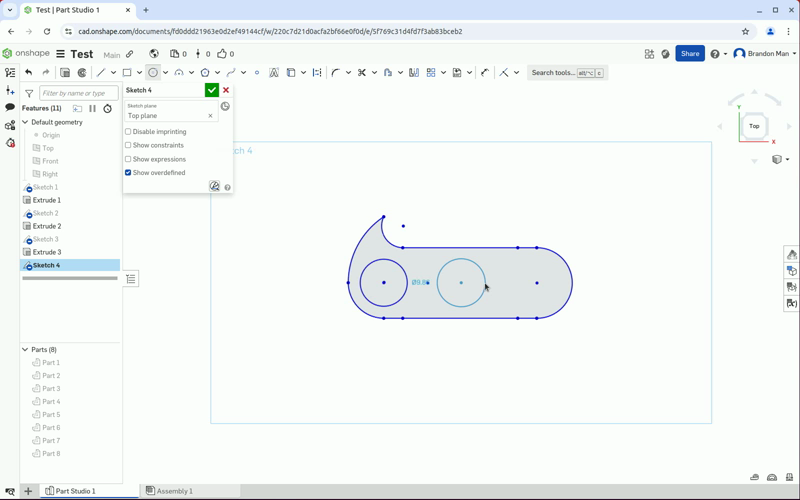
key(c)
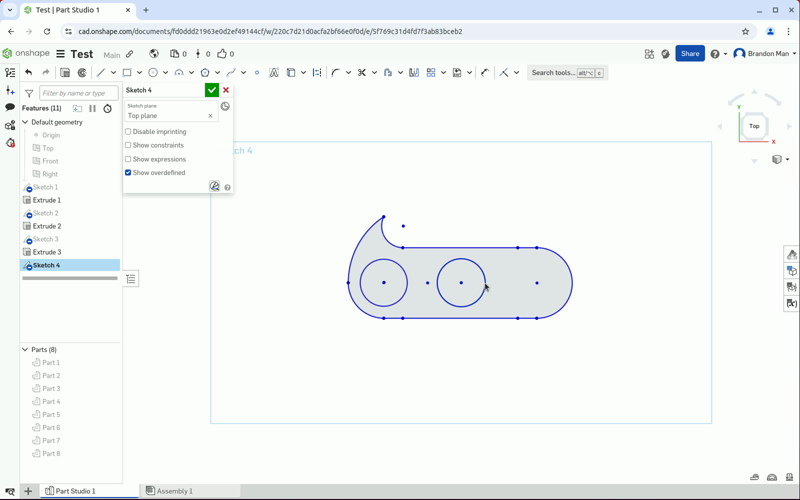
key_down(shift)
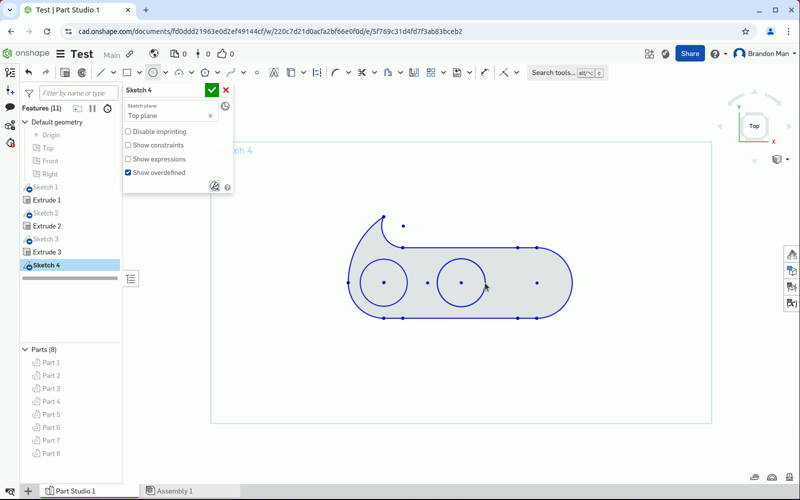
mouse_move(536, 282)
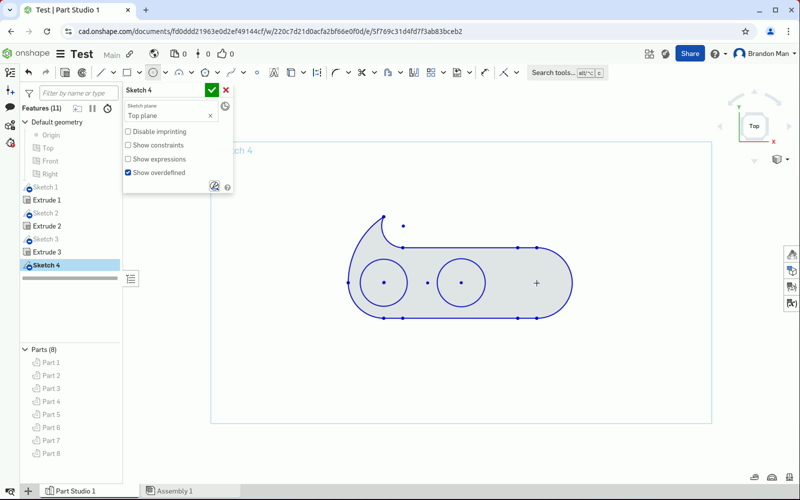
click(536, 282)
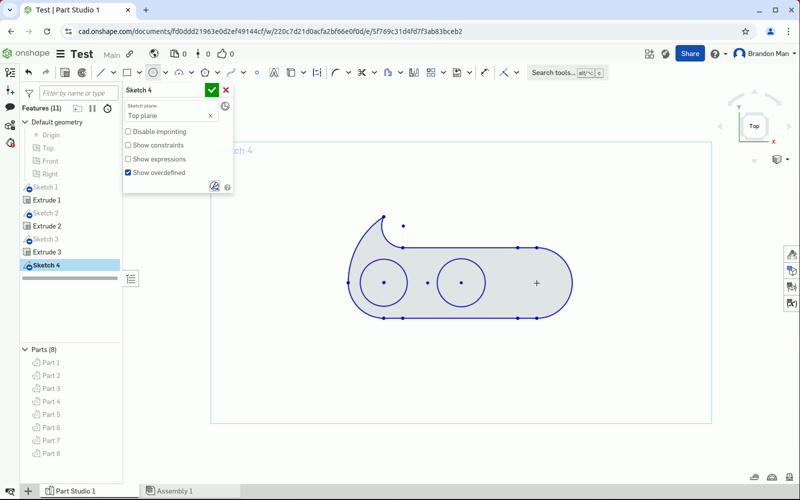
key_up(shift)
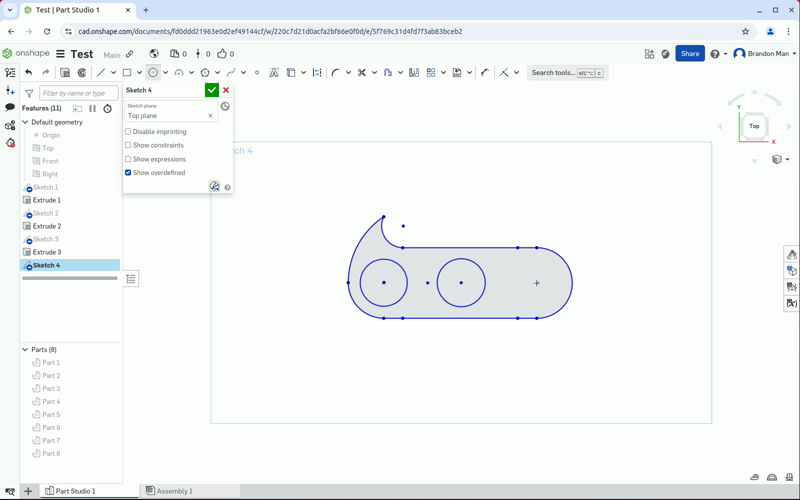
mouse_move(560, 282)
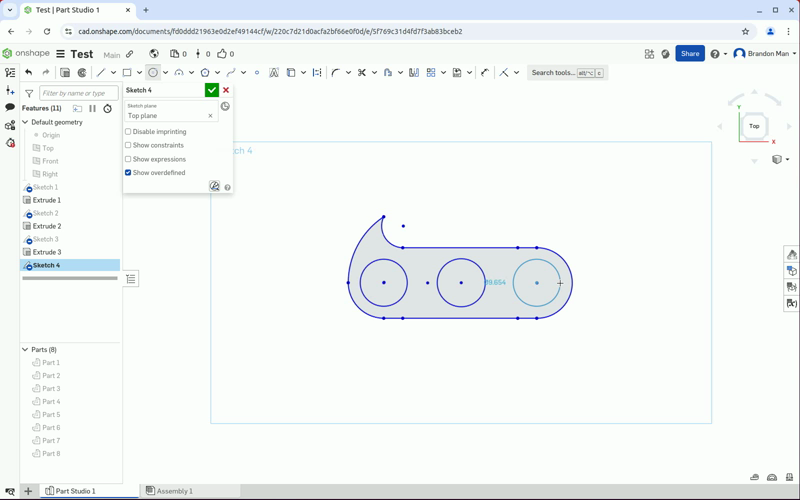
click(560, 282)
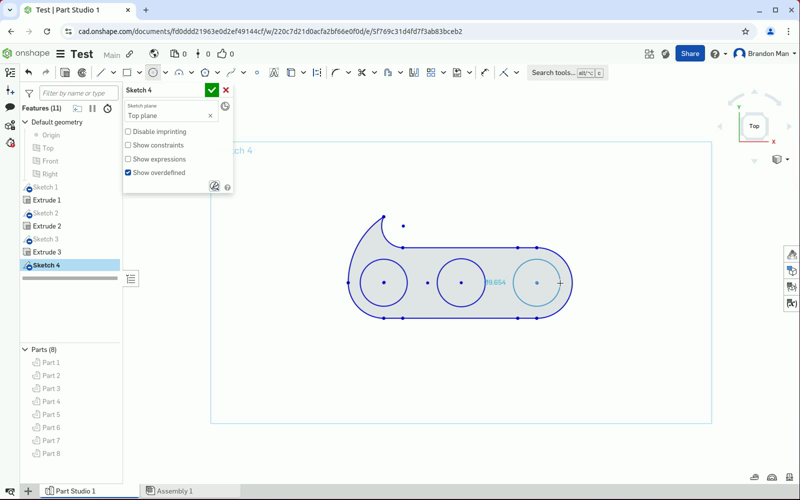
key(esc)
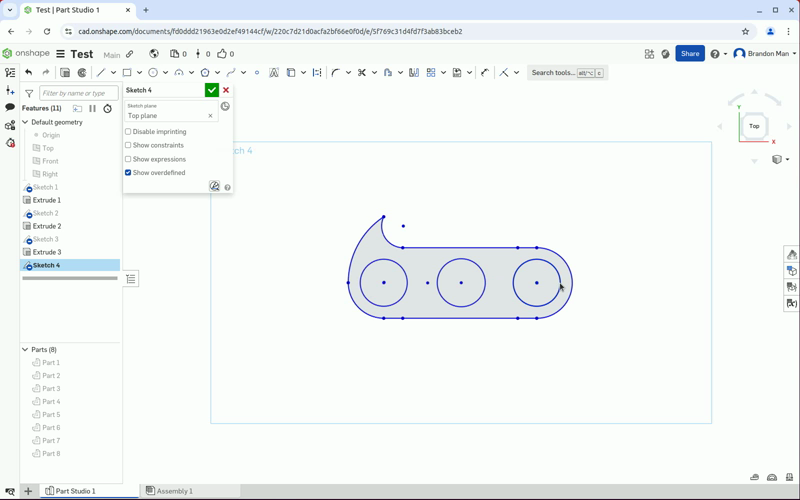
mouse_move(477, 311)
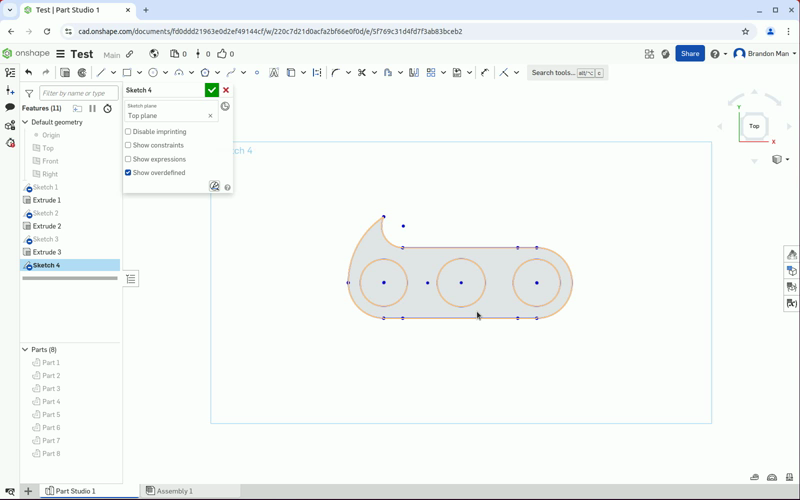
click(477, 311)
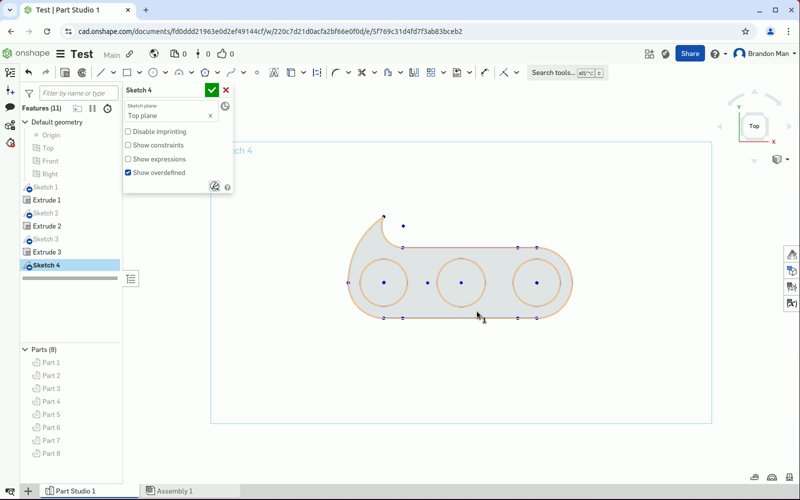
mouse_move(73, 352)
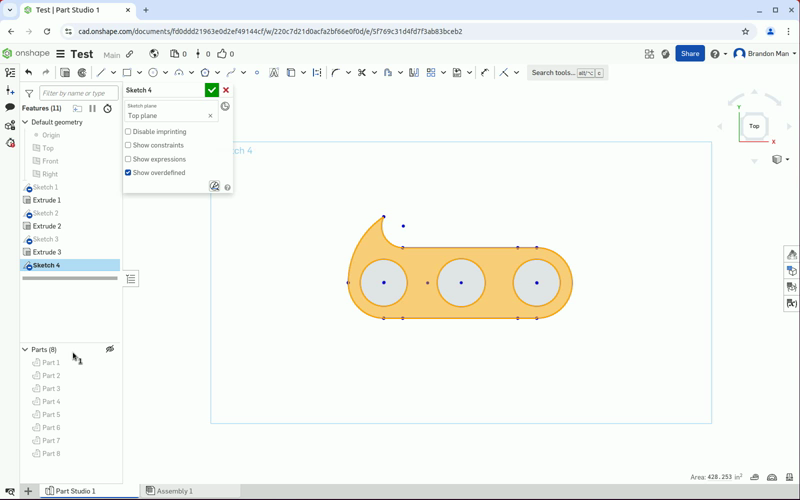
key(shift+y)
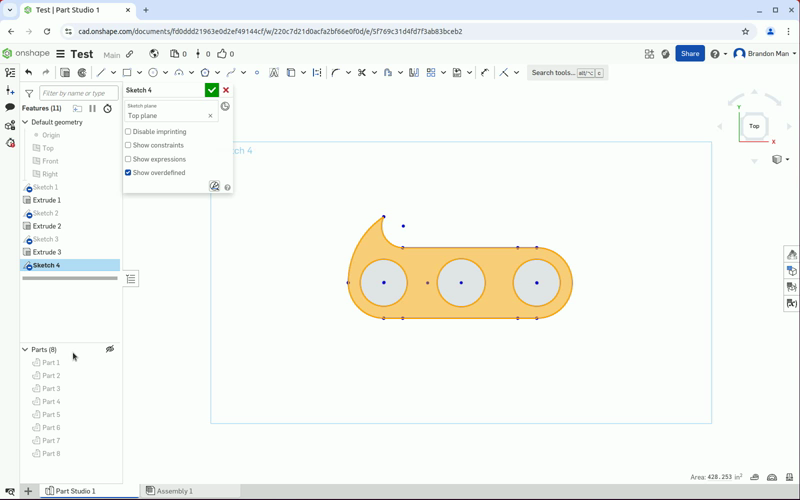
key(shift+e)
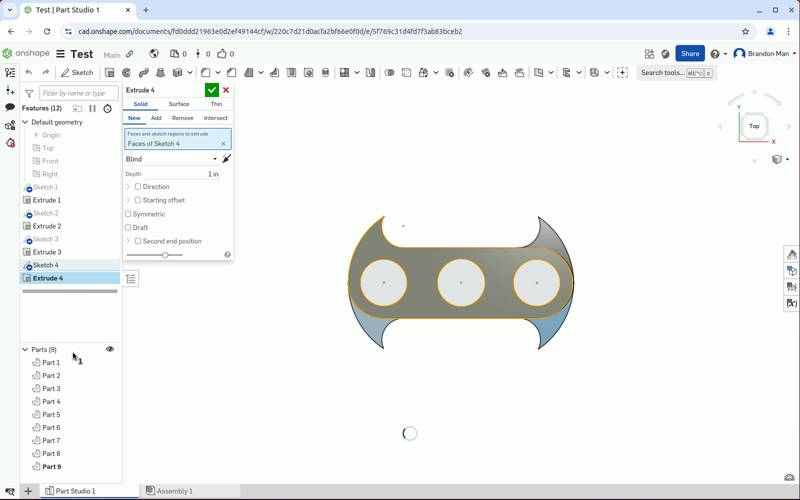
mouse_move(143, 106)
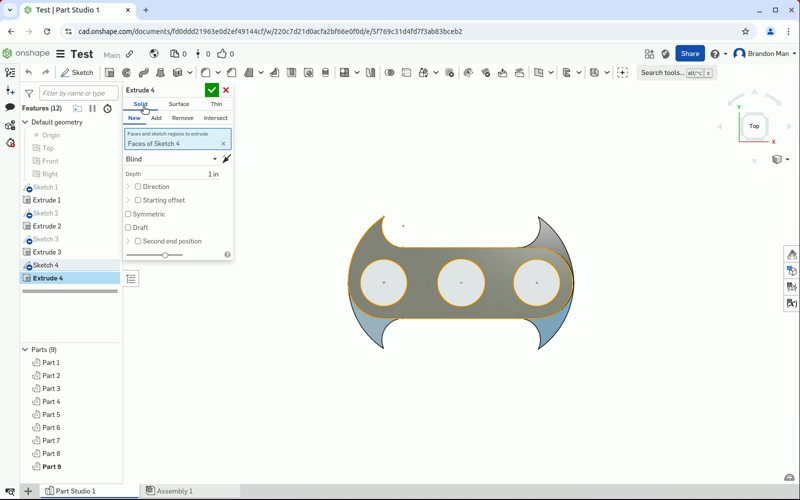
click(143, 106)
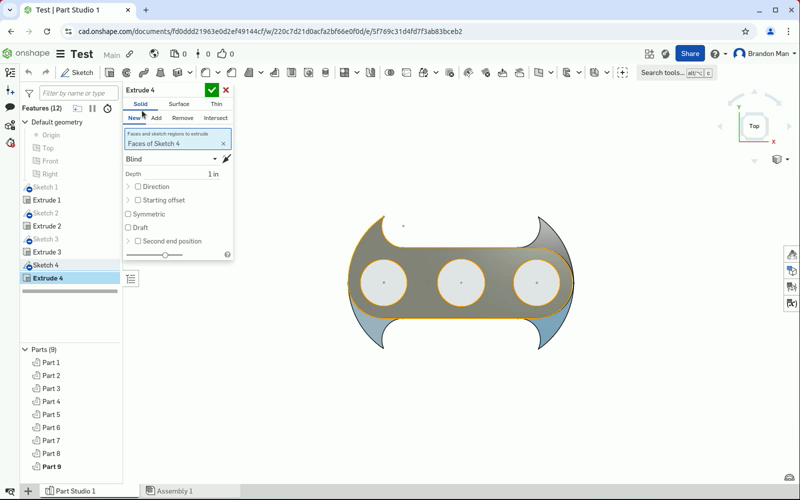
mouse_move(137, 120)
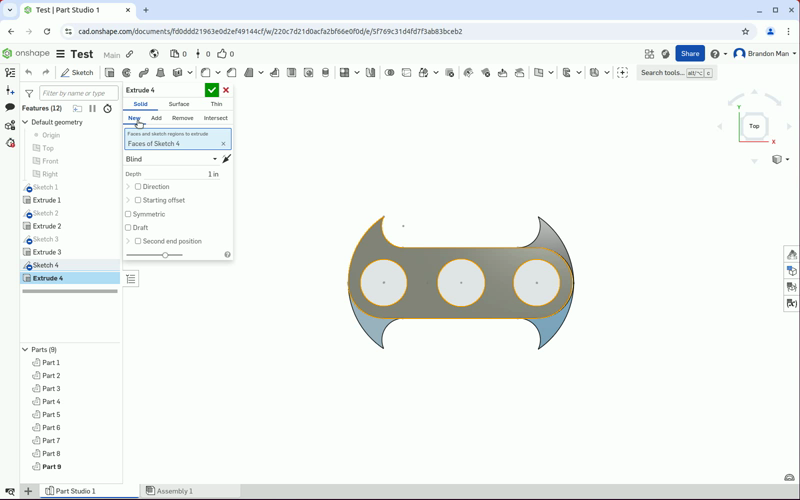
click(137, 120)
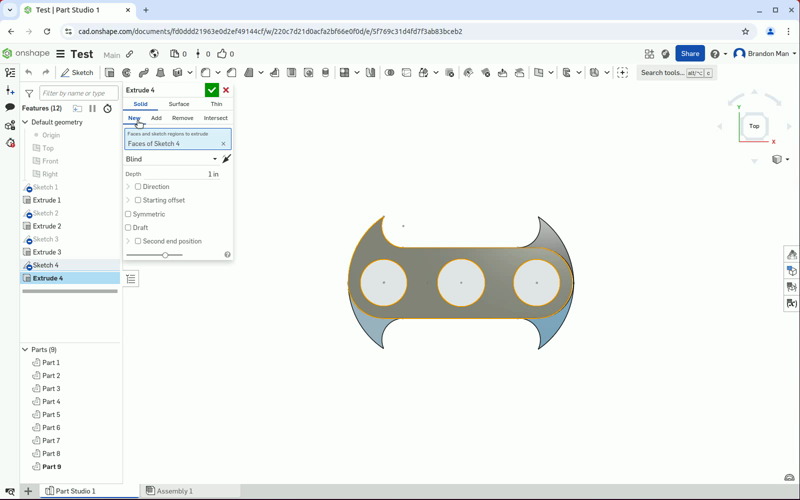
key(tab, 4)
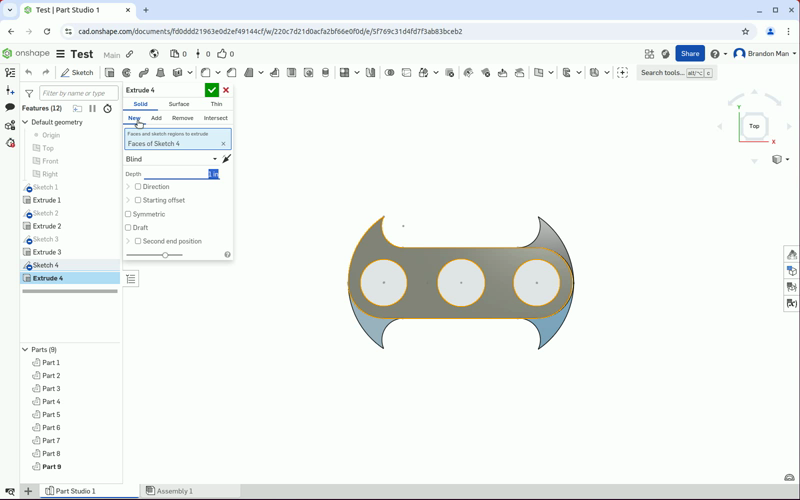
text(3.129)
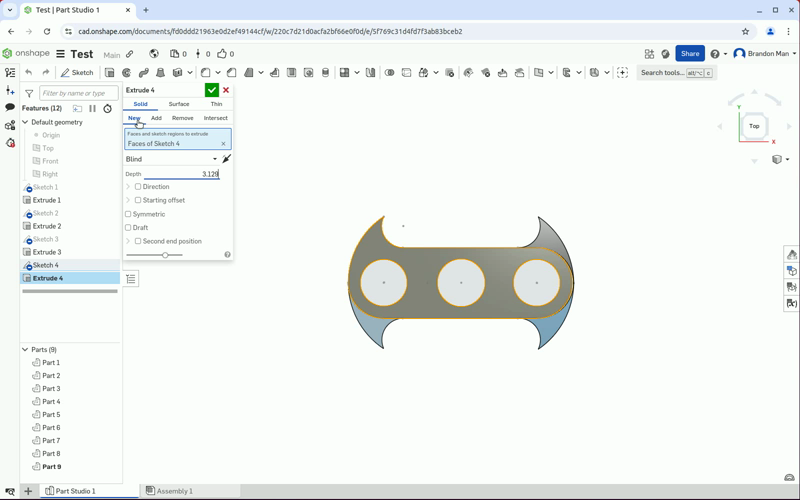
key(enter)
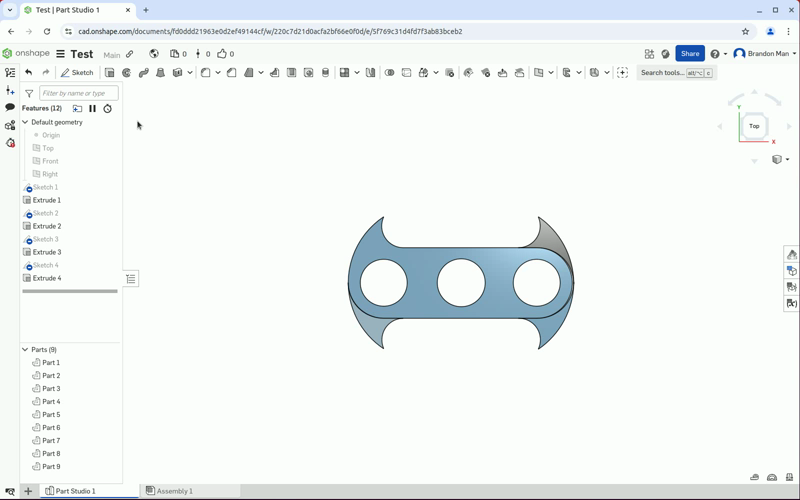
key(shift+h)
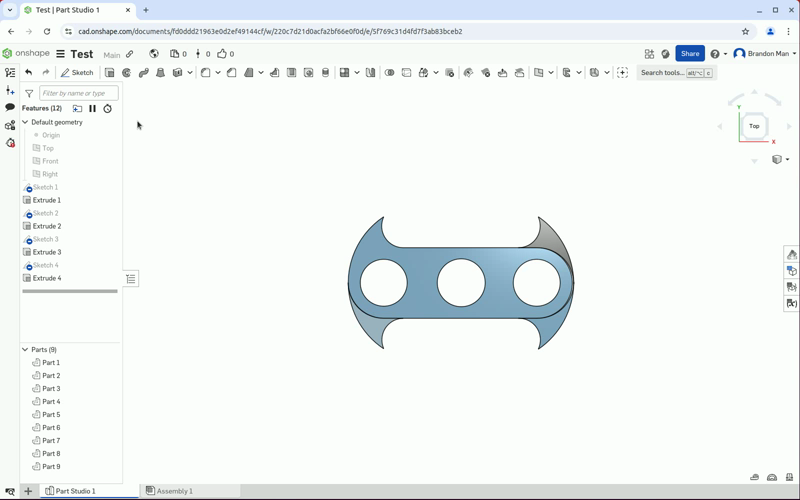
key(shift+h)
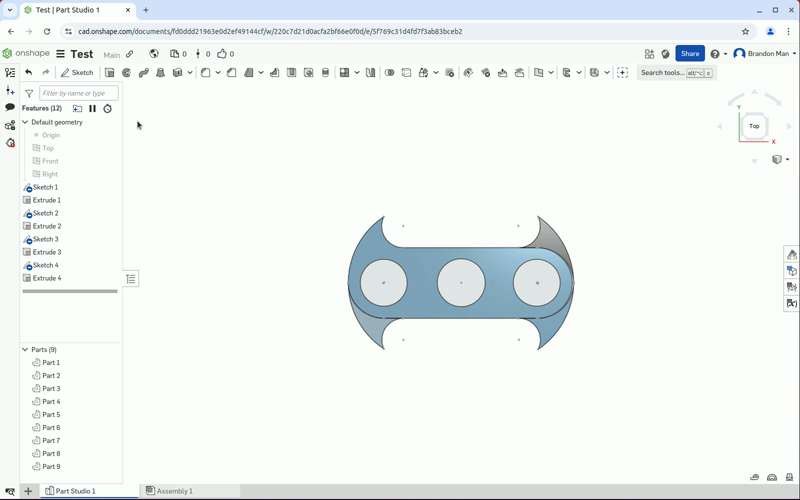
key(shift+7)
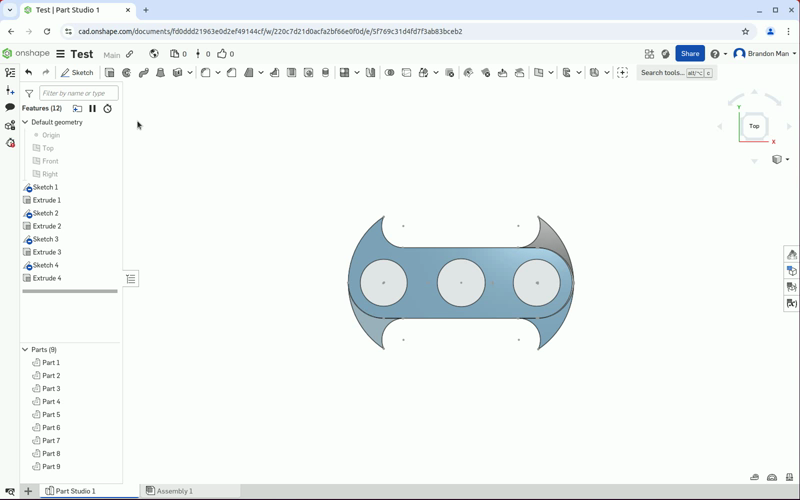
key(up, 3)
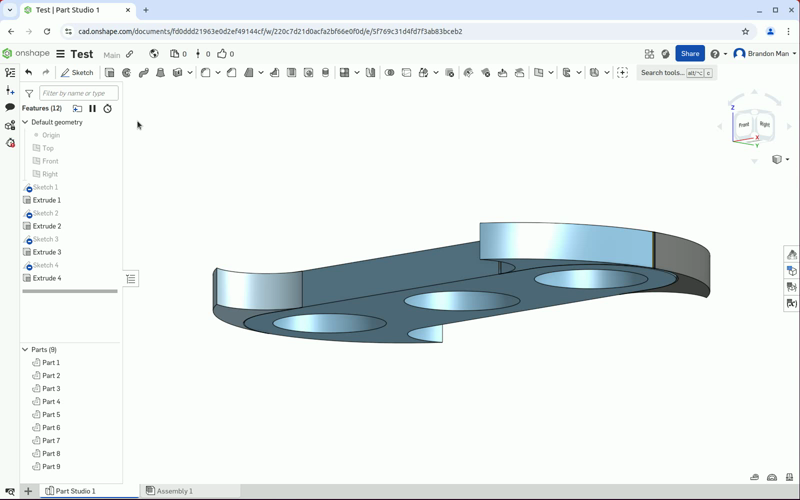
key(left, 3)
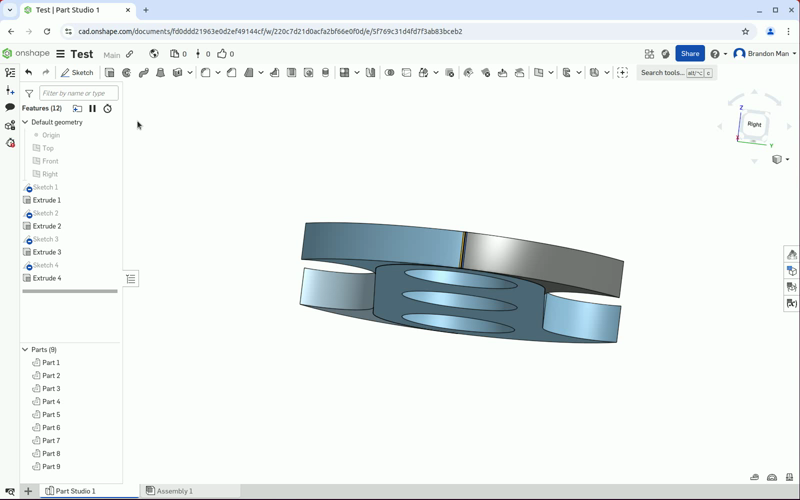
key(right, 3)
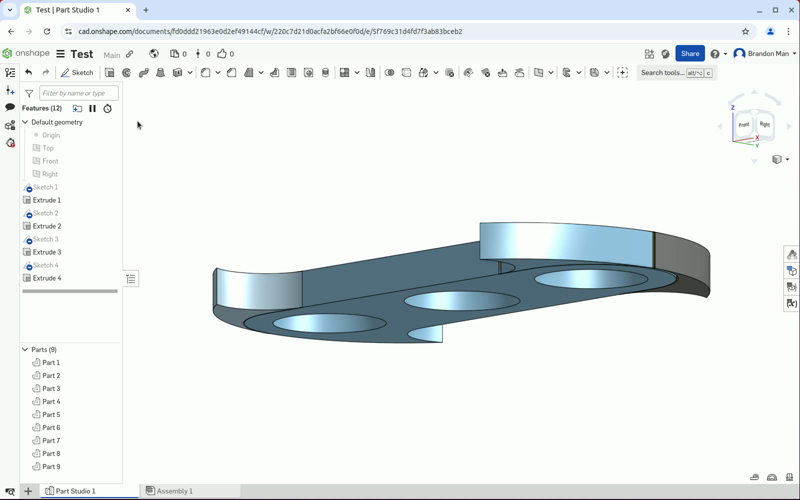
key(down, 3)
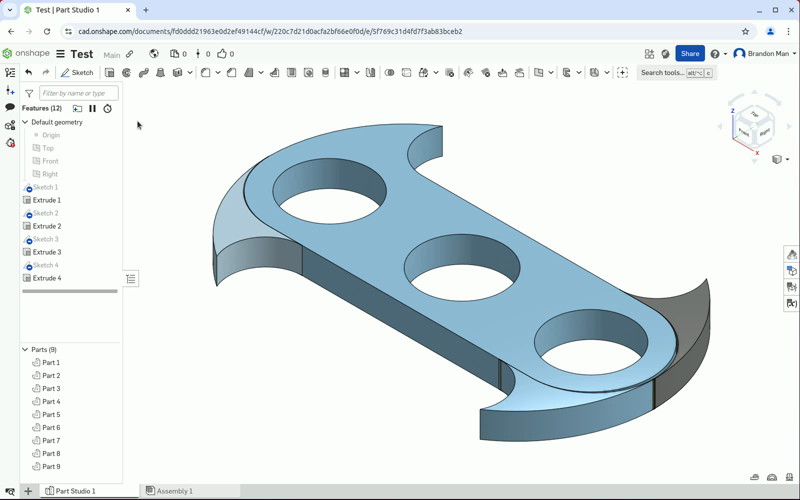
mouse_move(73, 189)
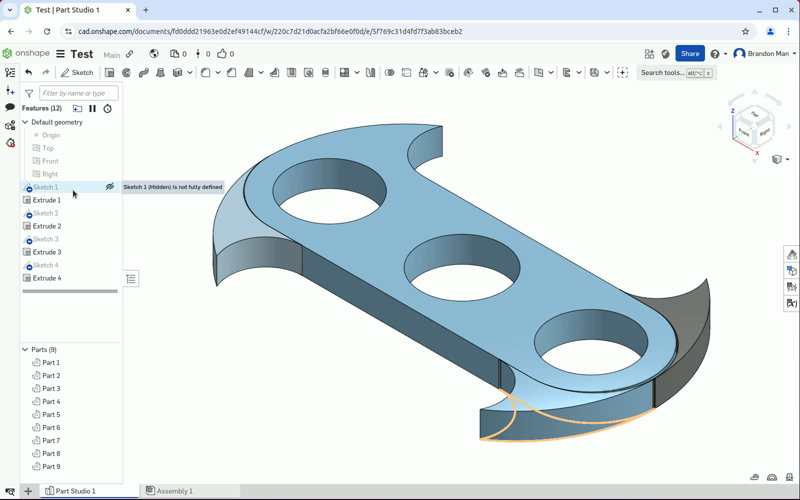
click(73, 189)